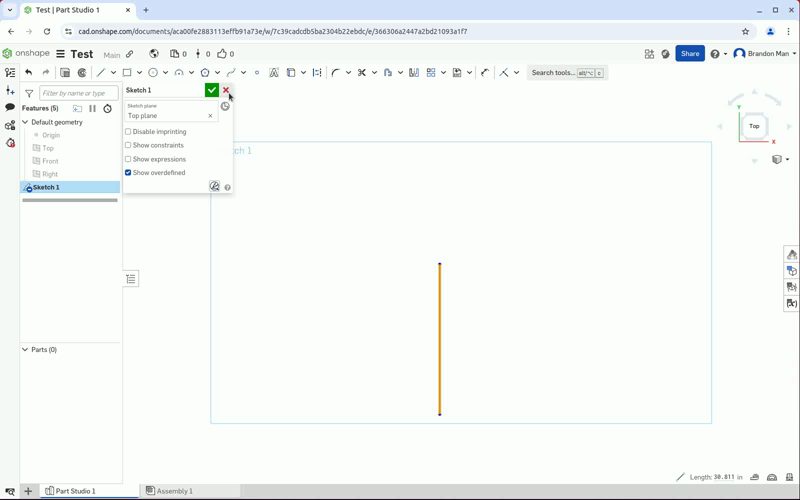
key(shift+h)
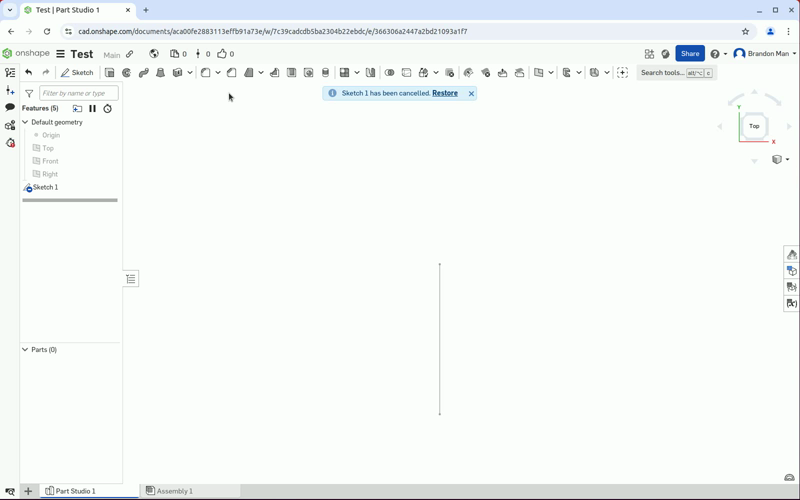
mouse_move(73, 352)
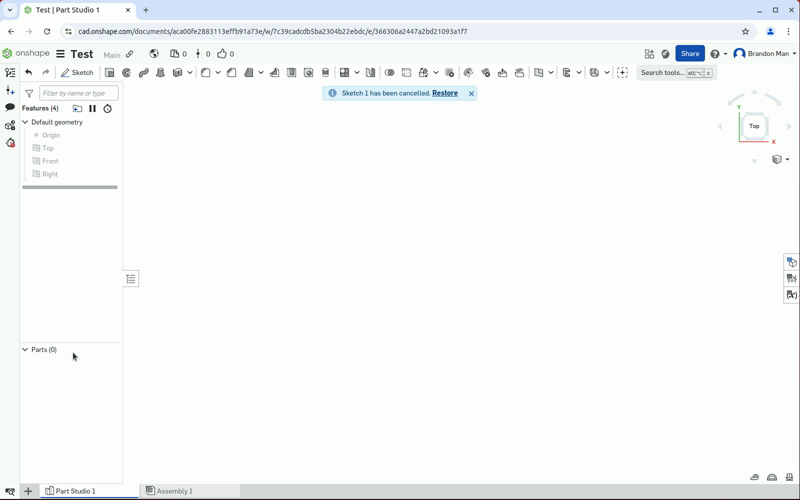
key(y)
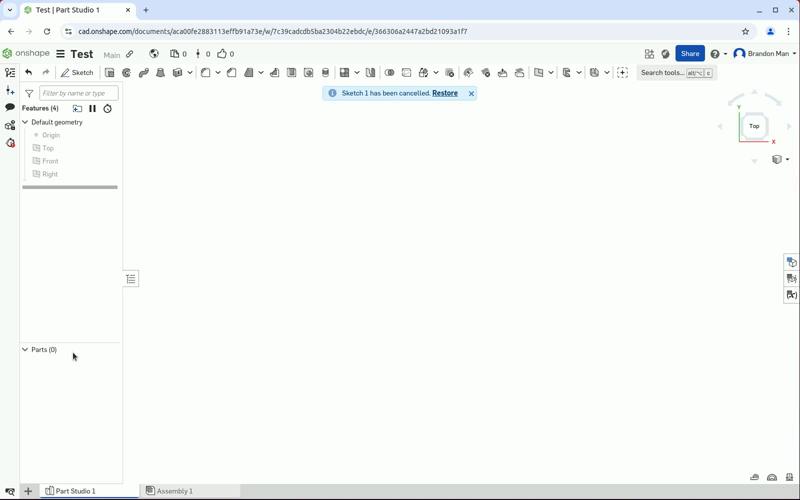
key(shift+p)
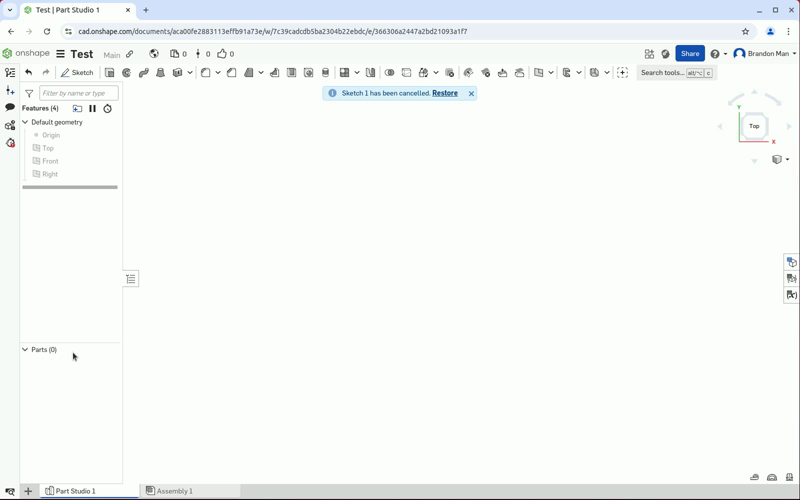
key(space)
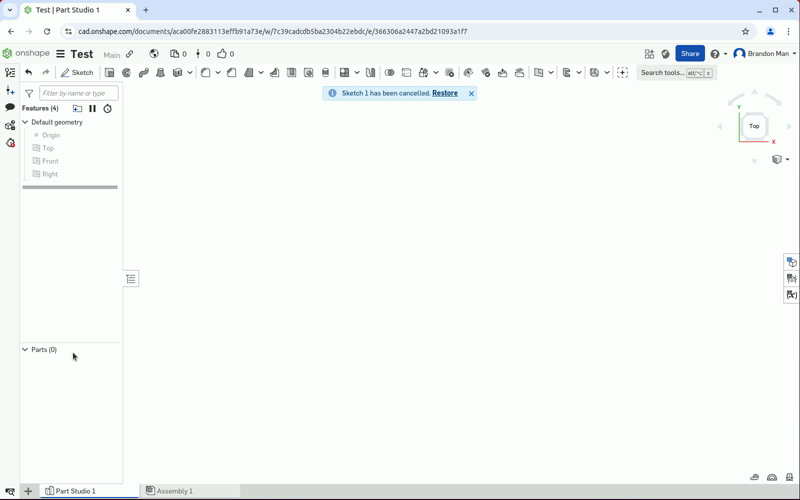
key_down(shift)
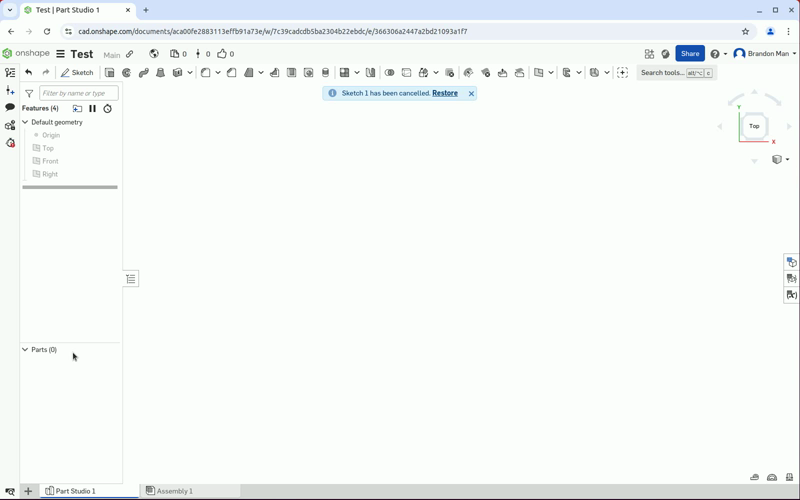
key(up)
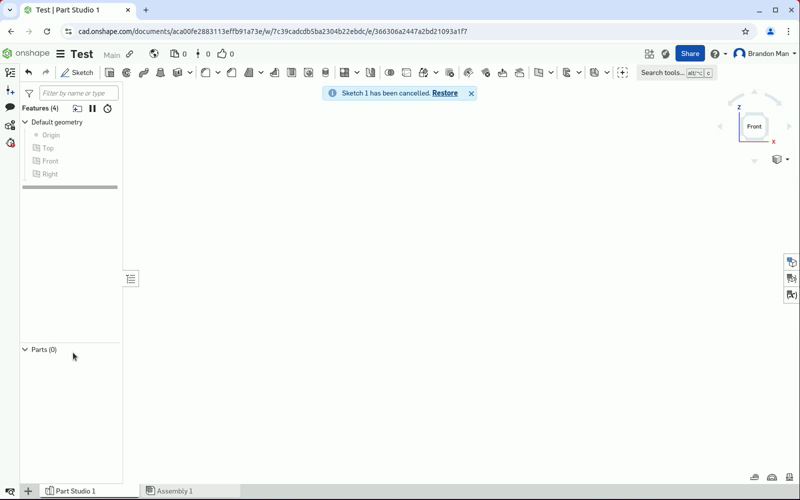
key_up(shift)
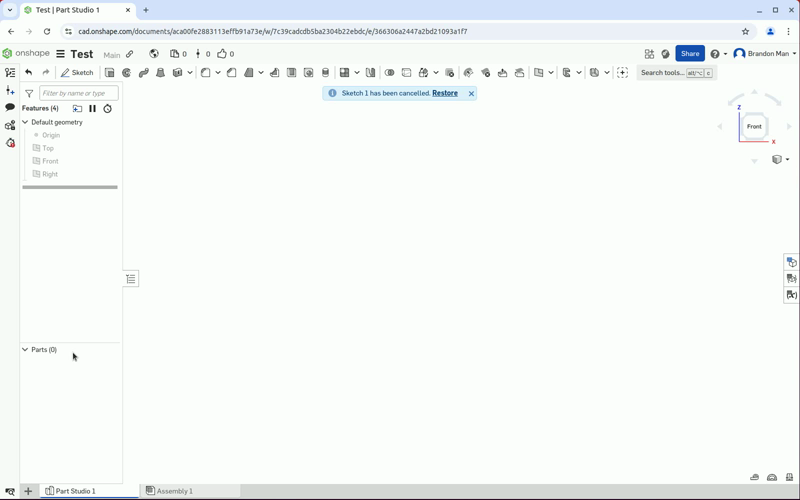
mouse_move(73, 352)
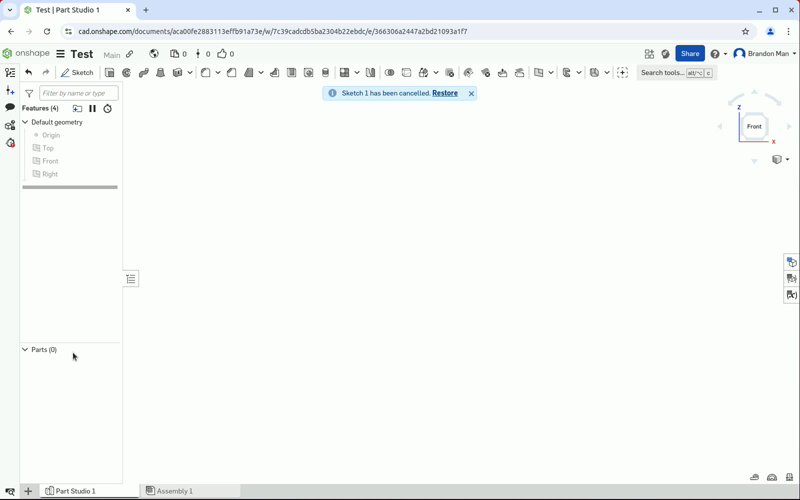
key(shift+y)
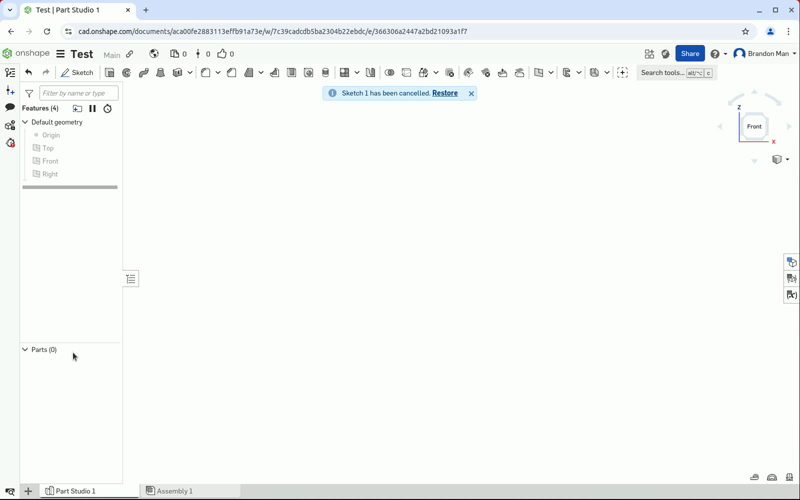
key(shift+s)
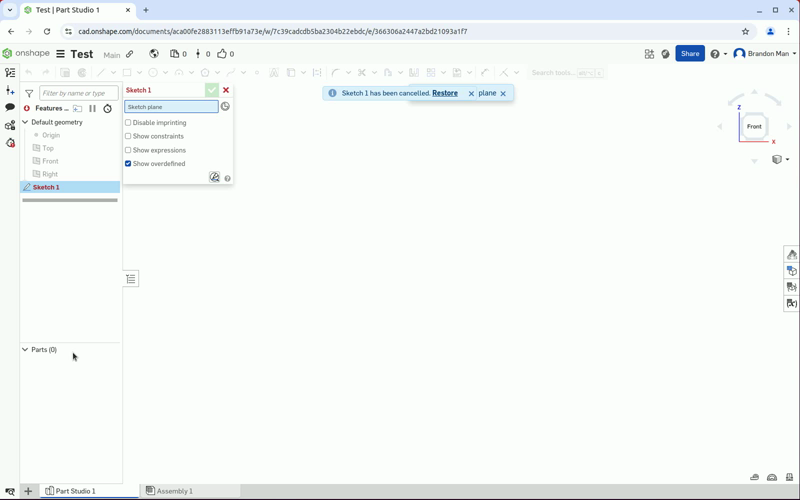
mouse_move(73, 163)
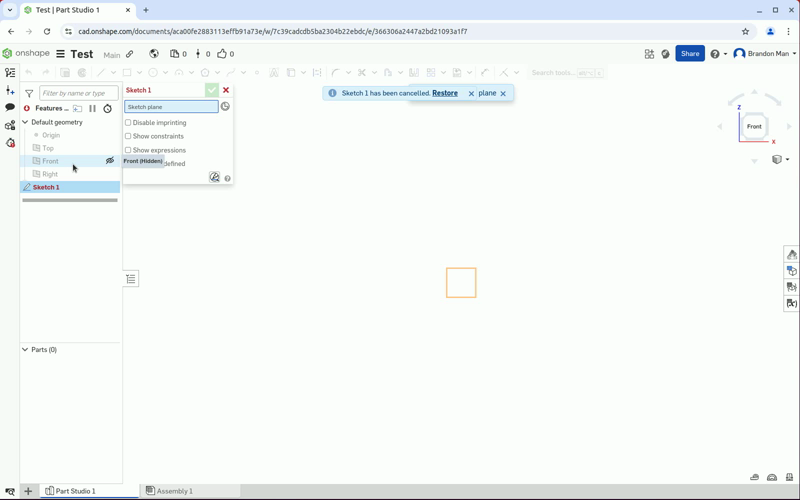
click(73, 163)
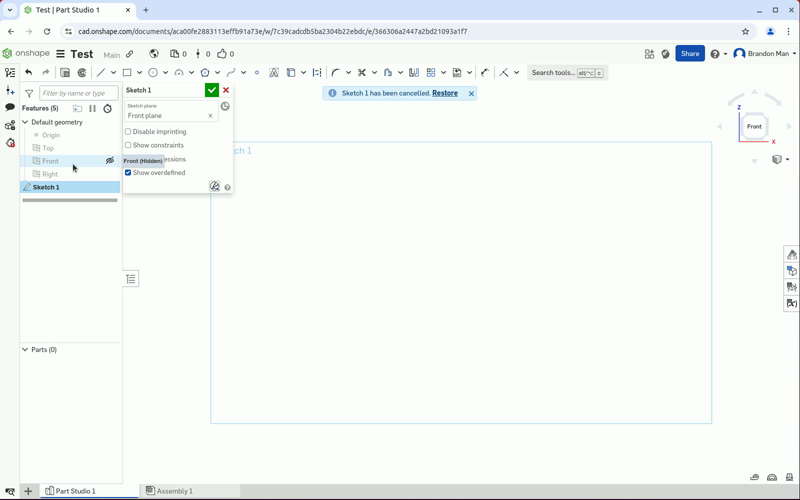
mouse_move(73, 352)
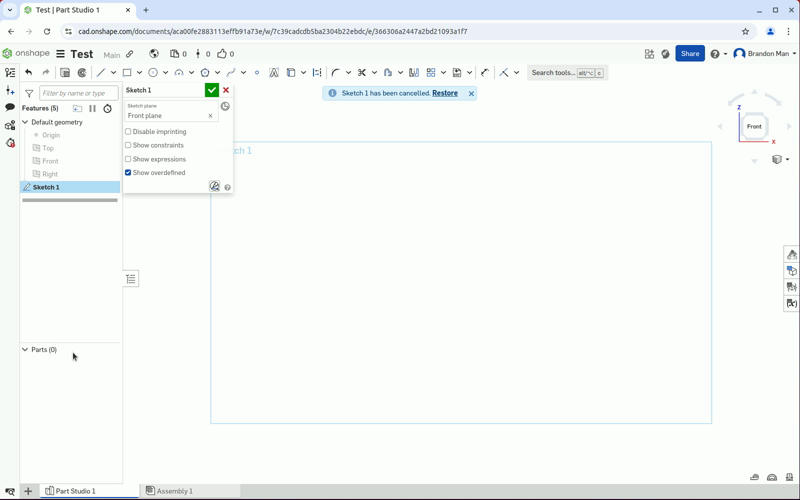
key(y)
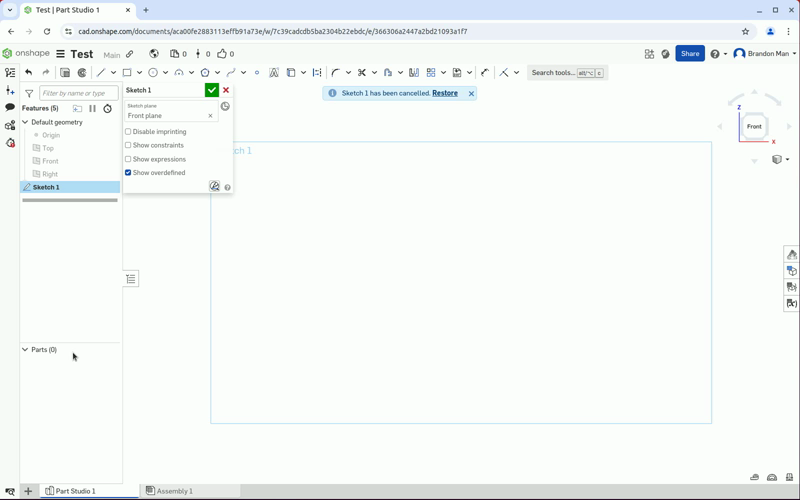
key(l)
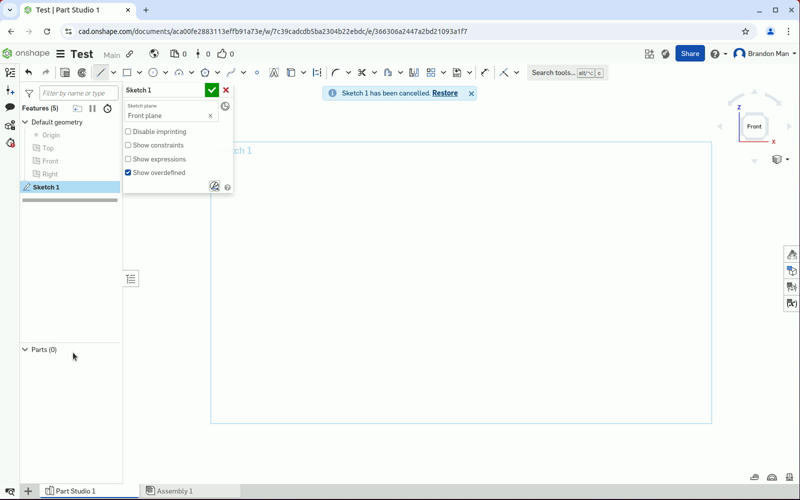
key_down(shift)
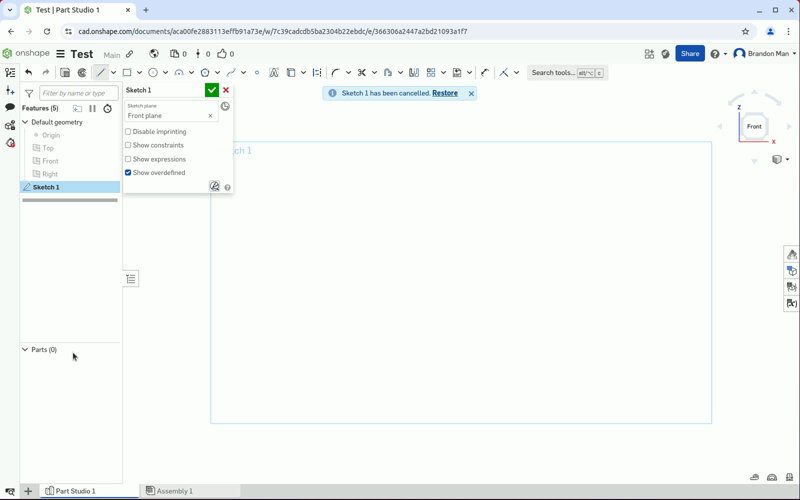
mouse_move(395, 366)
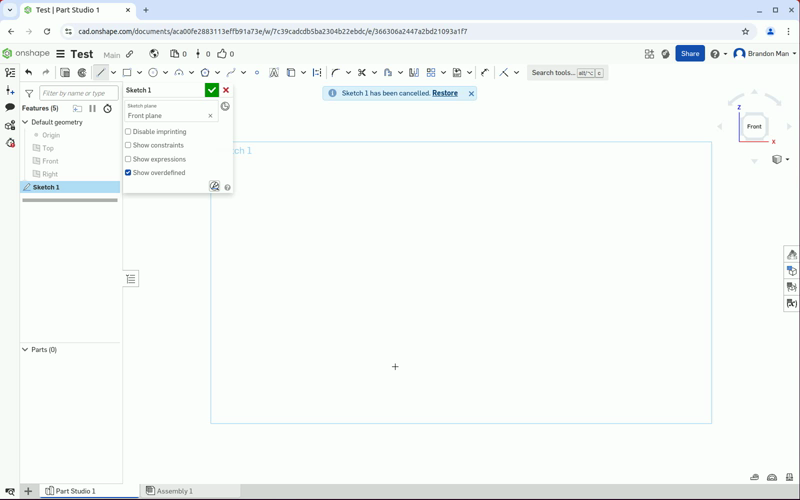
click(395, 366)
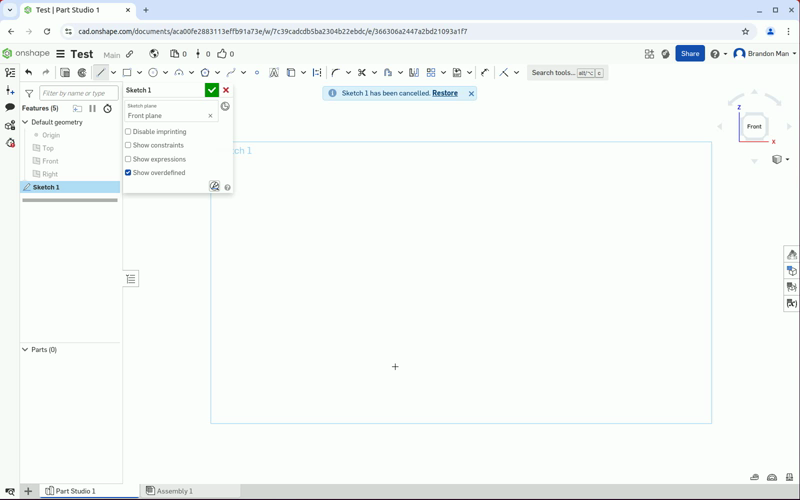
key_up(shift)
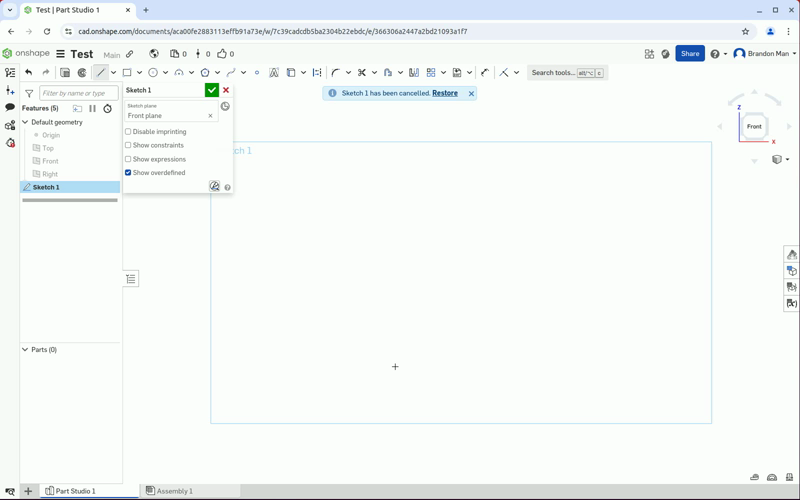
key_down(shift)
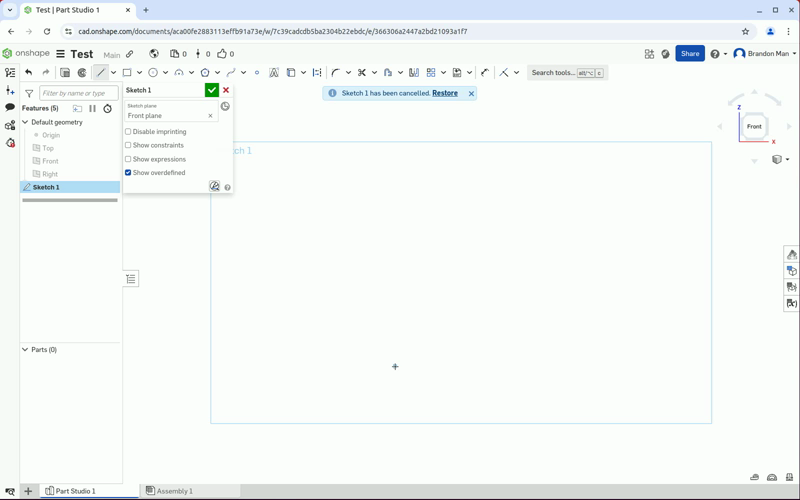
mouse_move(526, 366)
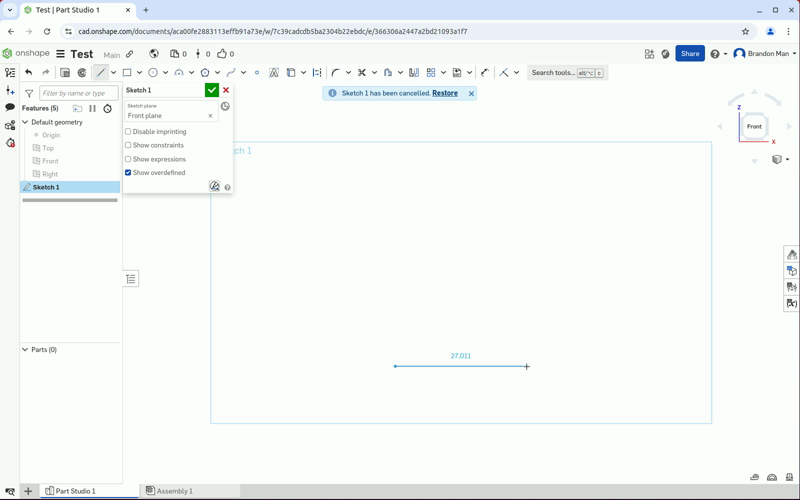
click(526, 366)
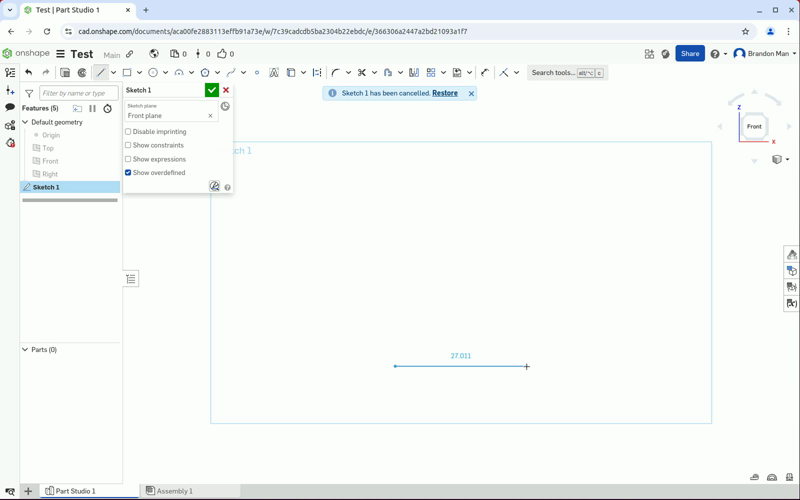
key_up(shift)
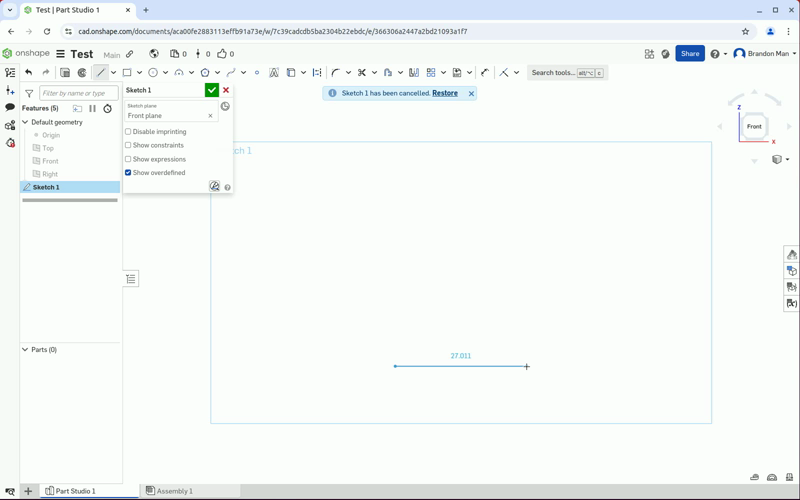
key_down(shift)
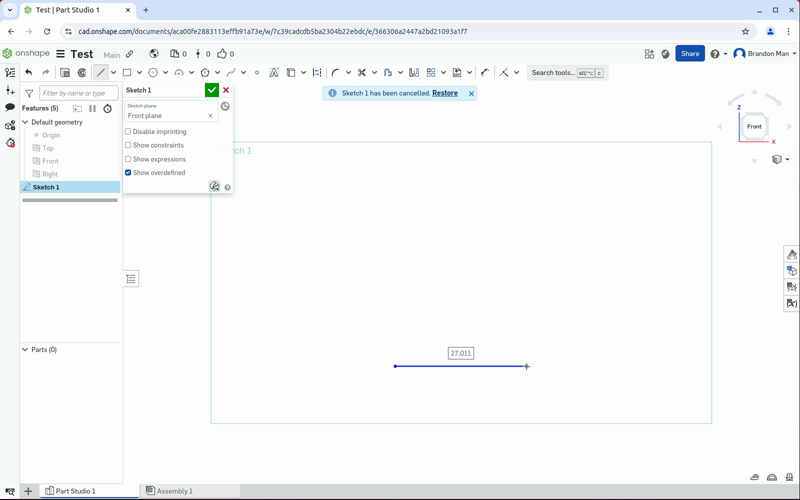
mouse_move(526, 201)
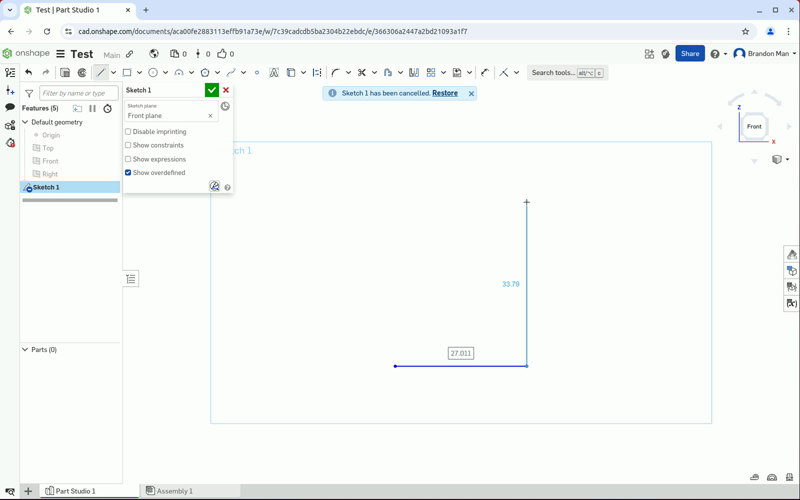
click(526, 201)
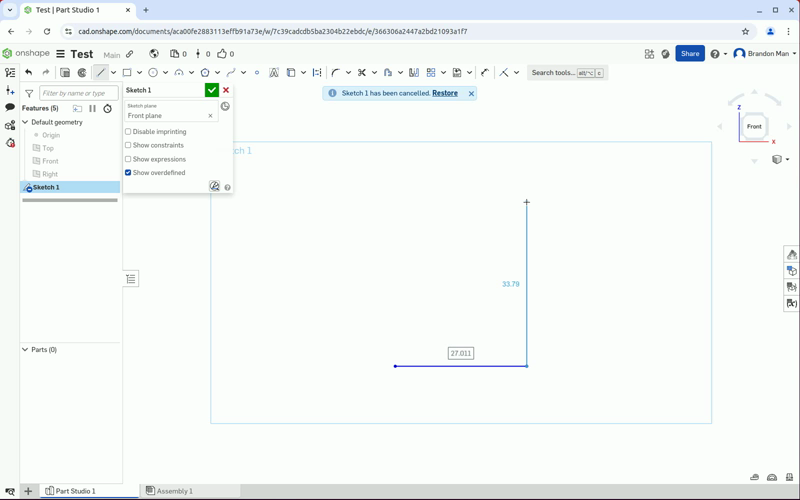
key_up(shift)
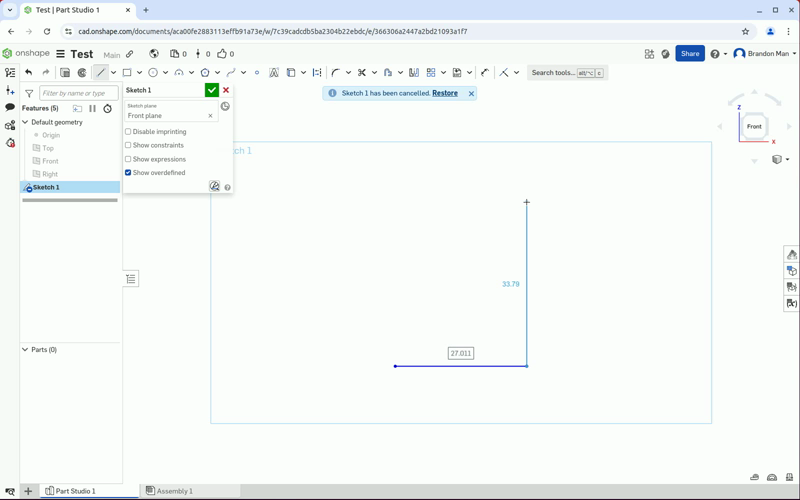
key_down(shift)
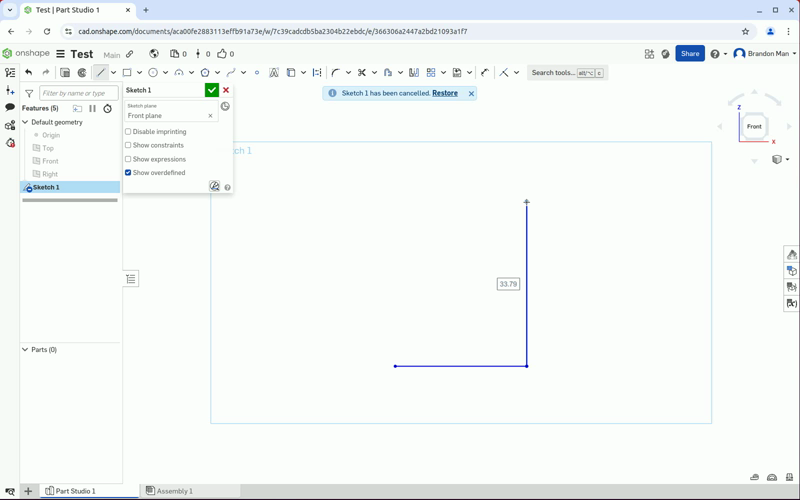
mouse_move(395, 201)
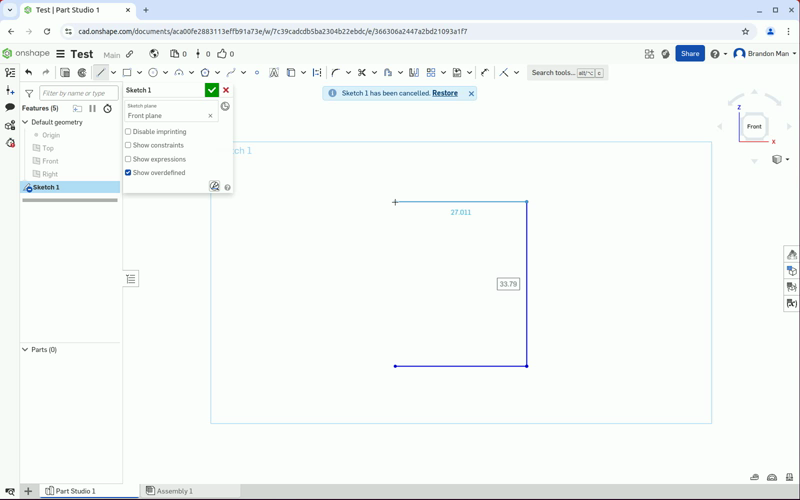
click(395, 201)
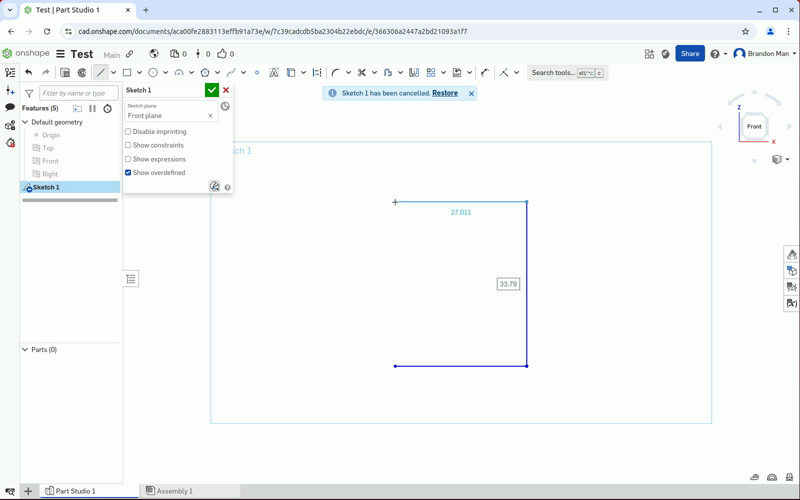
key_up(shift)
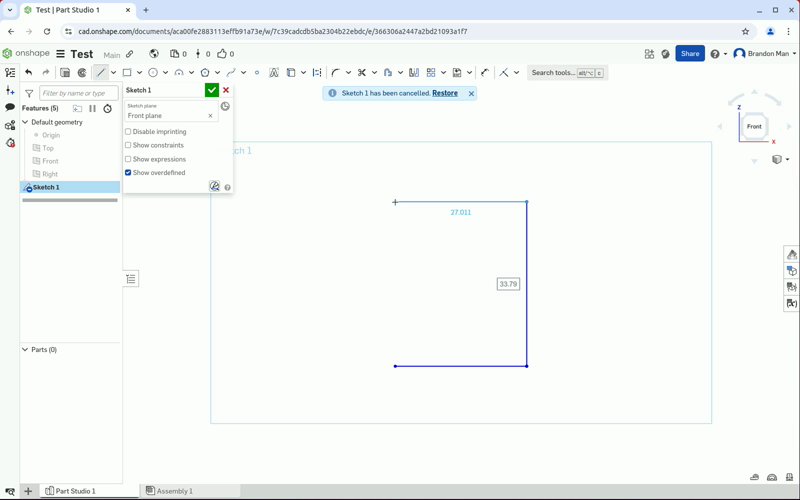
key_down(shift)
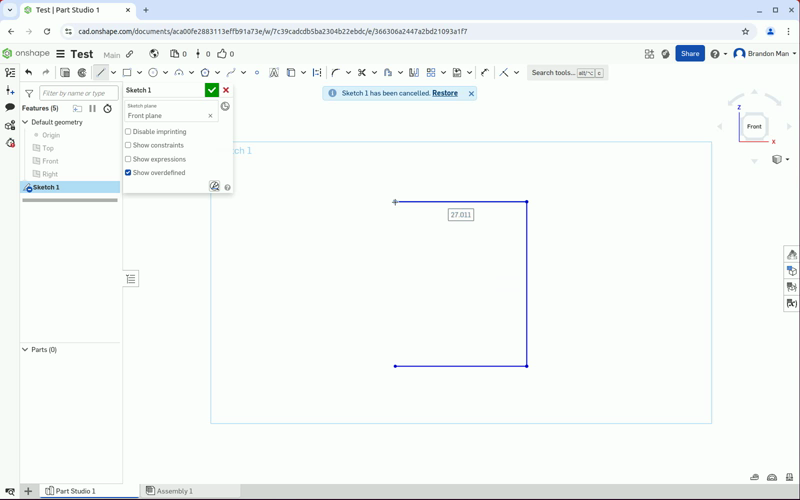
mouse_move(395, 366)
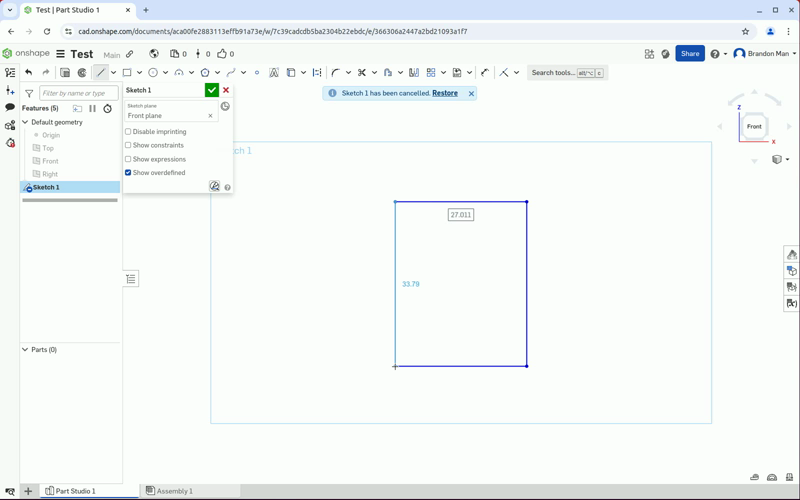
key_up(shift)
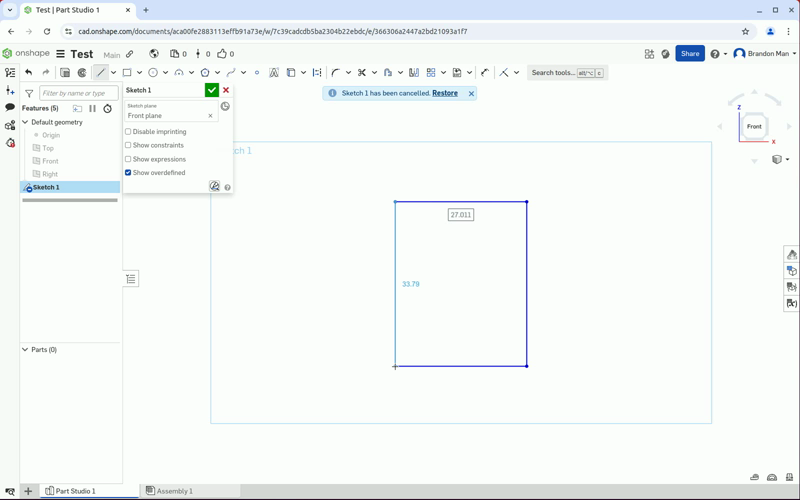
click(395, 366)
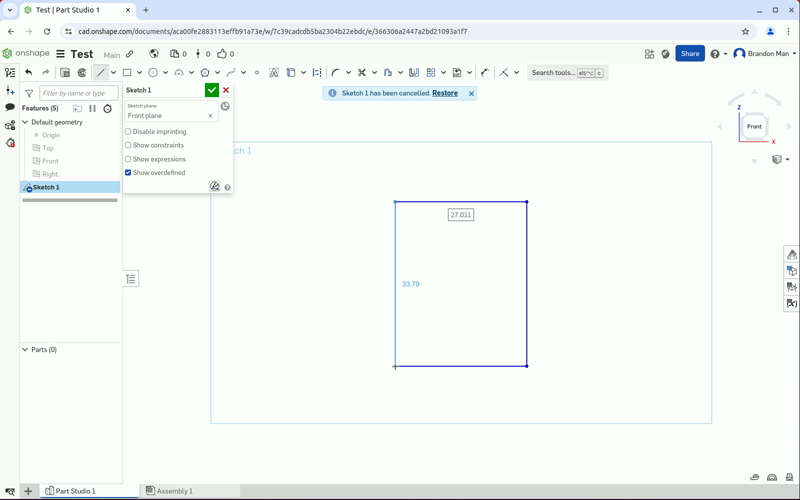
key(esc)
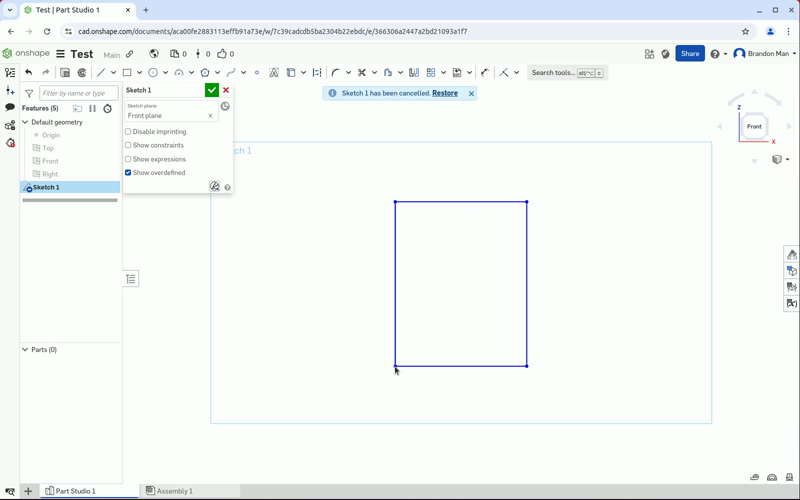
mouse_move(477, 297)
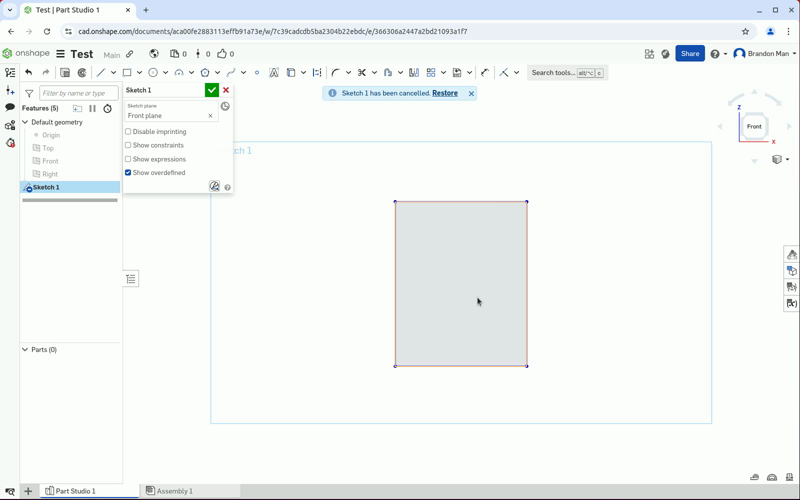
click(477, 297)
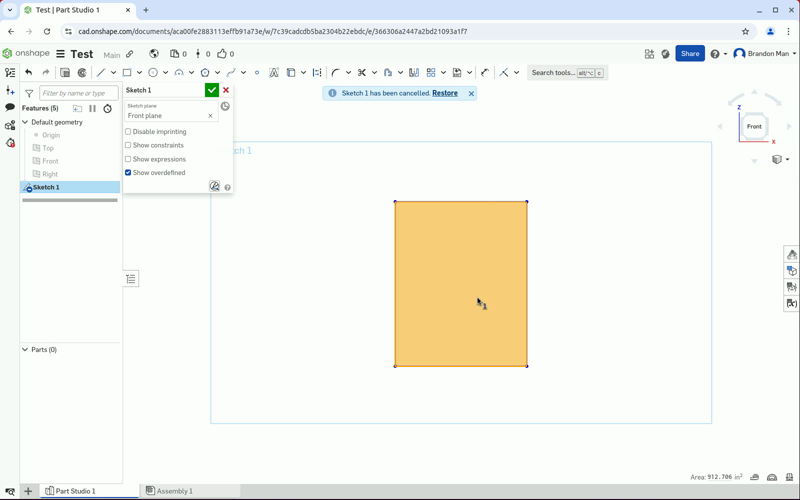
mouse_move(73, 352)
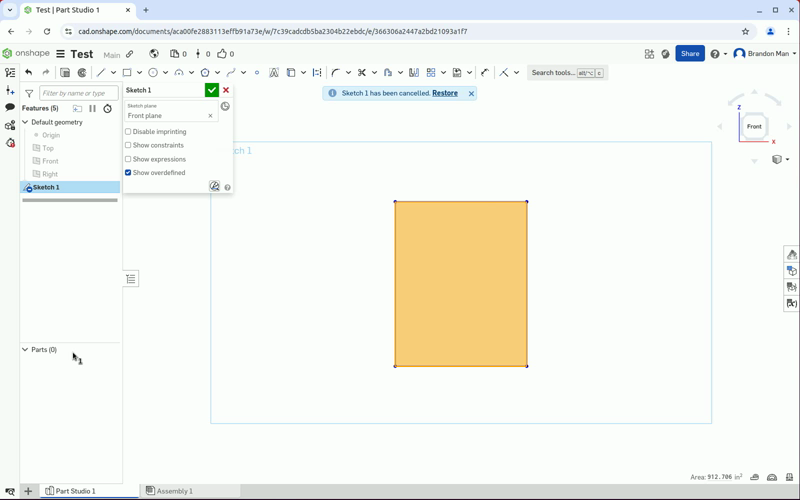
key(shift+y)
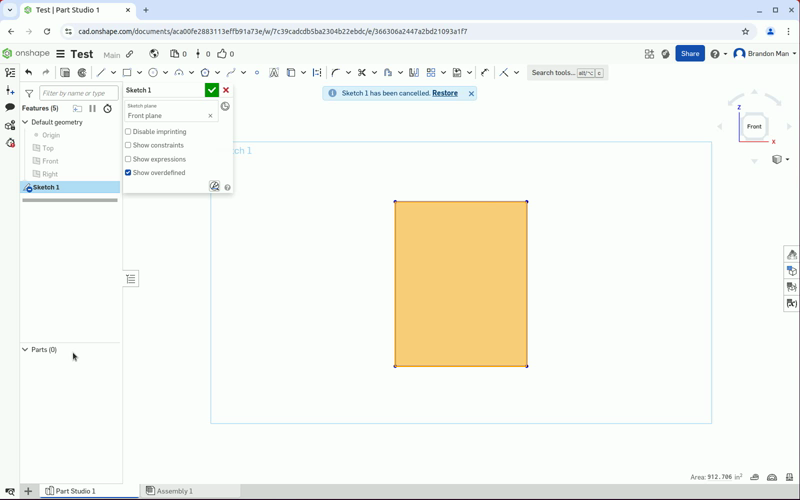
key(shift+e)
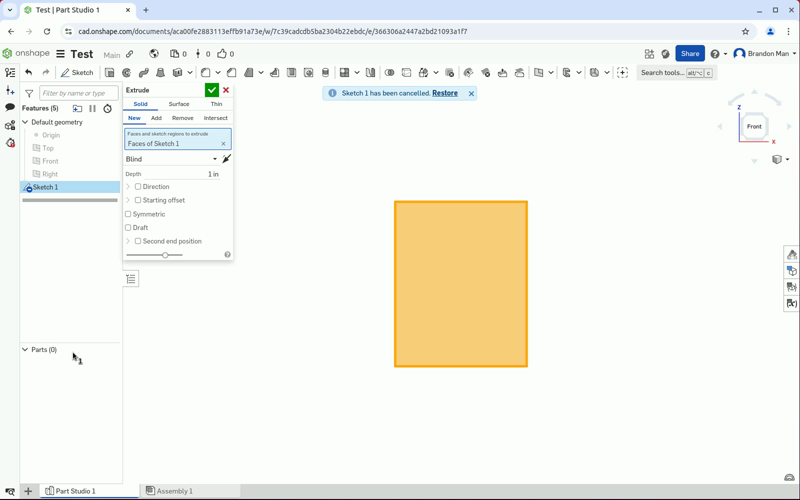
mouse_move(143, 106)
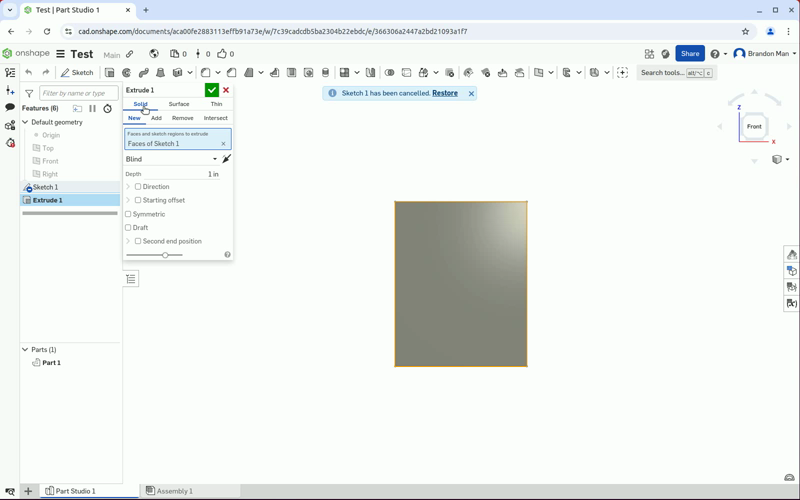
click(143, 106)
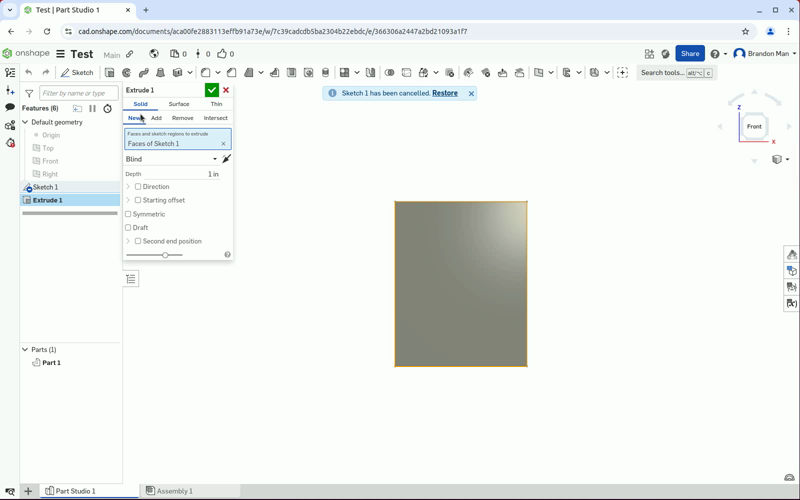
mouse_move(137, 120)
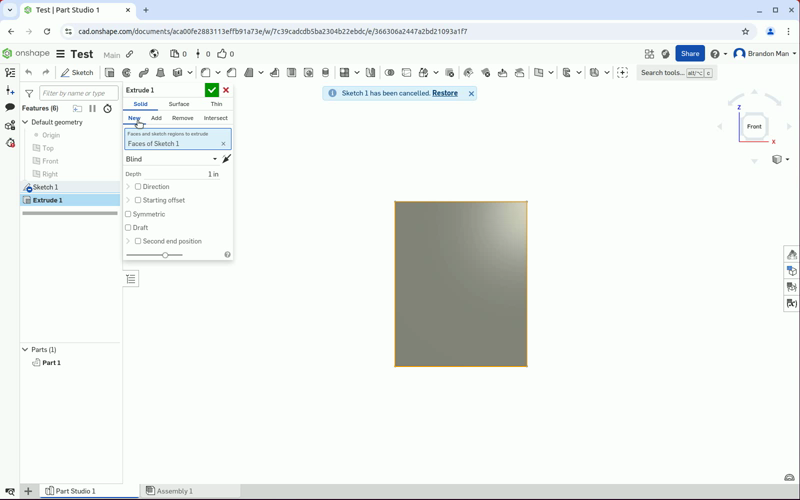
click(137, 120)
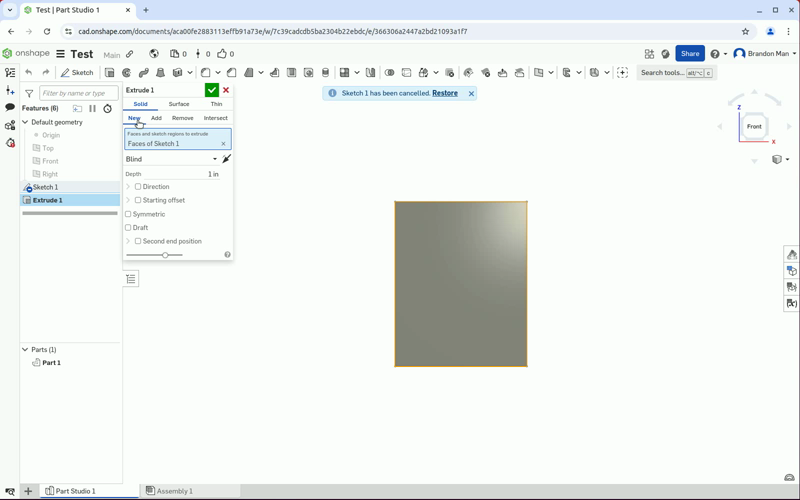
key(tab, 4)
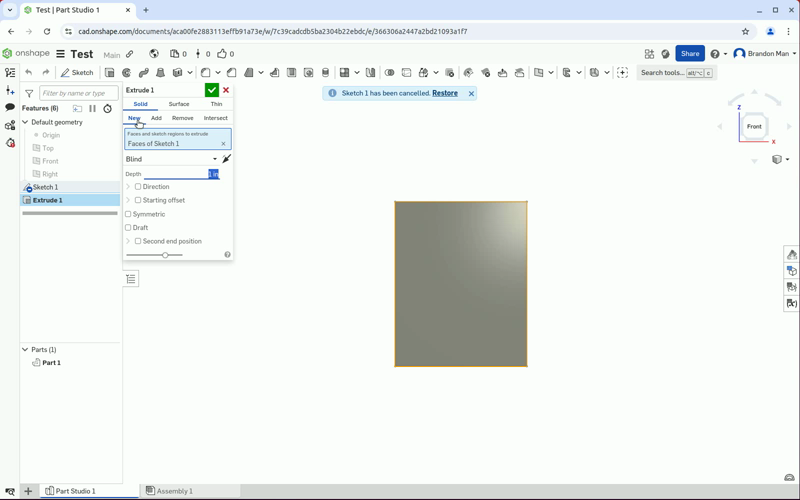
text(23.108)
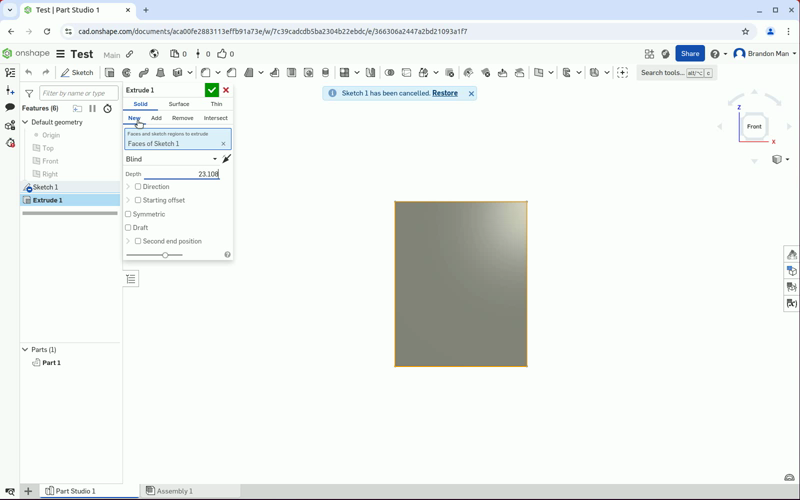
key(enter)
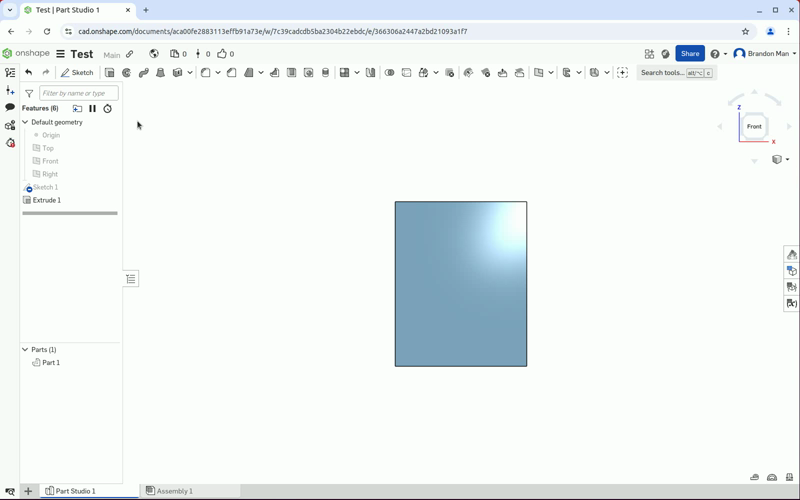
key(shift+h)
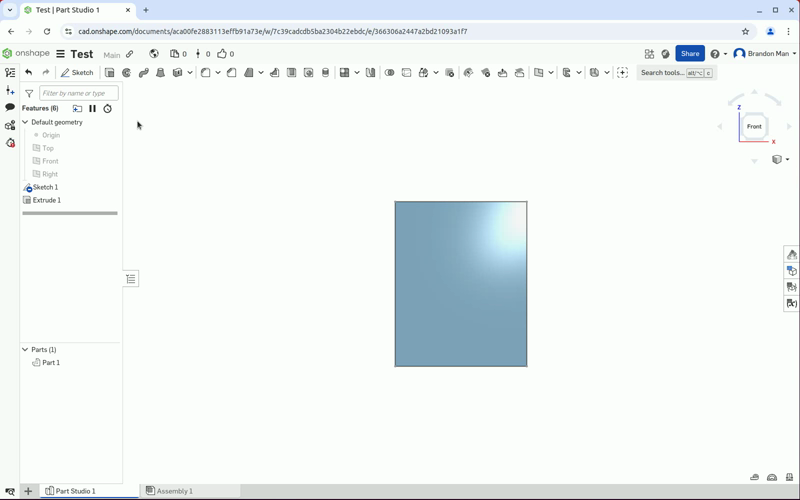
key(shift+h)
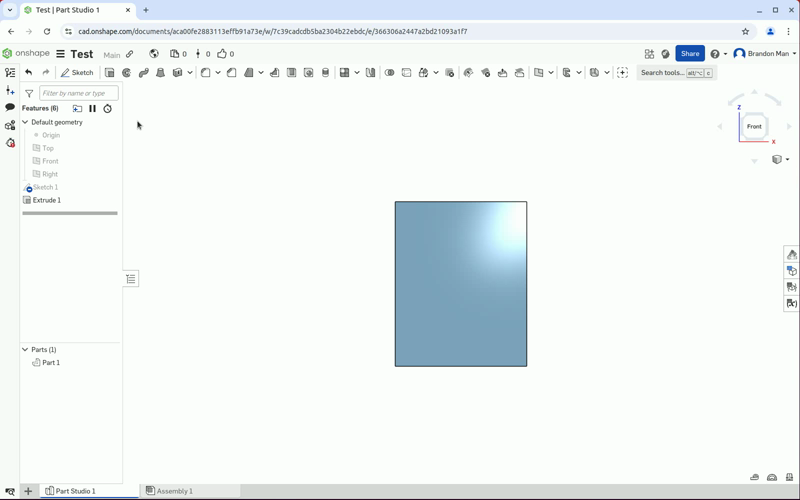
mouse_move(73, 189)
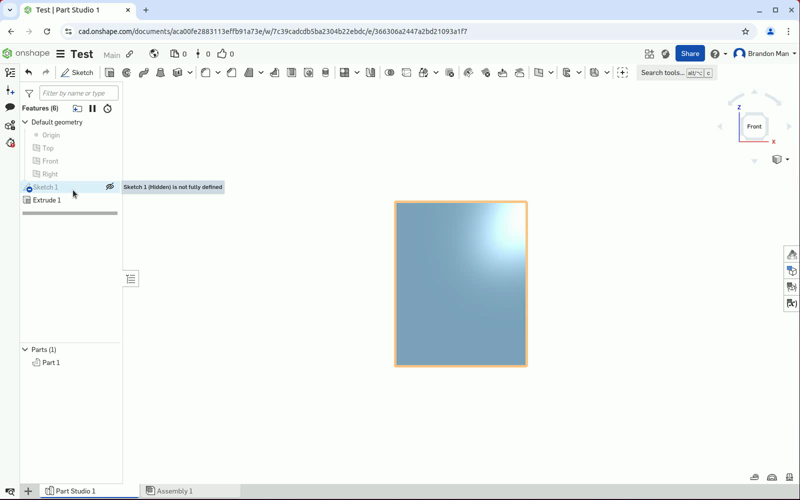
click(73, 189)
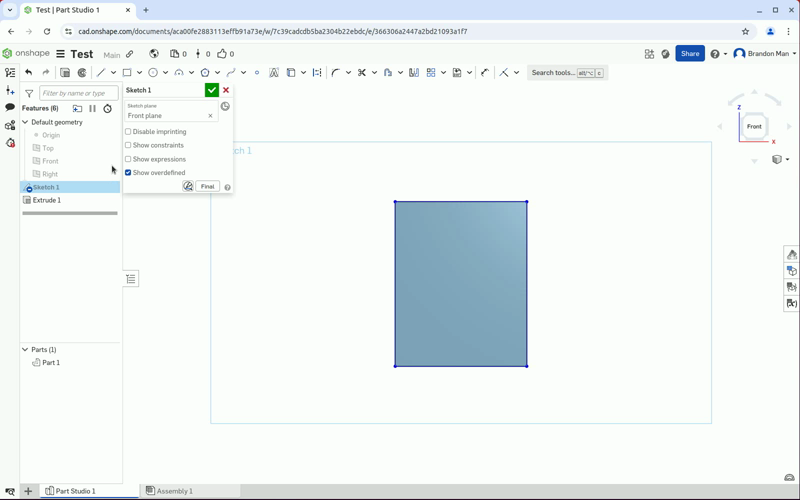
mouse_move(229, 92)
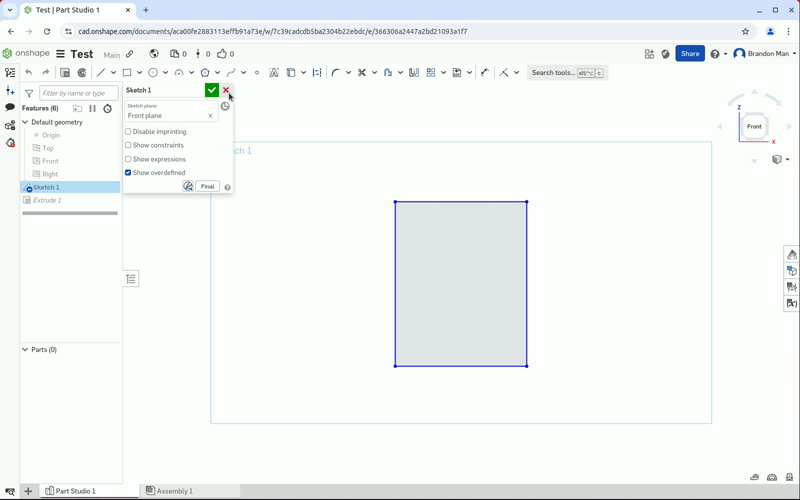
click(229, 92)
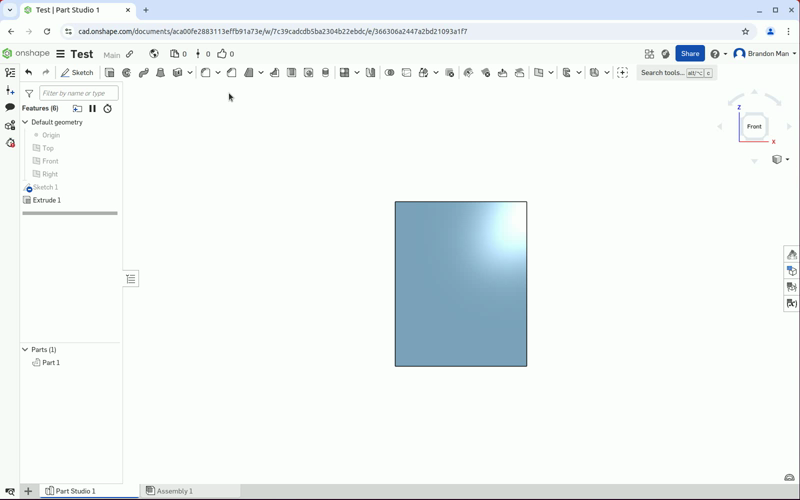
mouse_move(73, 352)
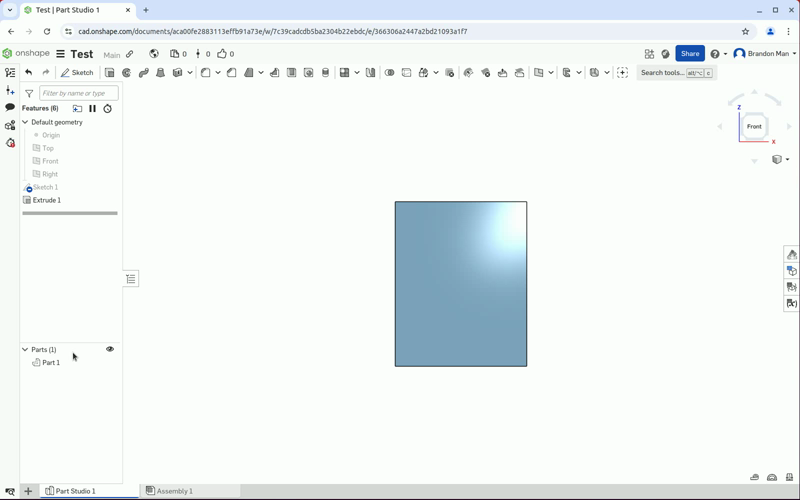
key(y)
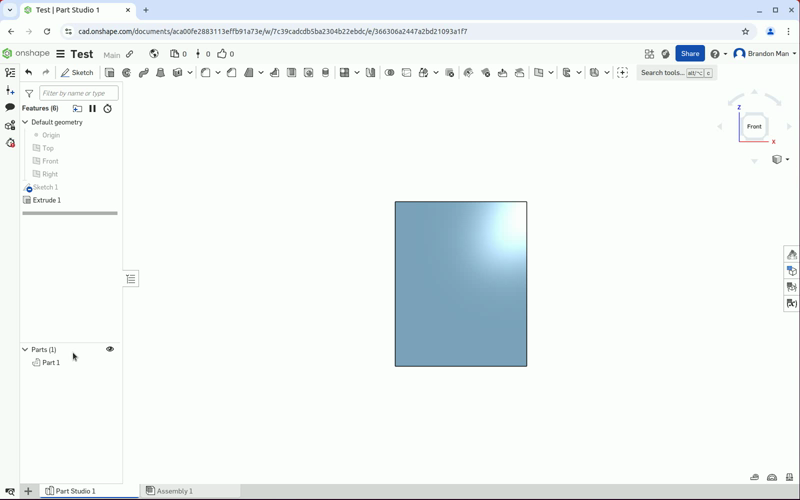
key(shift+p)
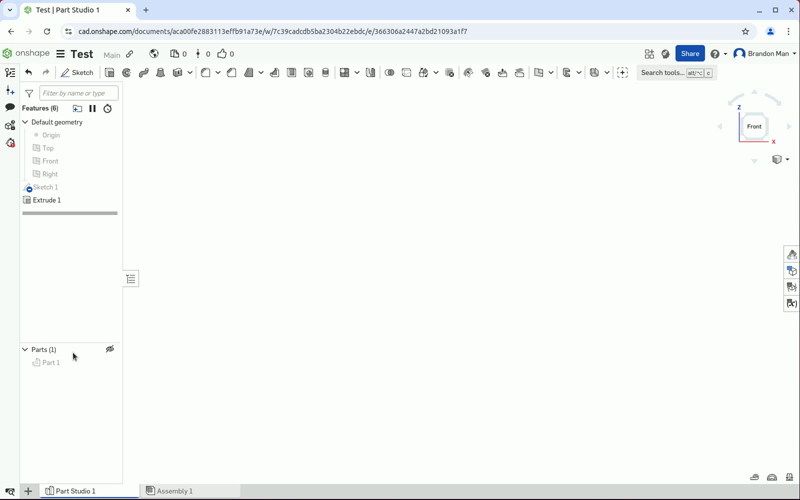
key(space)
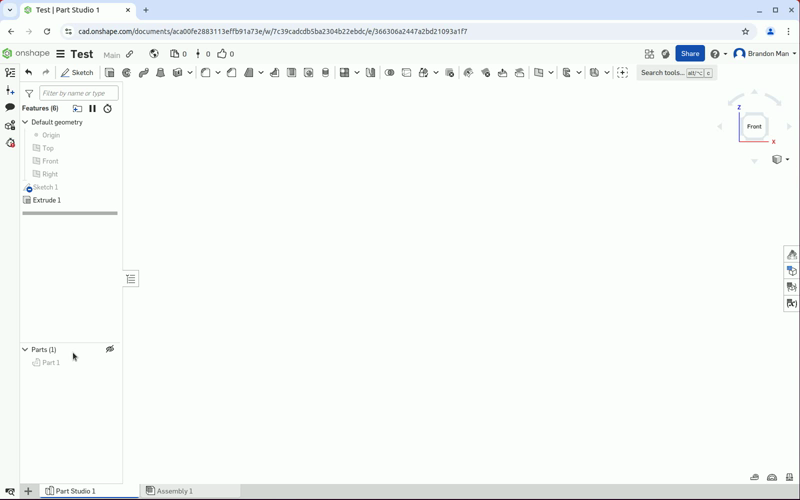
key_down(shift)
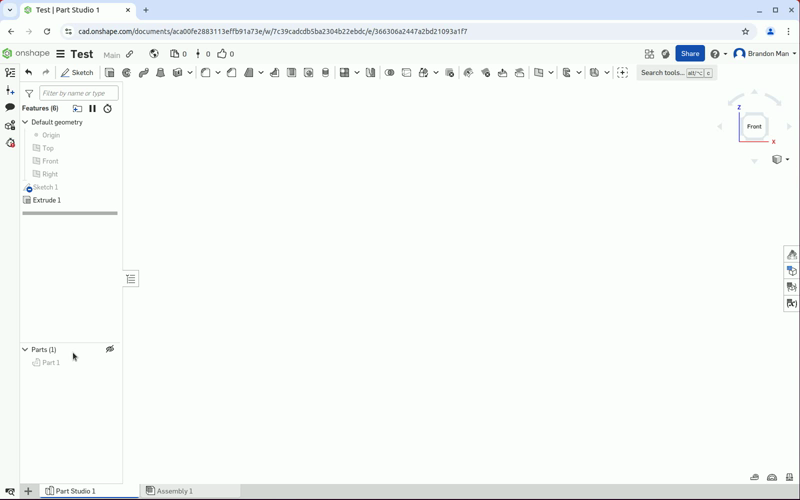
key(left)
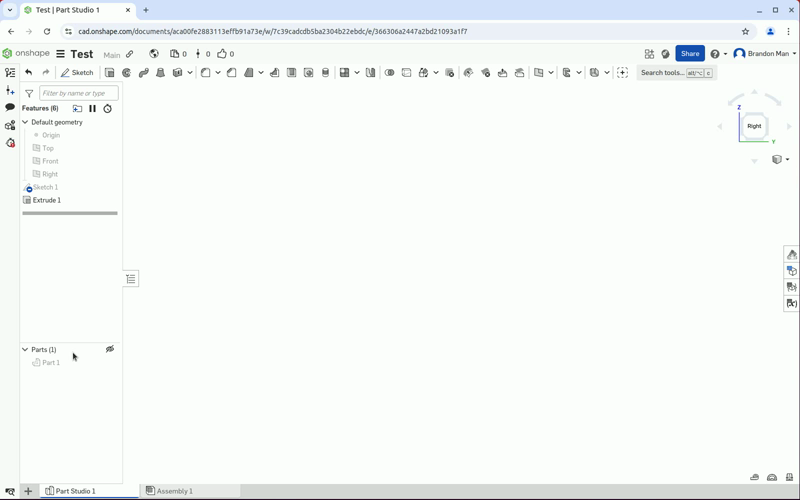
key_up(shift)
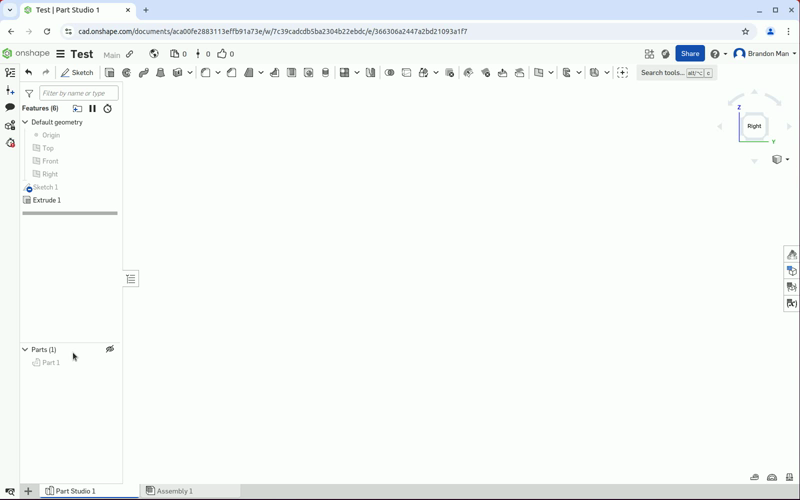
mouse_move(73, 352)
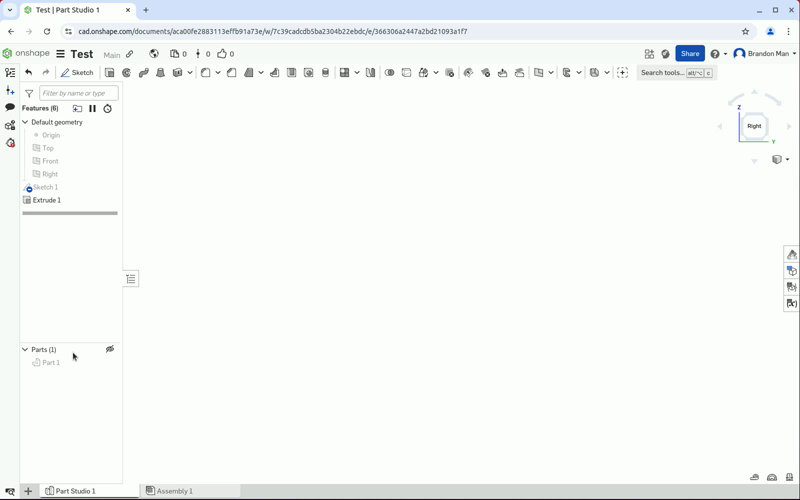
key(shift+y)
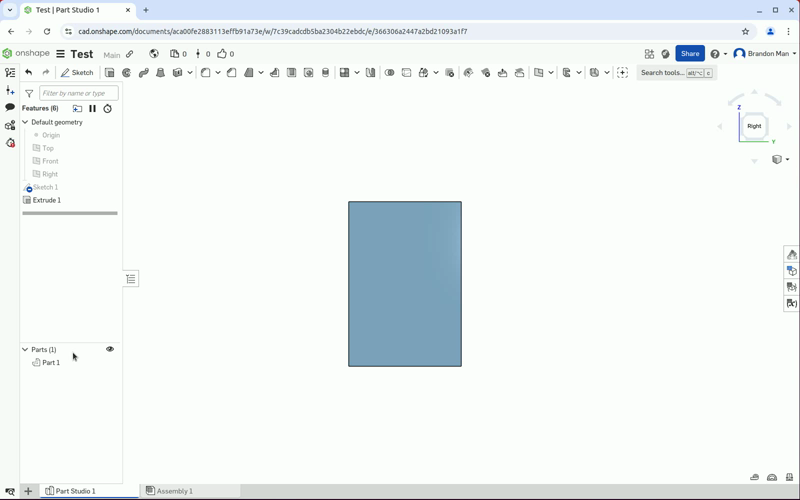
mouse_move(541, 75)
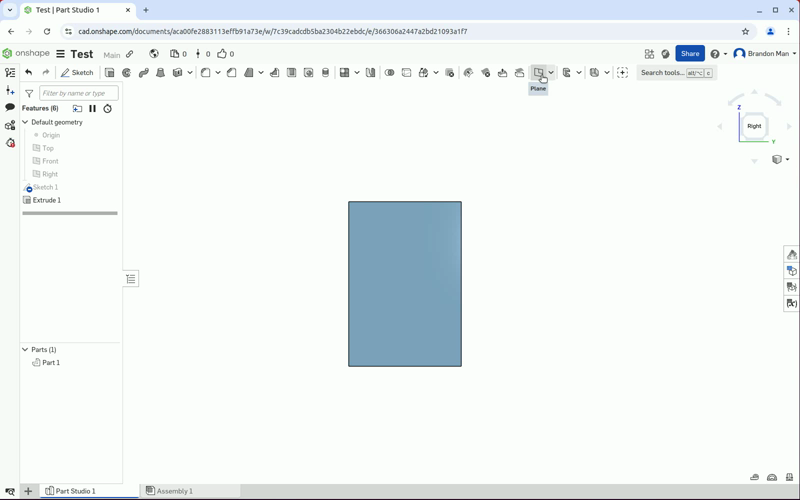
click(541, 75)
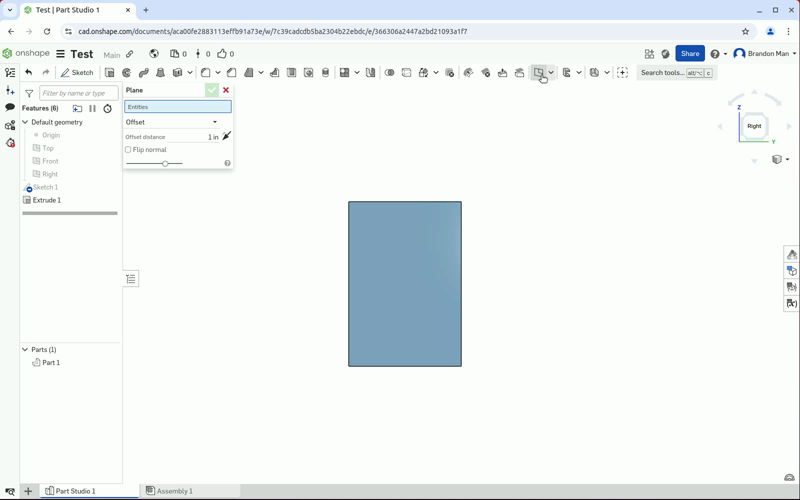
mouse_move(73, 176)
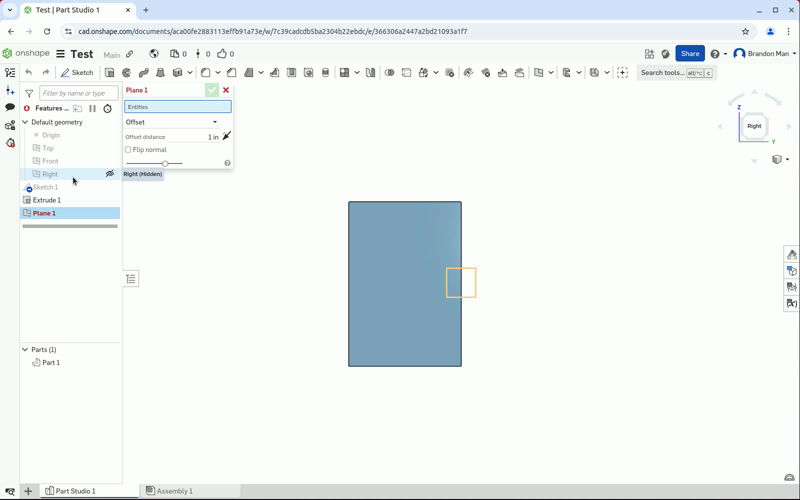
click(73, 176)
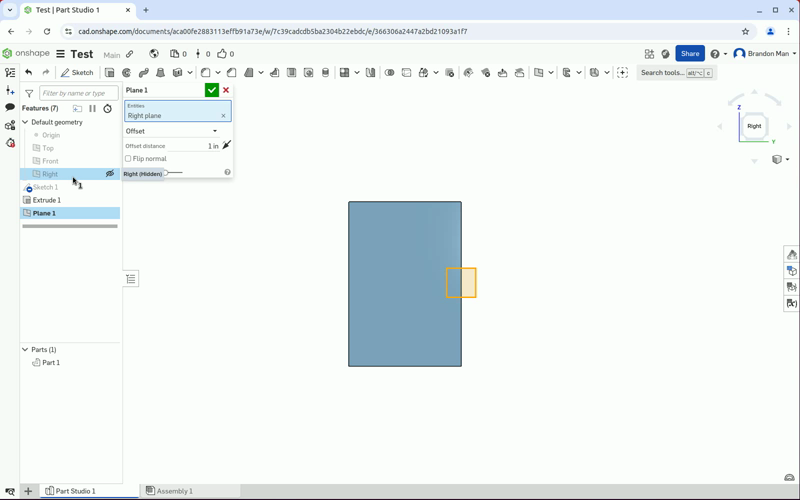
key(tab, 2)
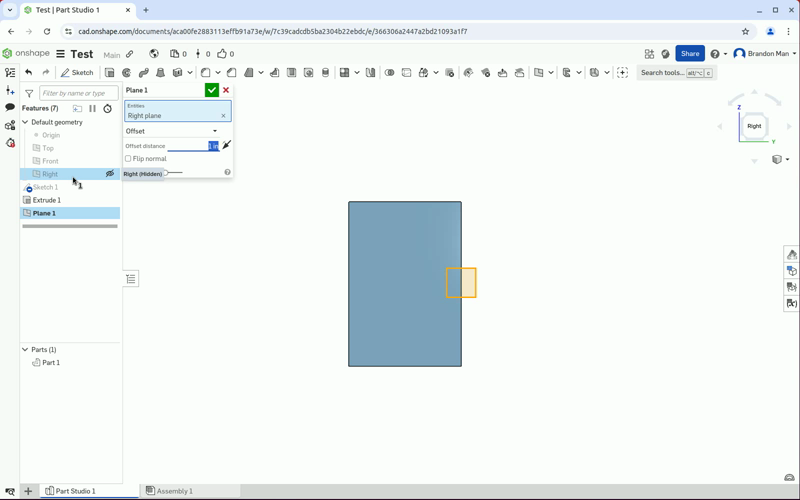
text(13.495)
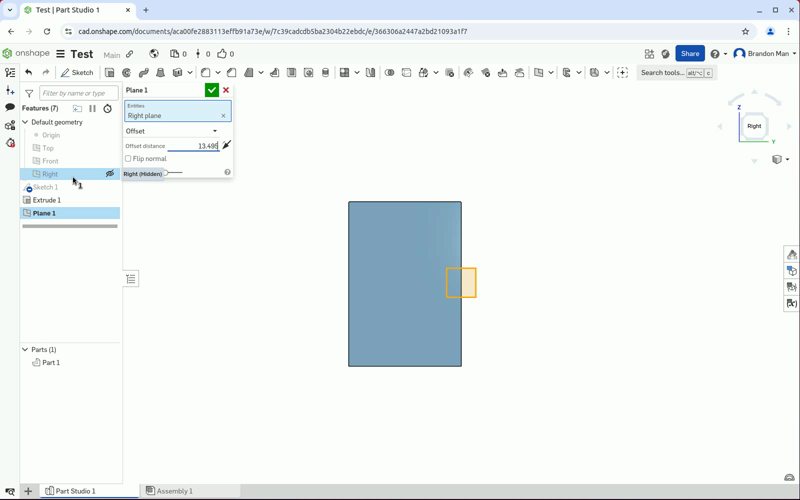
key(enter, 2)
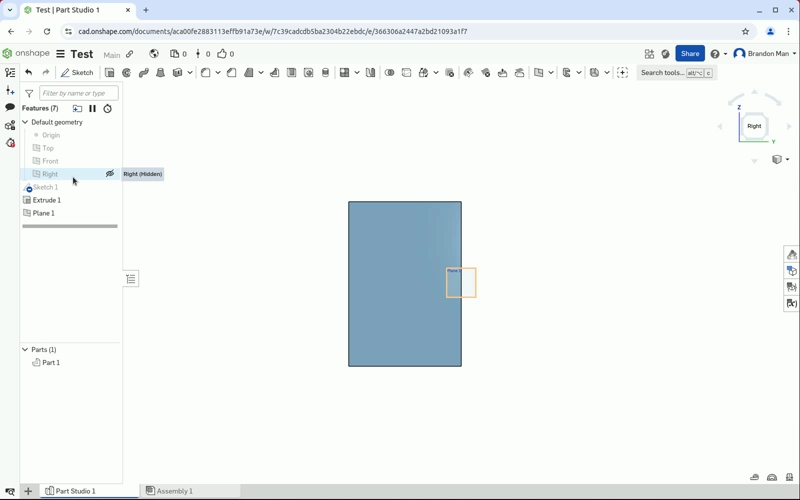
key(shift+s)
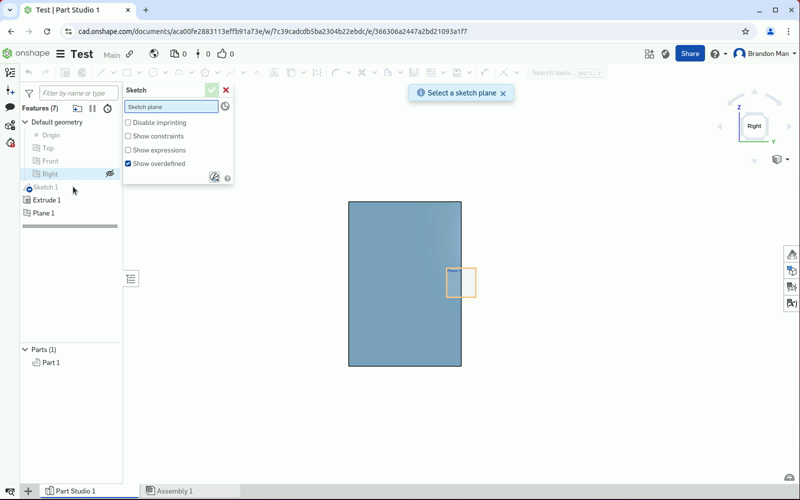
mouse_move(73, 215)
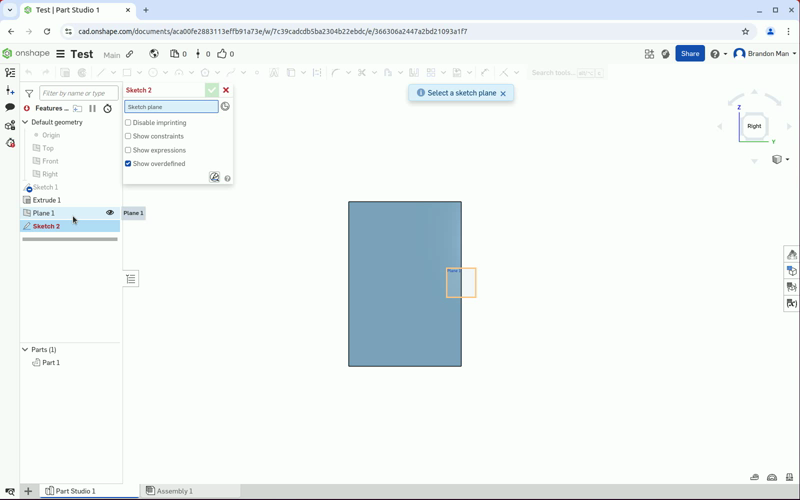
click(73, 215)
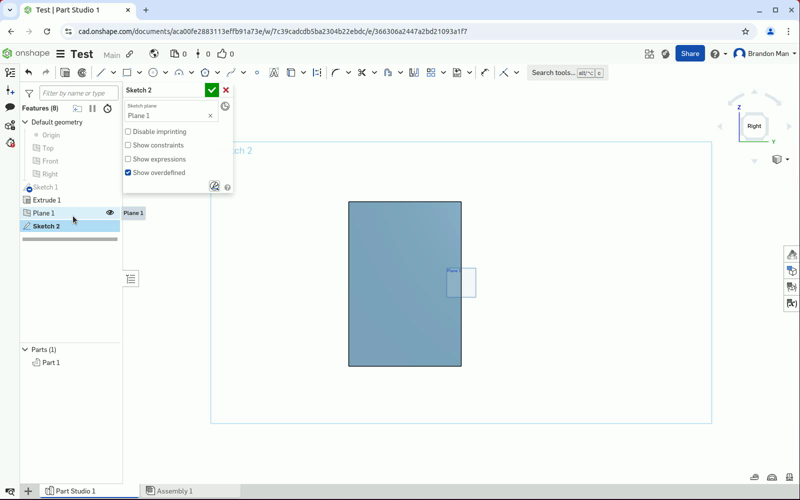
mouse_move(73, 352)
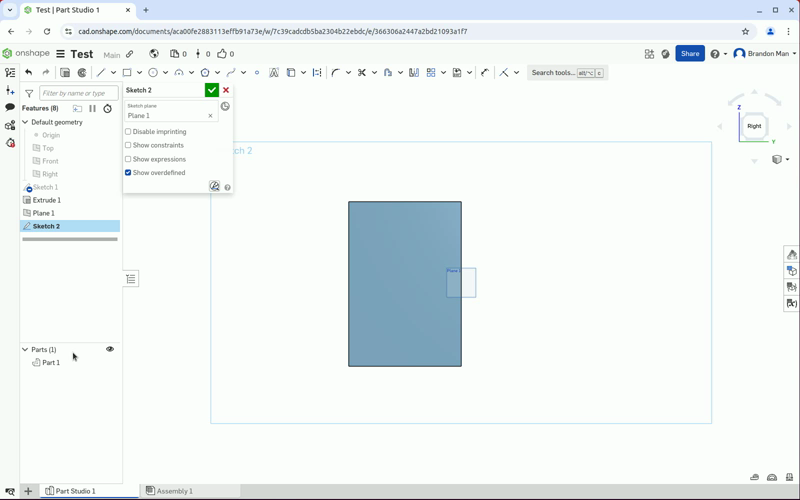
key(y)
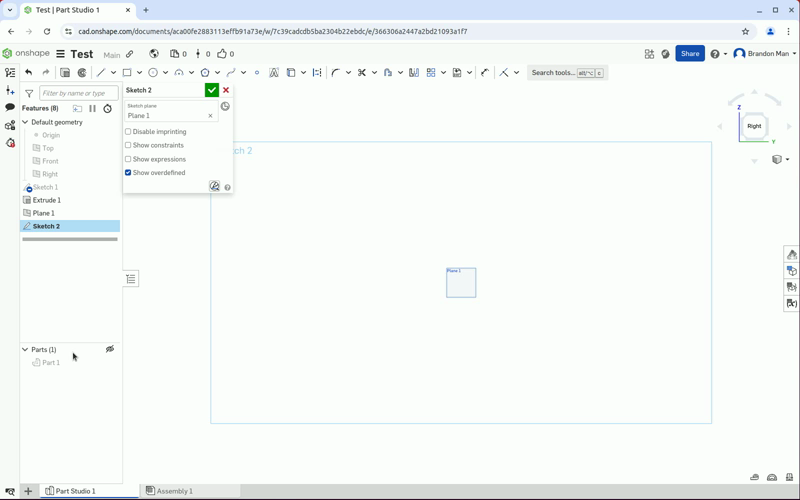
key(c)
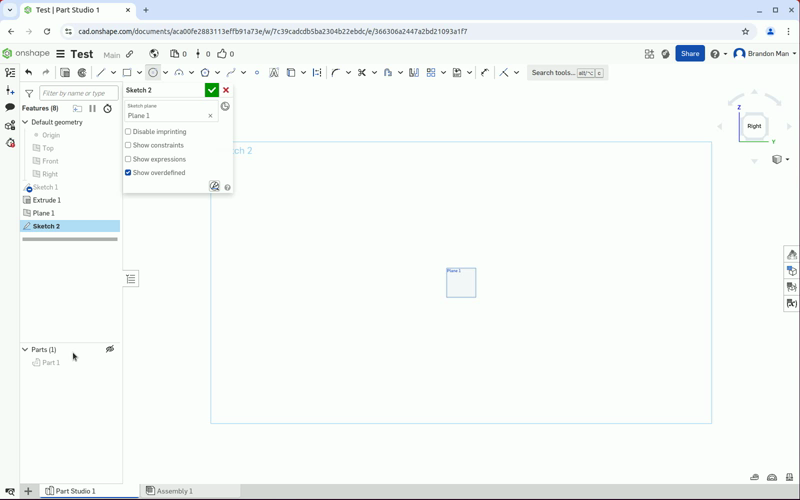
key_down(shift)
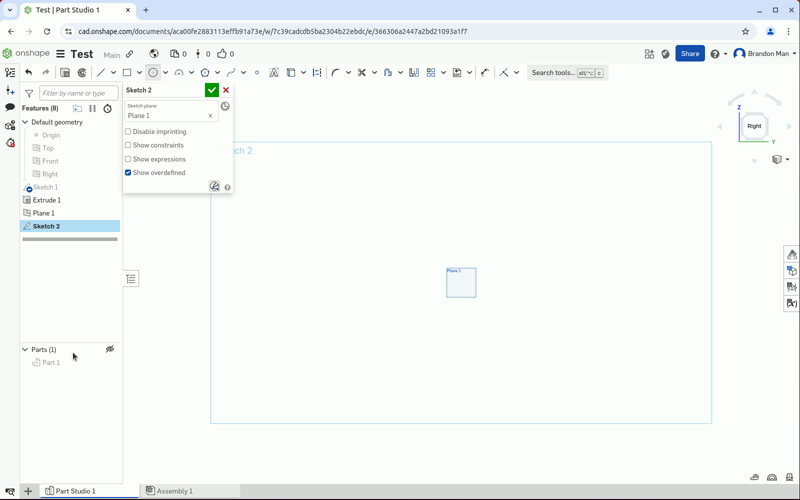
mouse_move(378, 233)
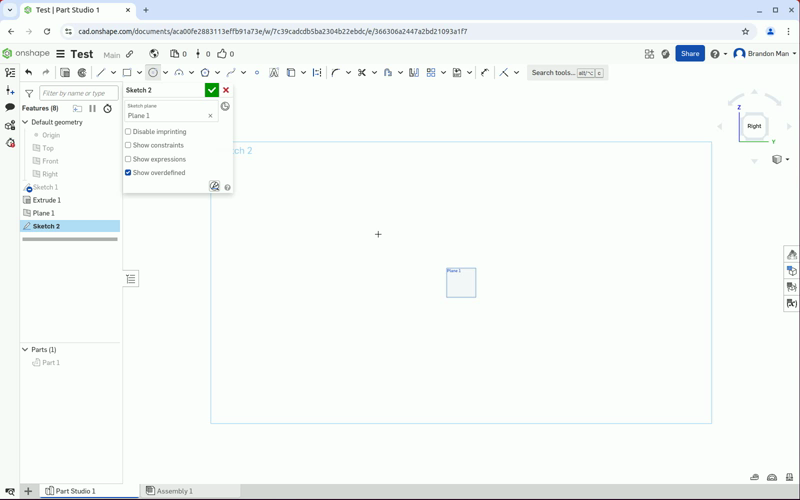
click(378, 233)
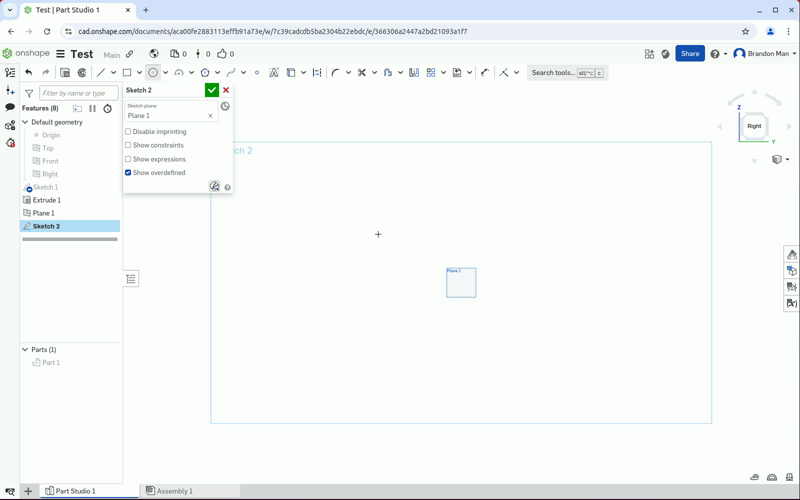
key_up(shift)
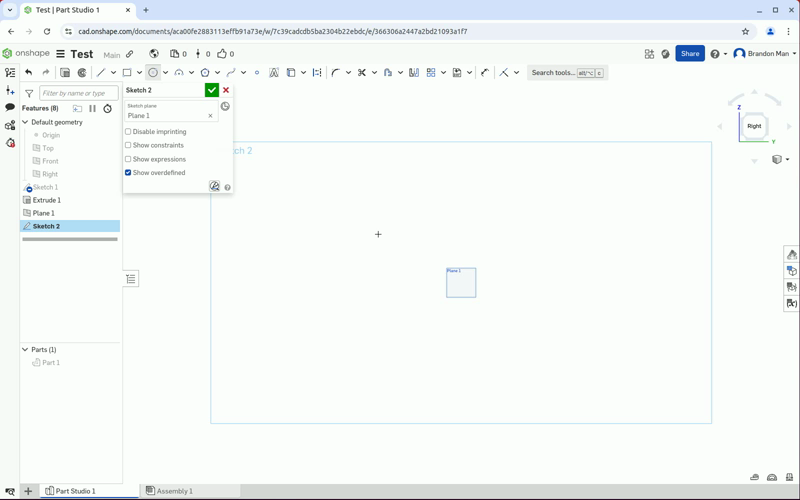
mouse_move(382, 233)
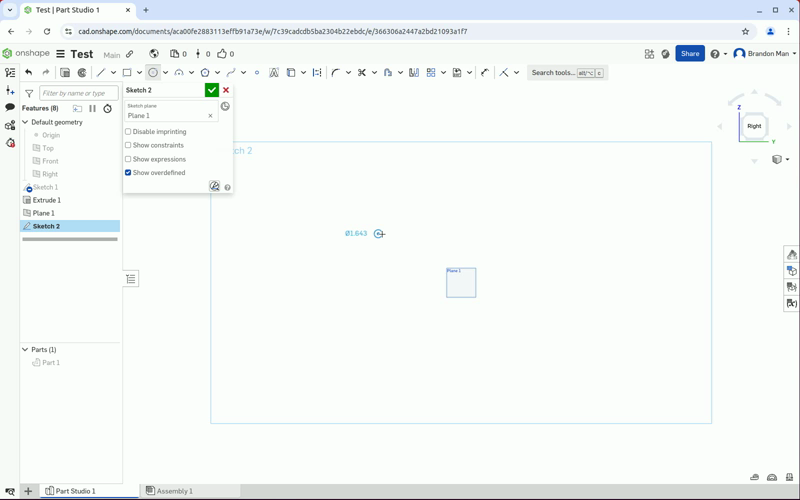
click(382, 233)
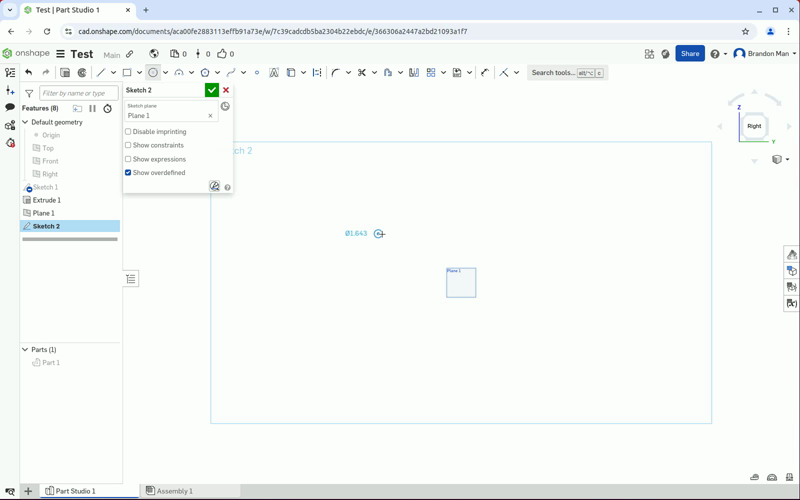
key(esc)
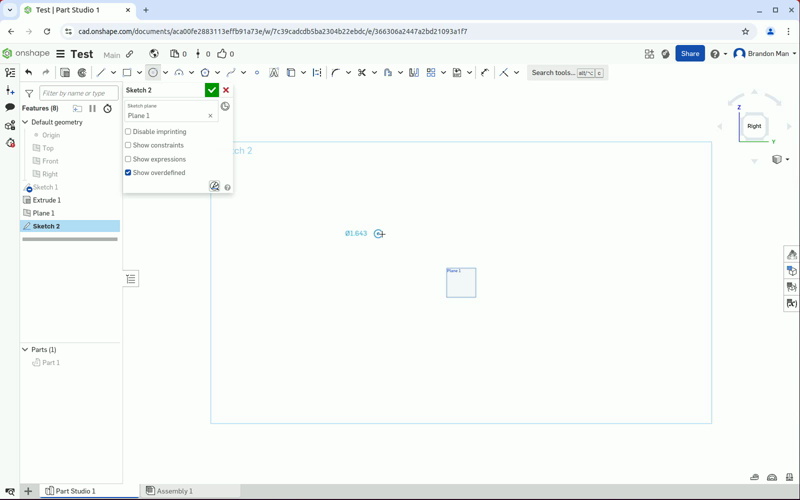
mouse_move(381, 231)
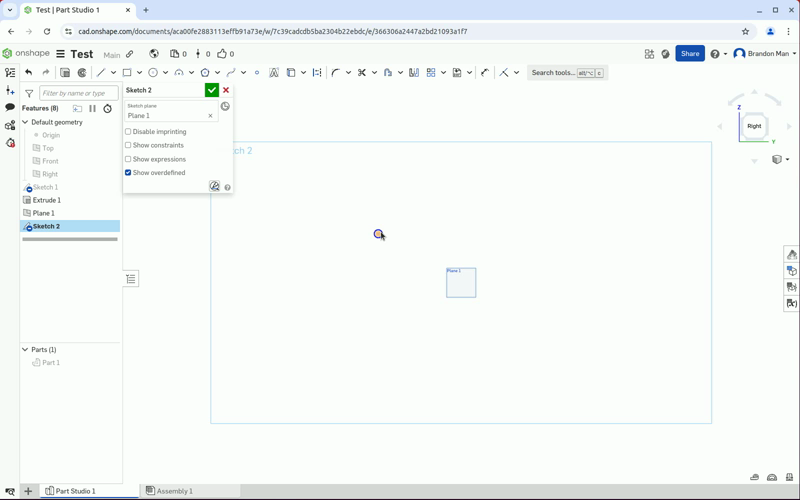
scroll(6)
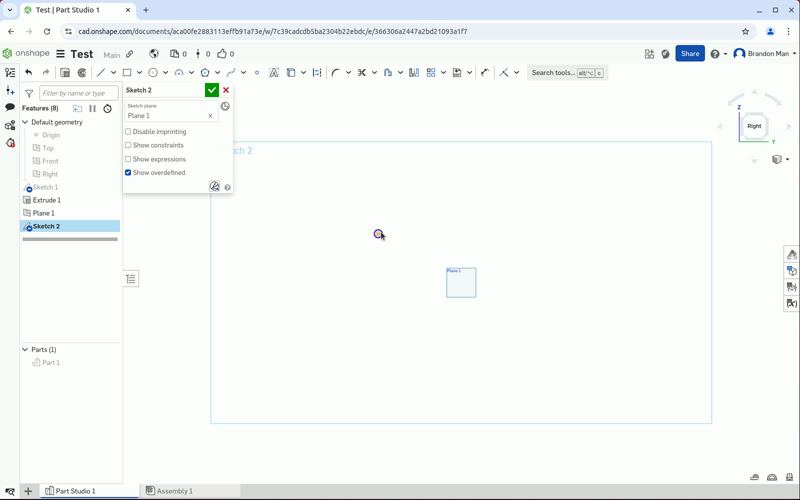
scroll(6)
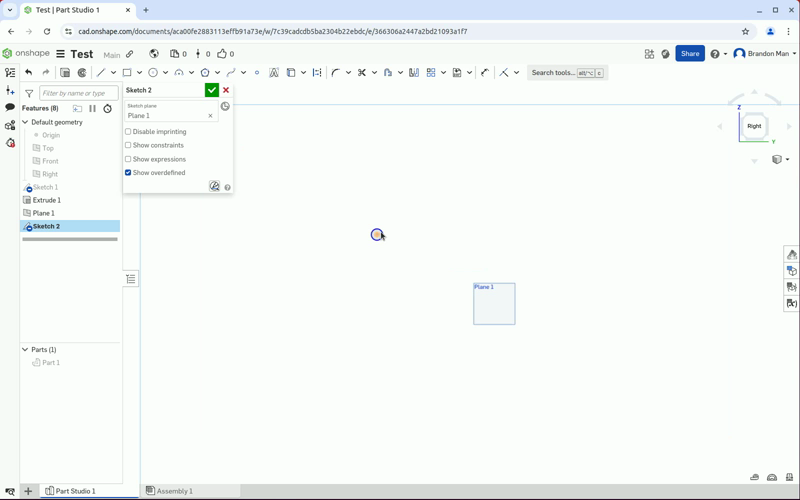
scroll(6)
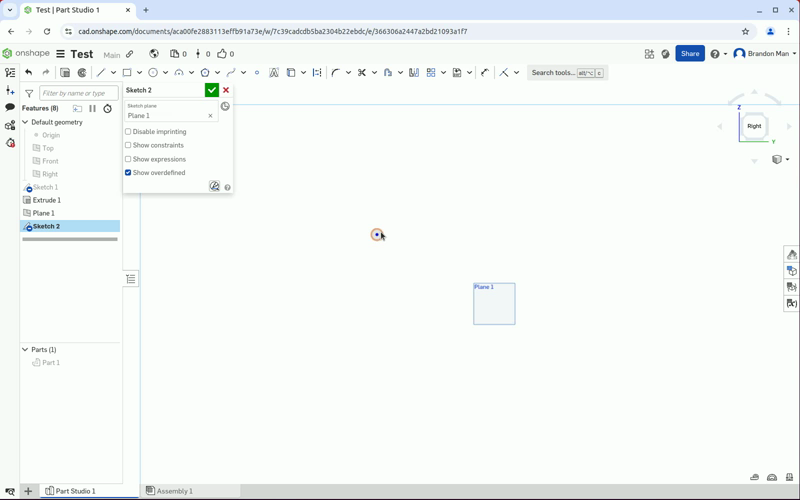
scroll(6)
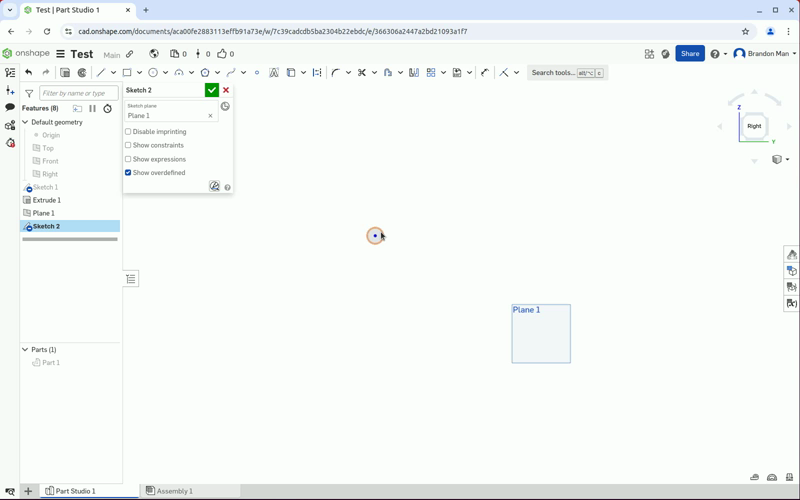
scroll(6)
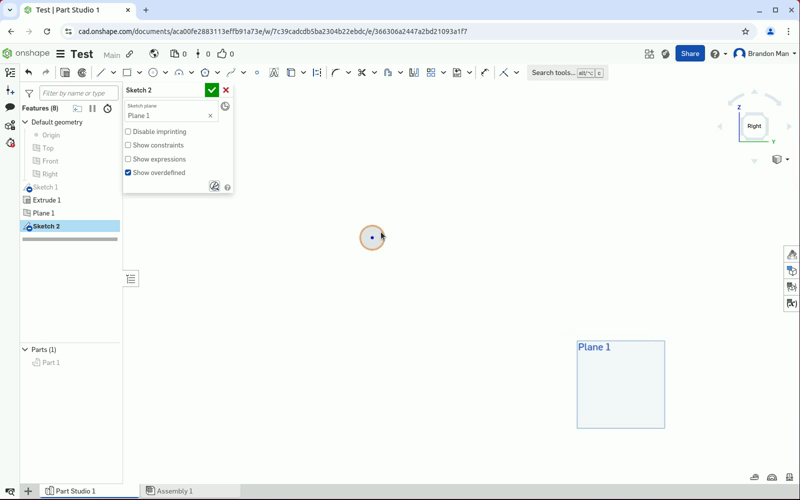
scroll(6)
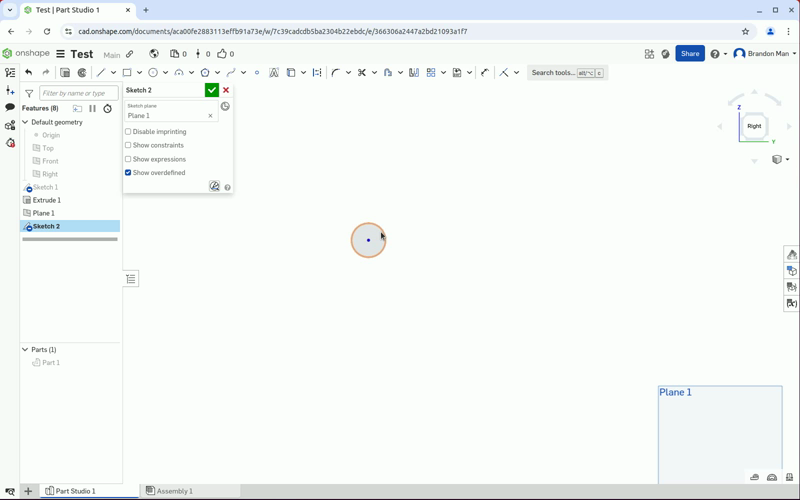
scroll(6)
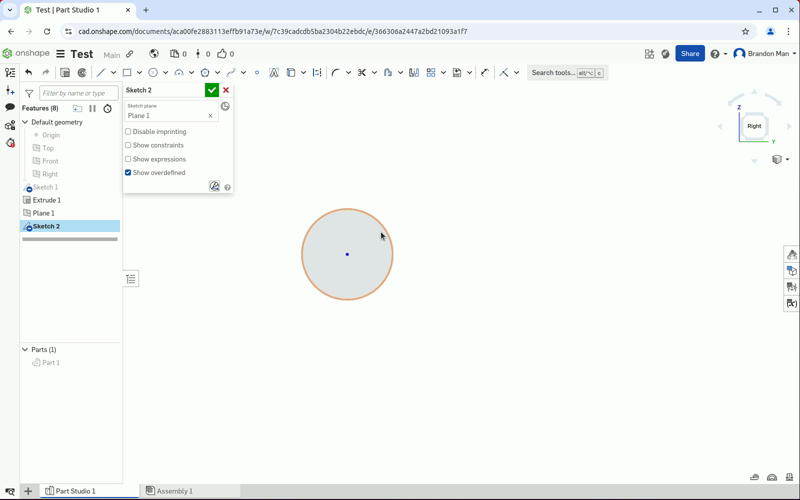
click(381, 231)
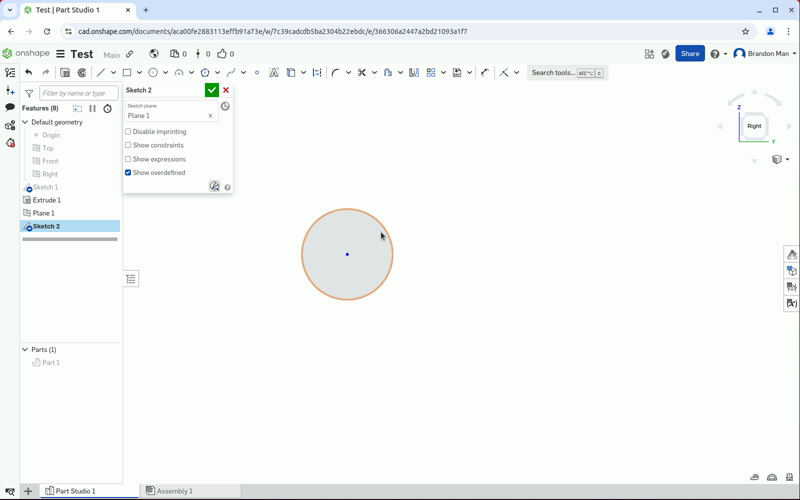
scroll(-6)
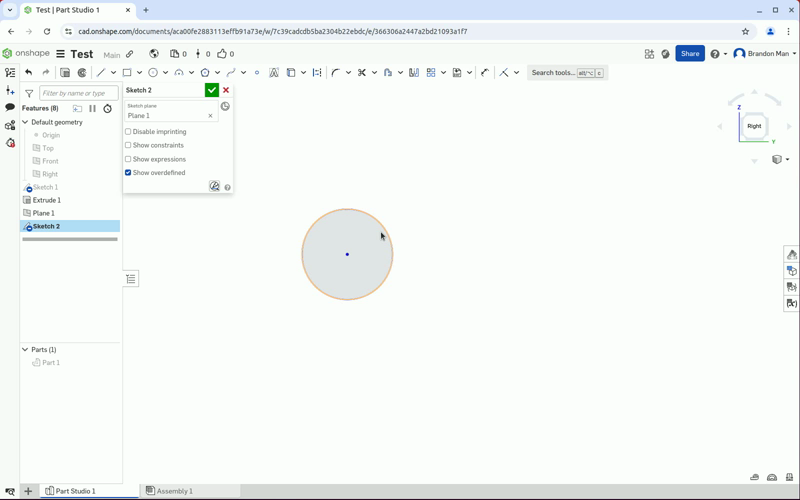
scroll(-6)
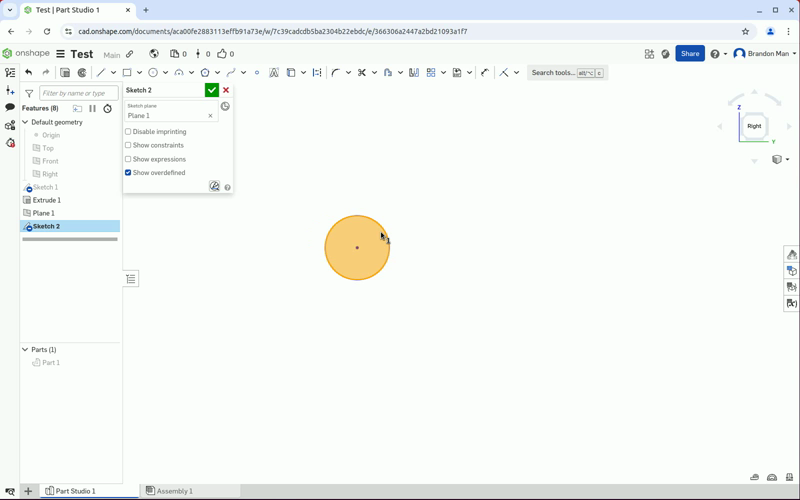
scroll(-6)
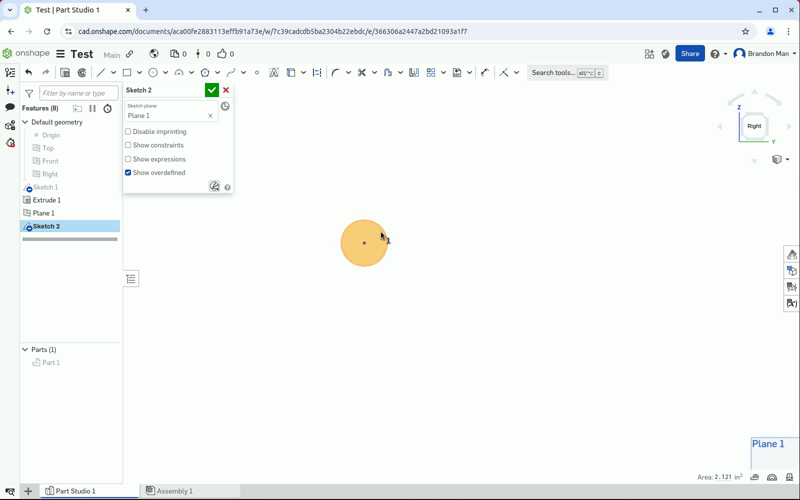
scroll(-6)
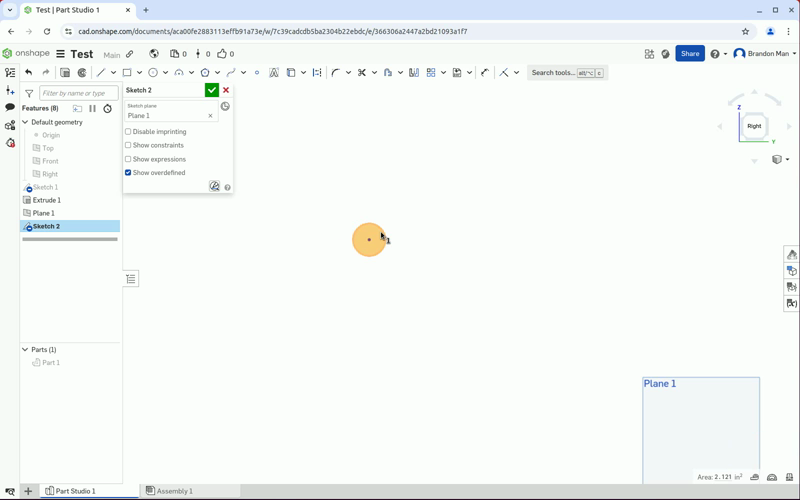
scroll(-6)
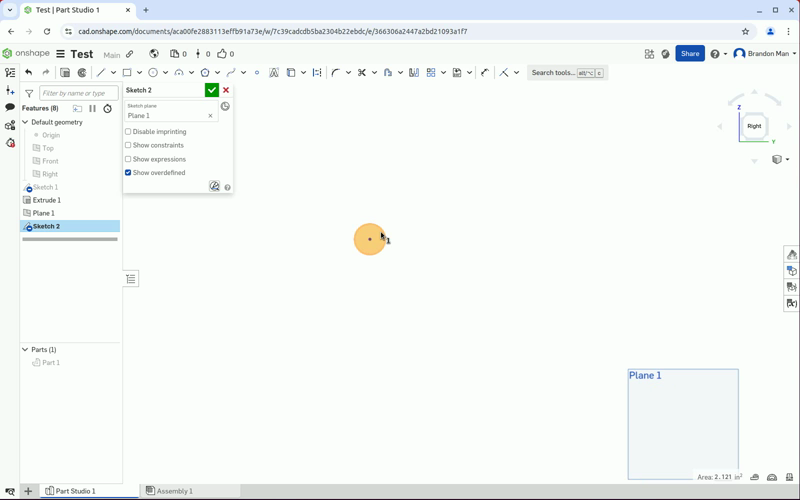
scroll(-6)
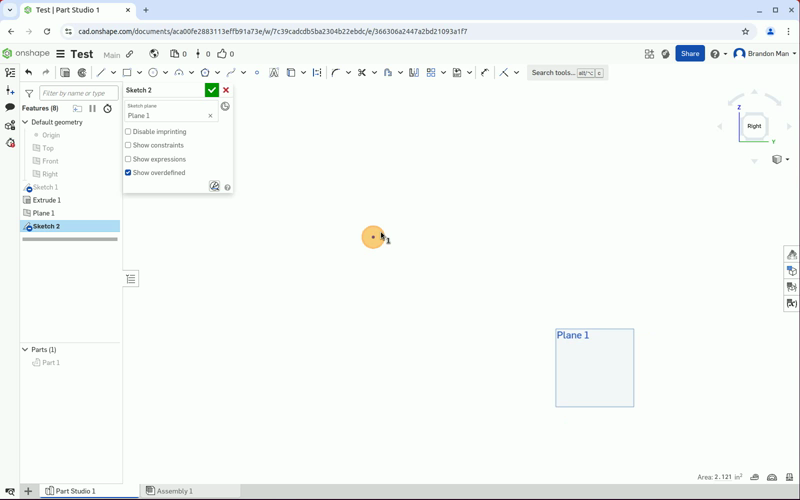
scroll(-6)
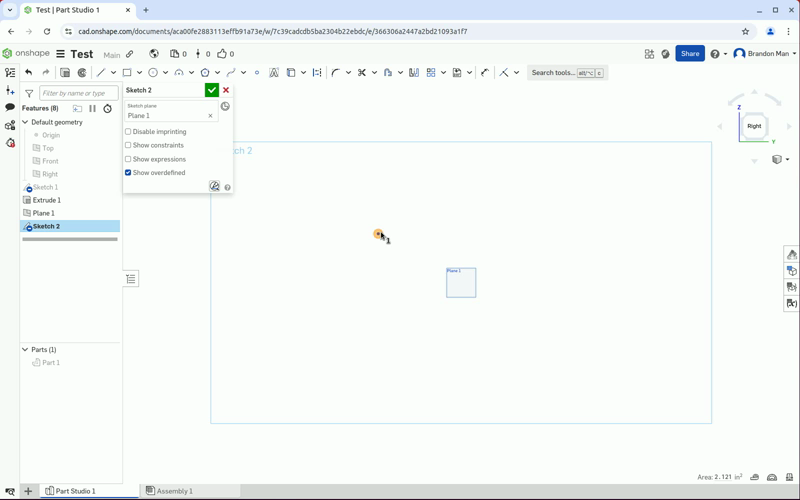
mouse_move(73, 352)
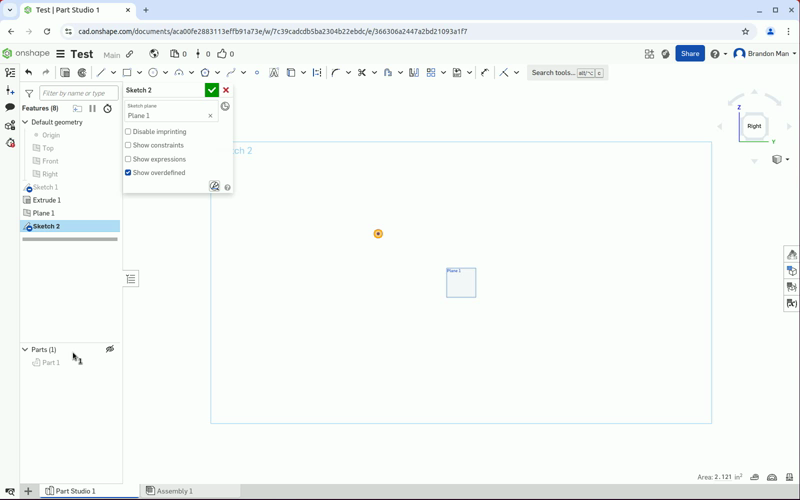
key(shift+y)
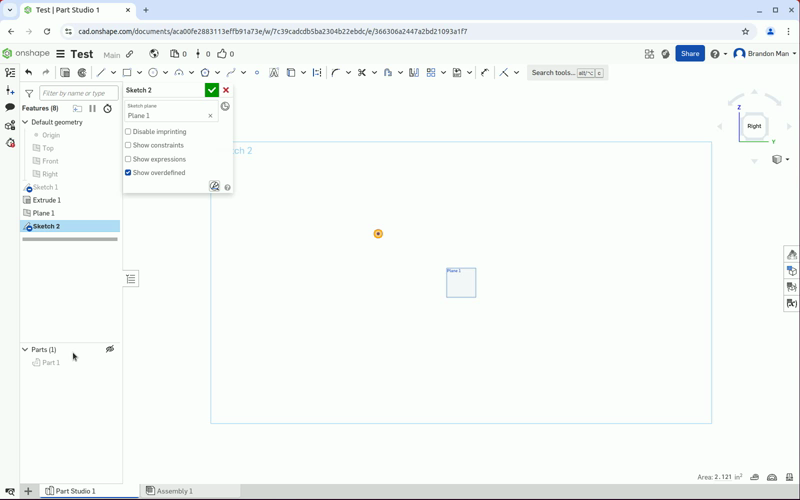
key(shift+e)
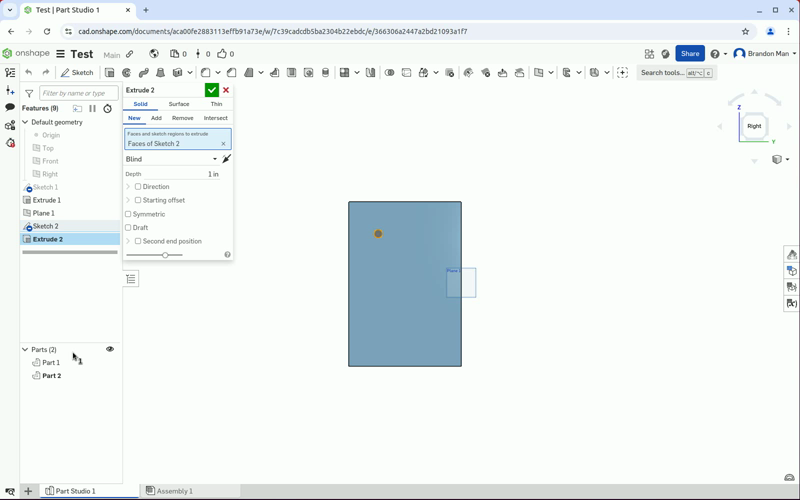
mouse_move(143, 106)
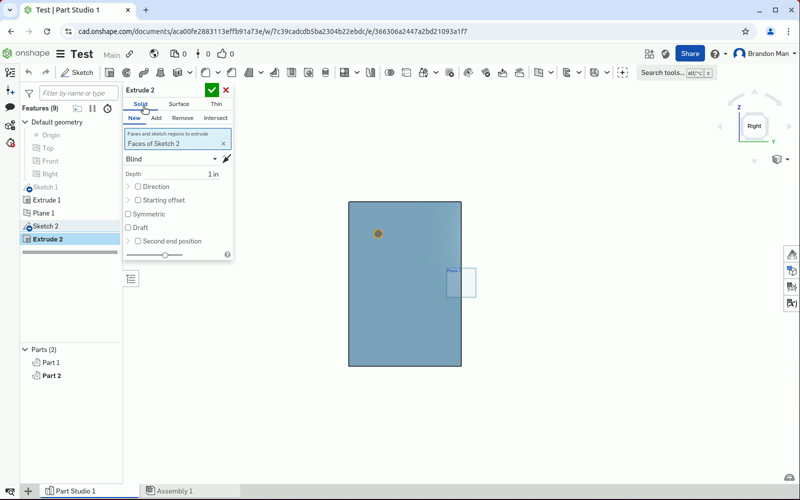
click(143, 106)
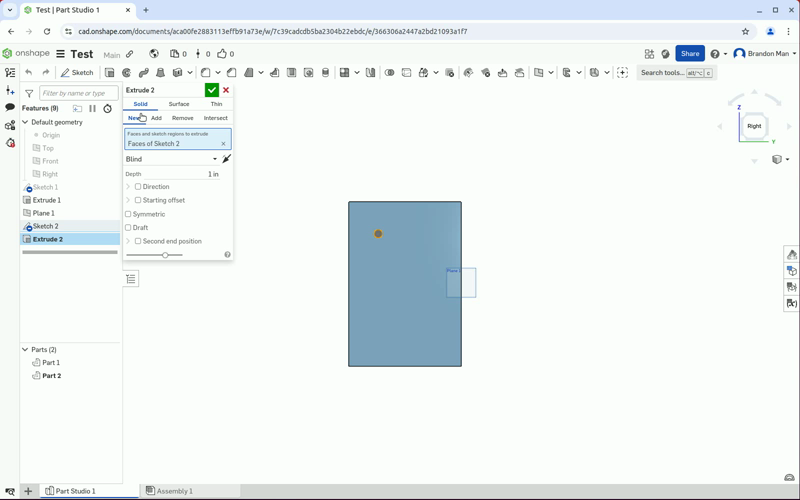
mouse_move(137, 120)
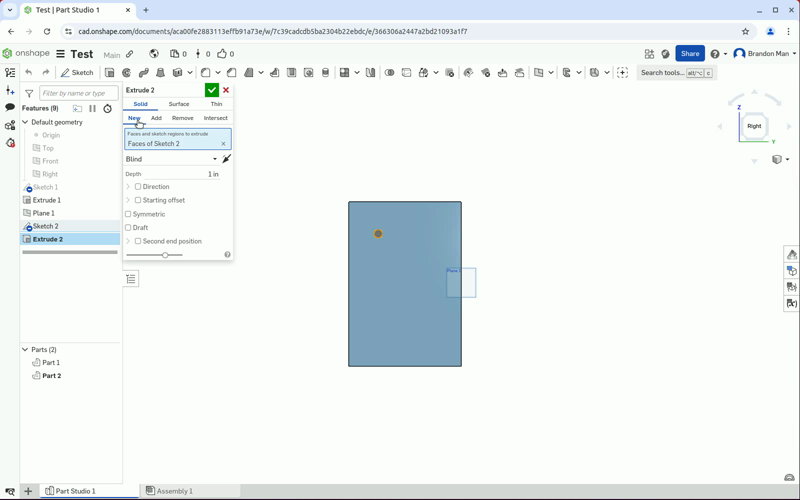
click(137, 120)
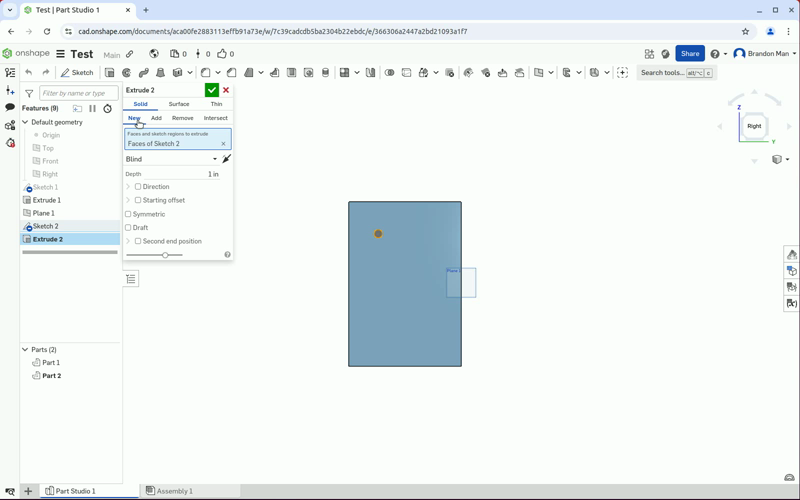
key(tab, 4)
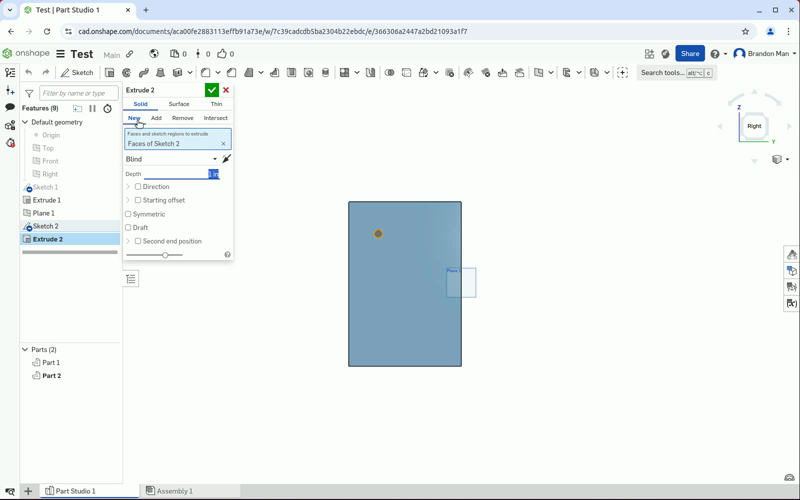
text(1.444)
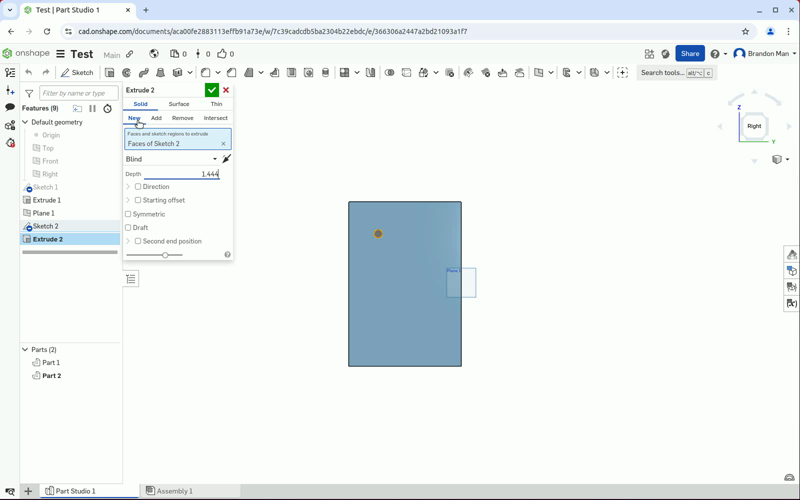
key(enter)
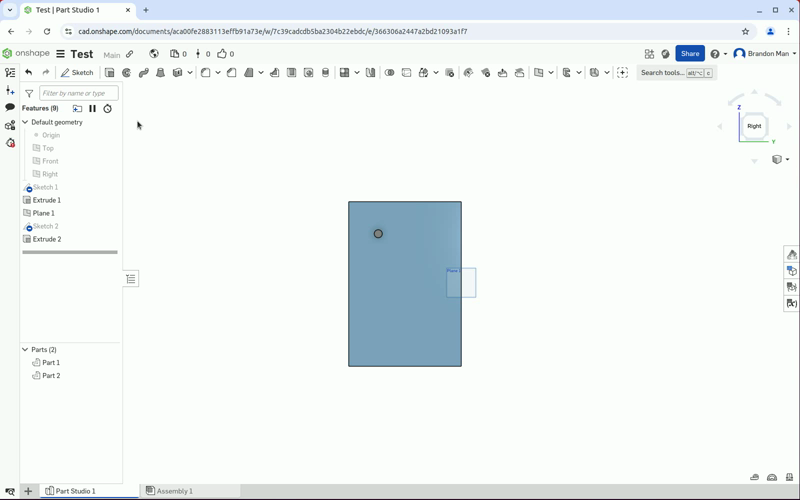
key(shift+h)
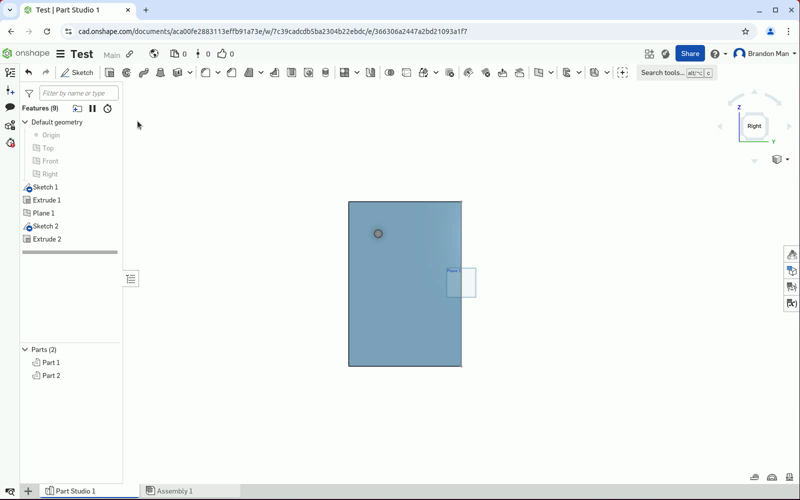
key(shift+h)
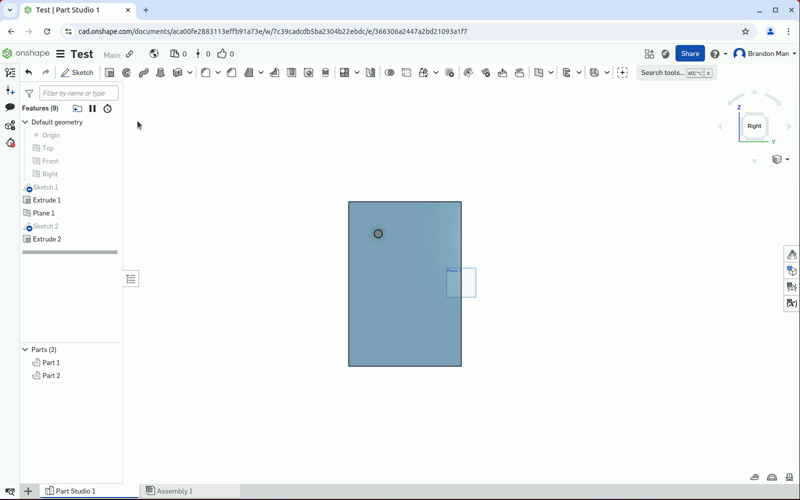
mouse_move(73, 189)
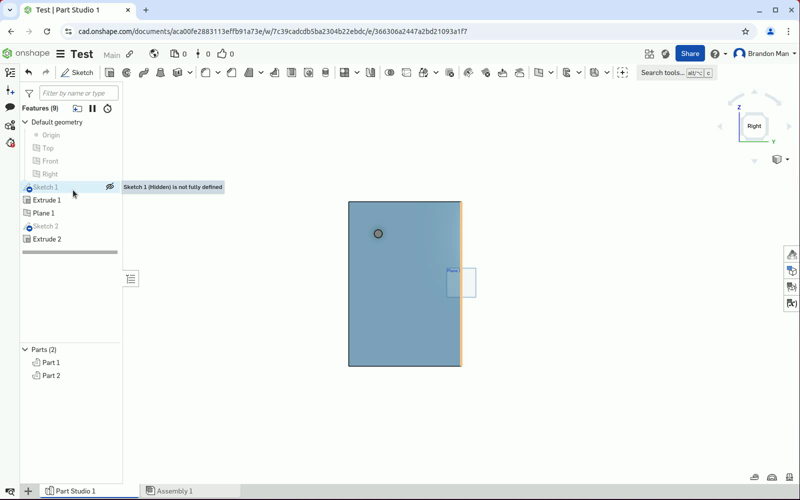
click(73, 189)
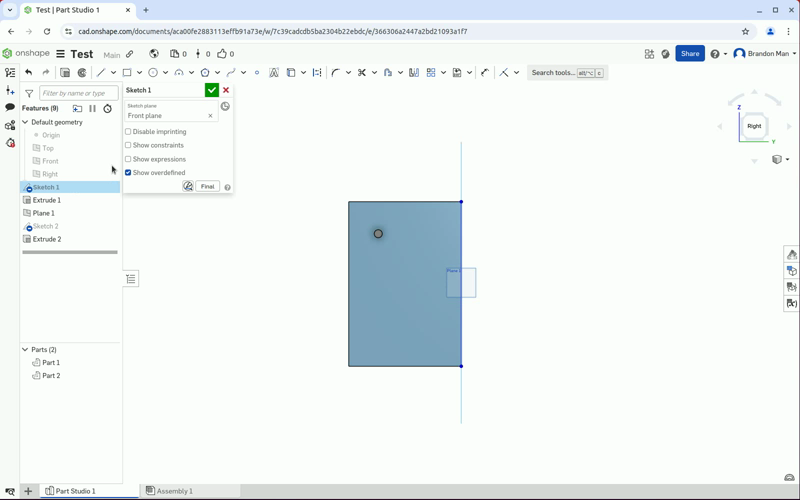
mouse_move(229, 92)
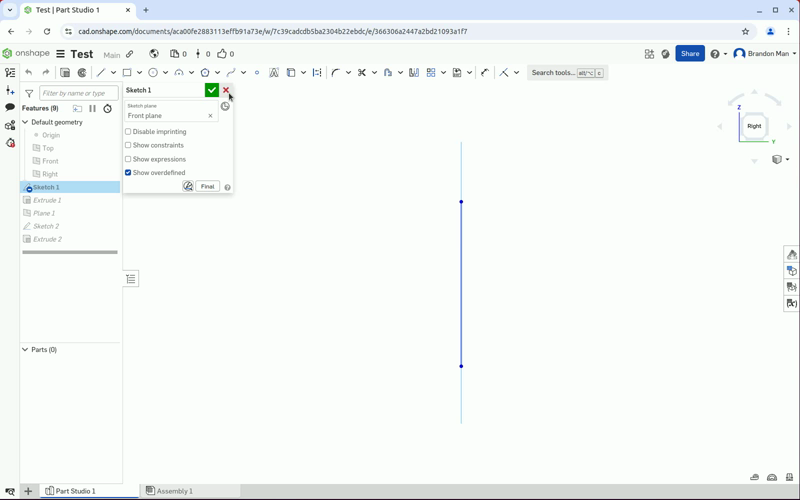
click(229, 92)
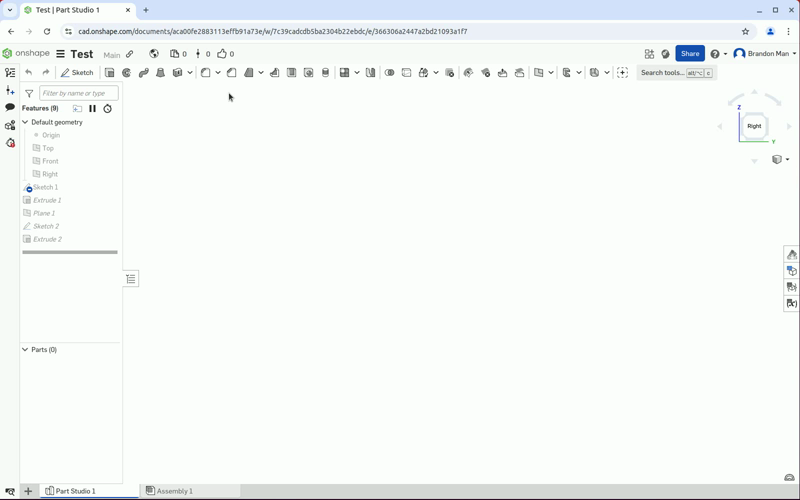
key(shift+s)
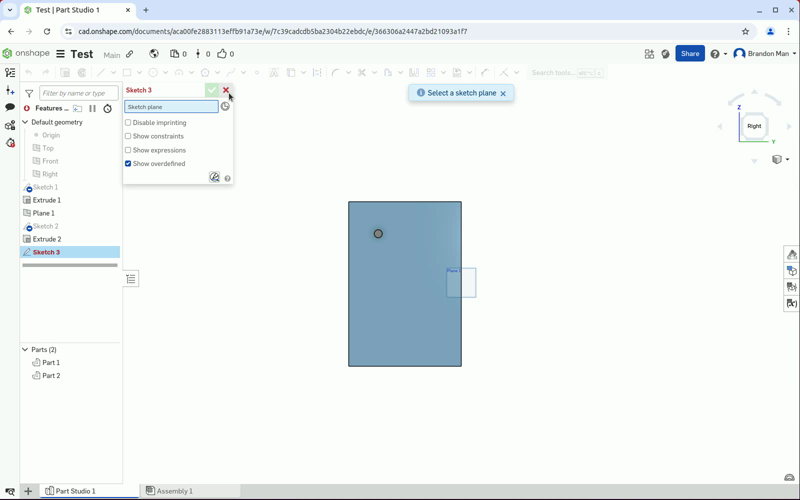
mouse_move(73, 215)
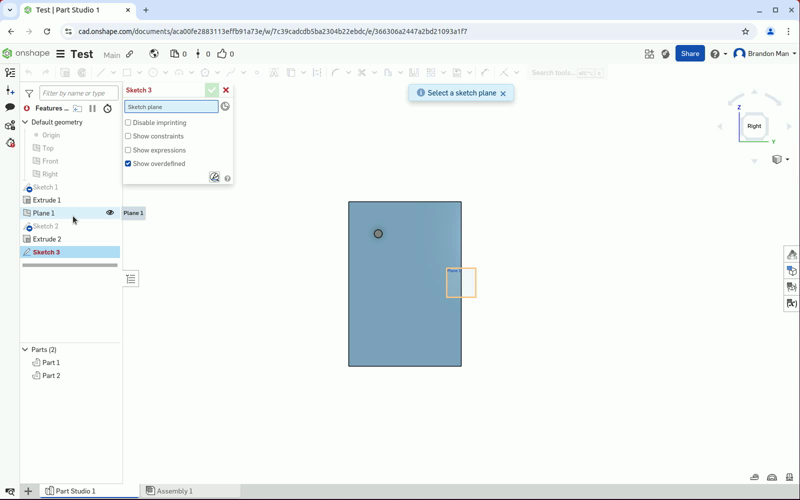
click(73, 215)
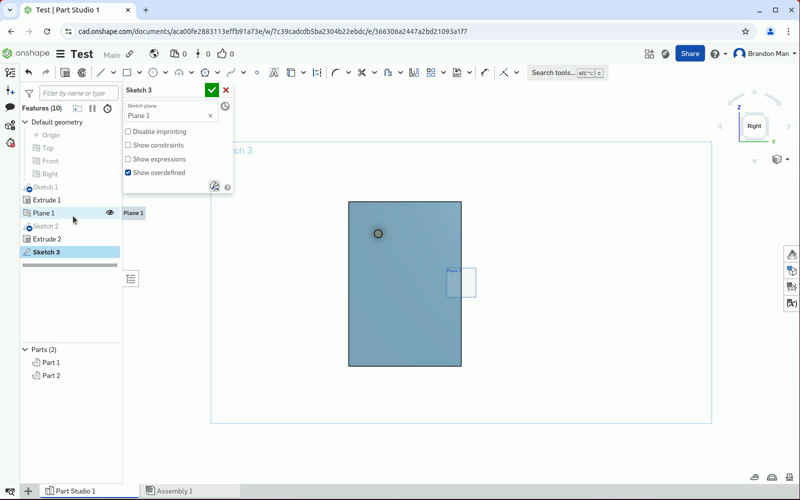
mouse_move(73, 352)
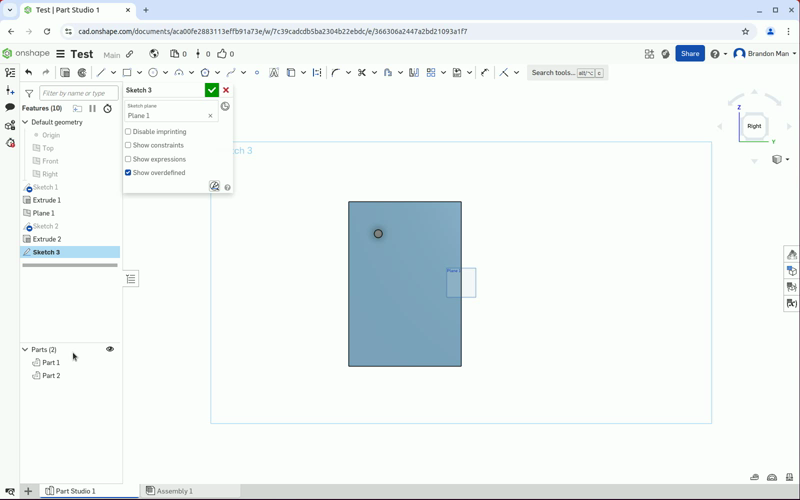
key(y)
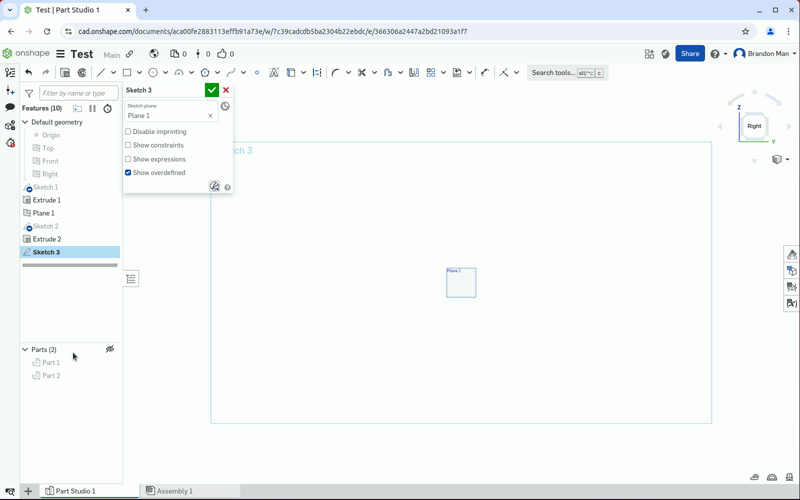
key(c)
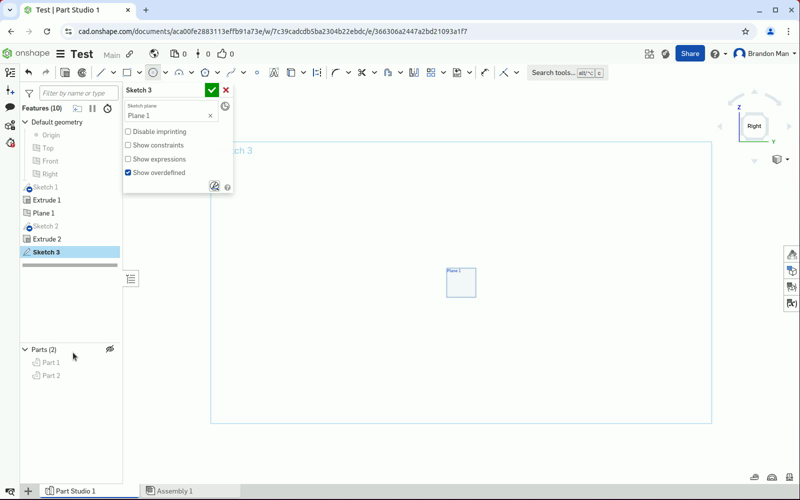
key_down(shift)
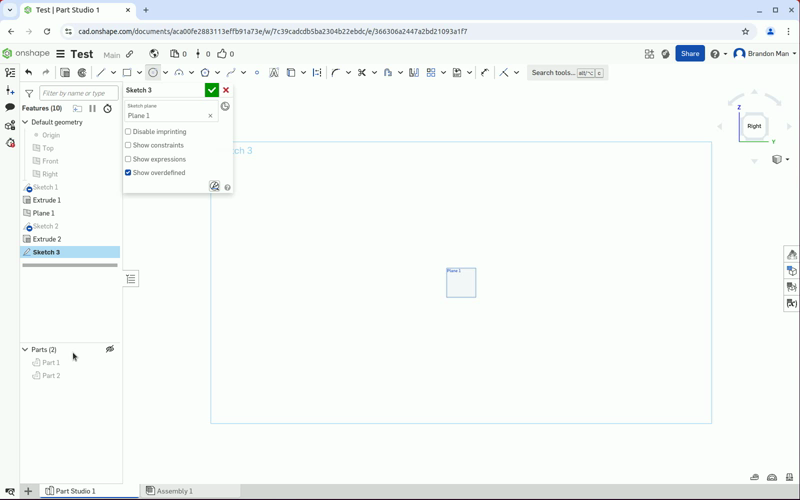
mouse_move(378, 339)
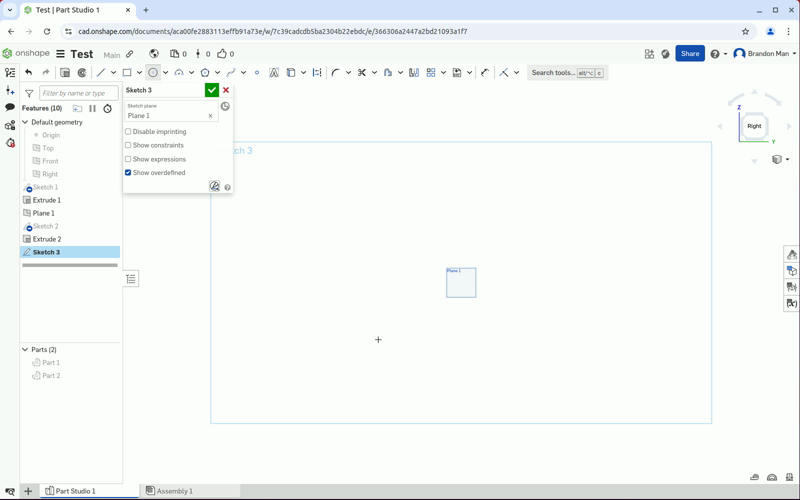
click(378, 339)
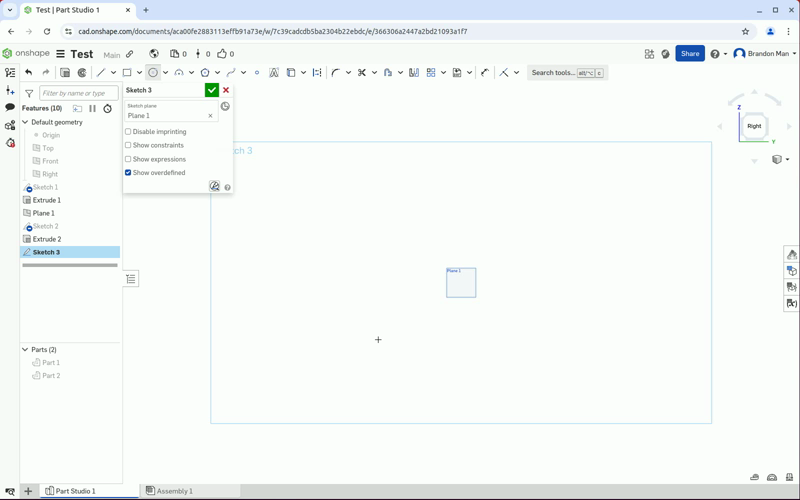
key_up(shift)
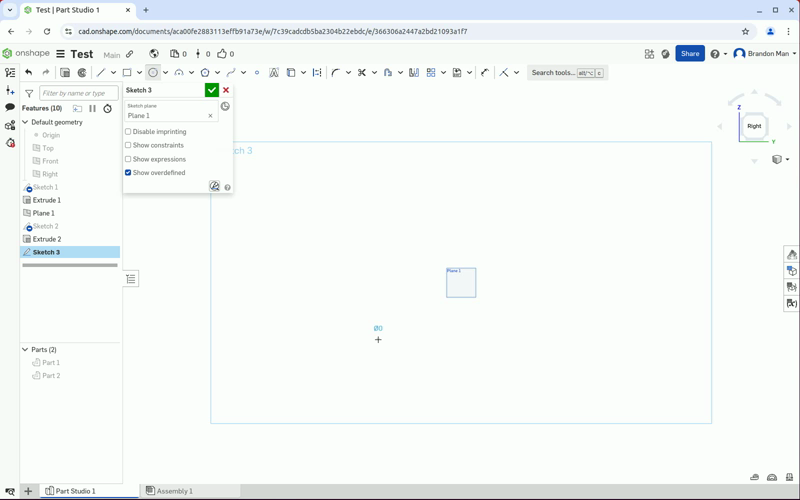
mouse_move(382, 339)
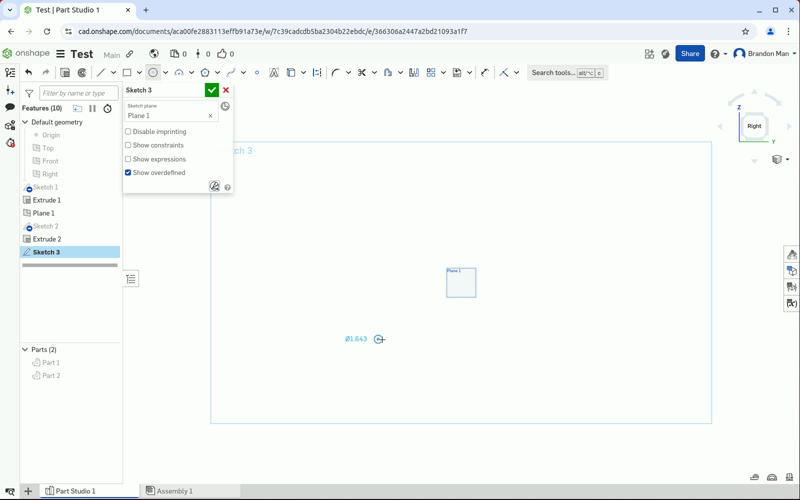
click(382, 339)
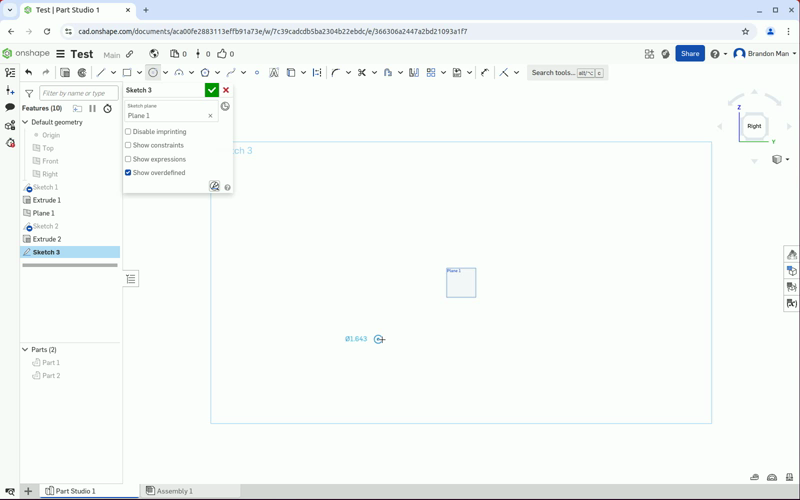
key(esc)
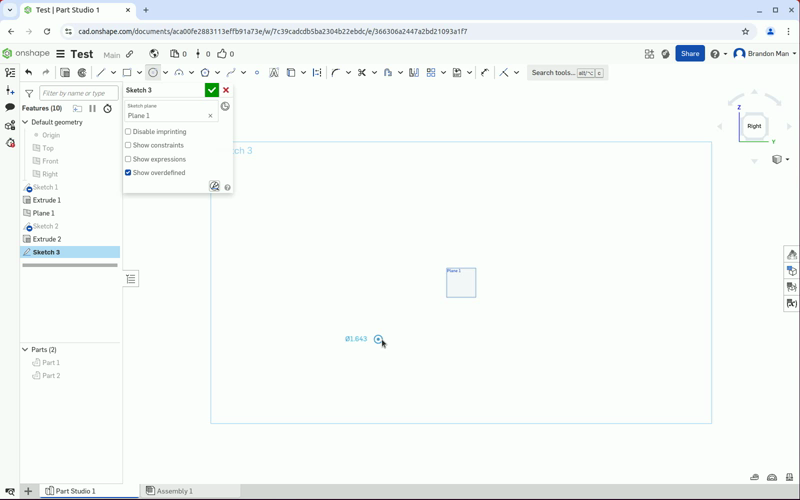
mouse_move(377, 343)
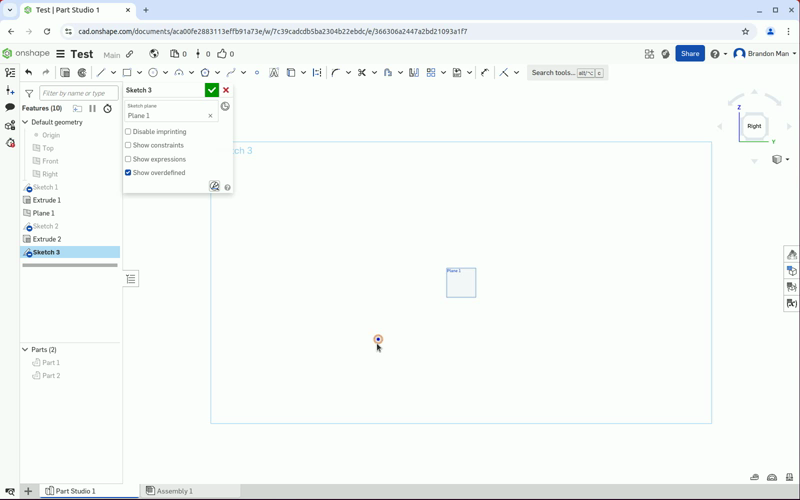
scroll(6)
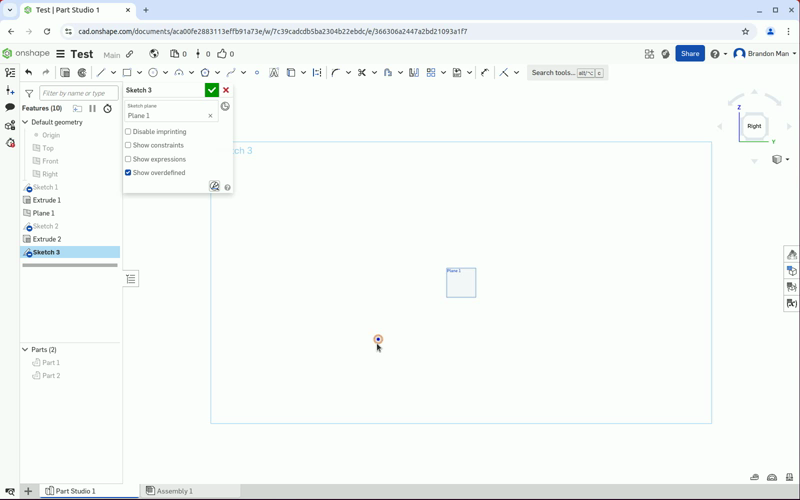
scroll(6)
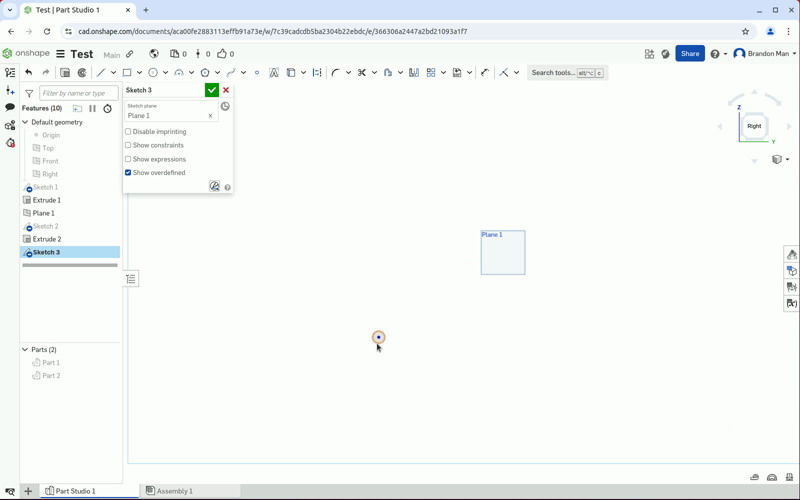
scroll(6)
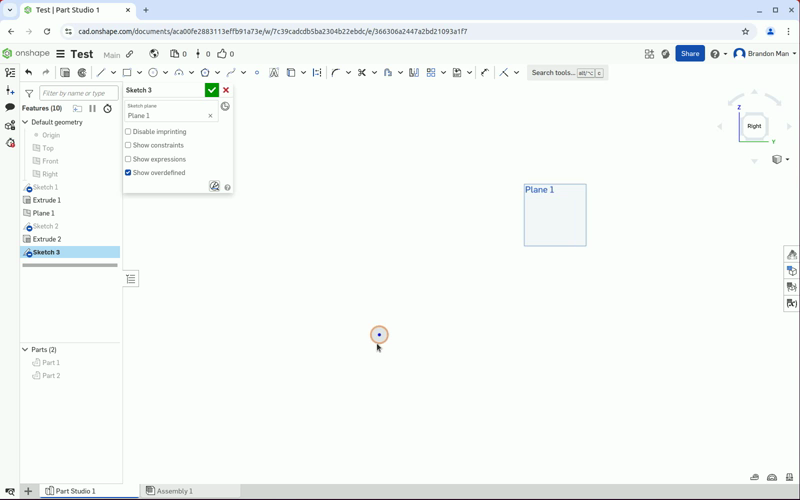
scroll(6)
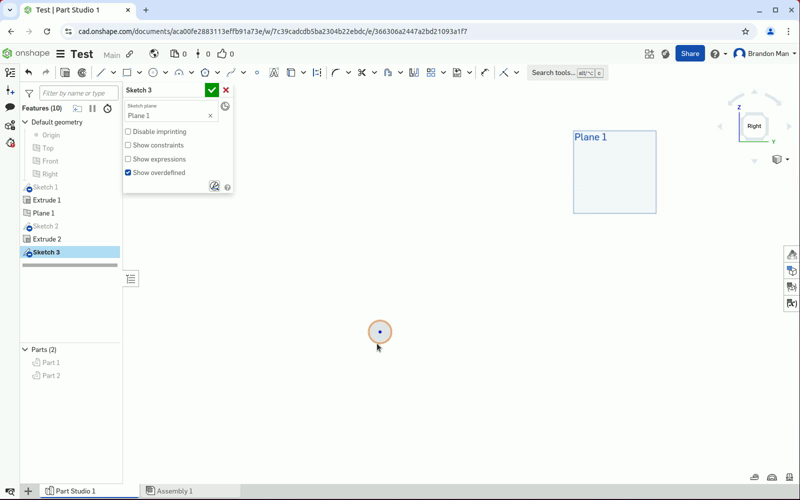
scroll(6)
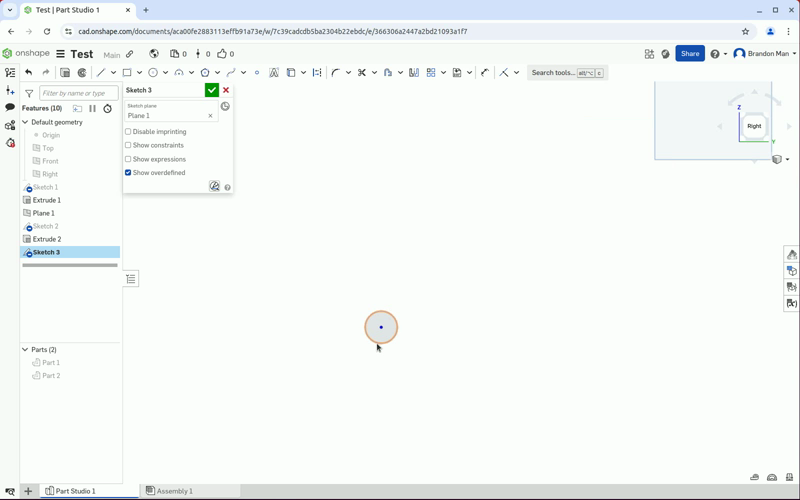
scroll(6)
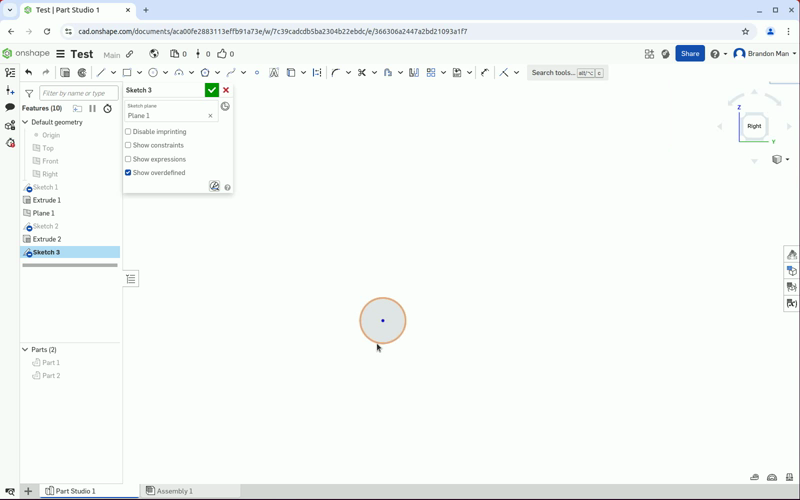
scroll(6)
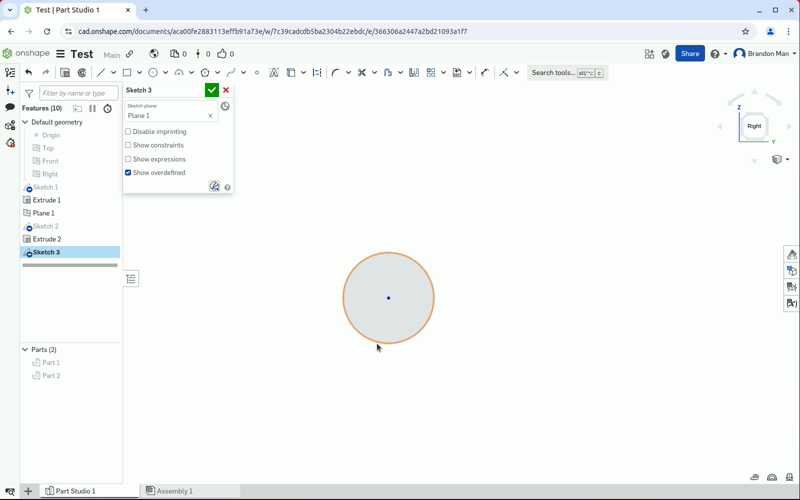
click(377, 343)
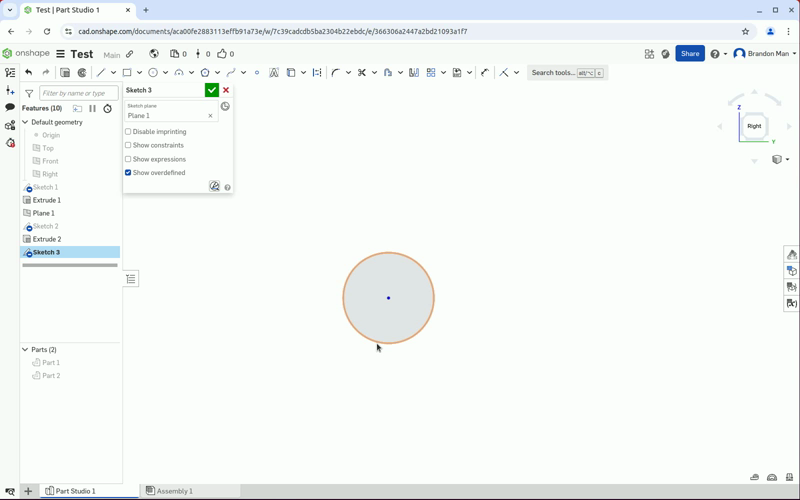
scroll(-6)
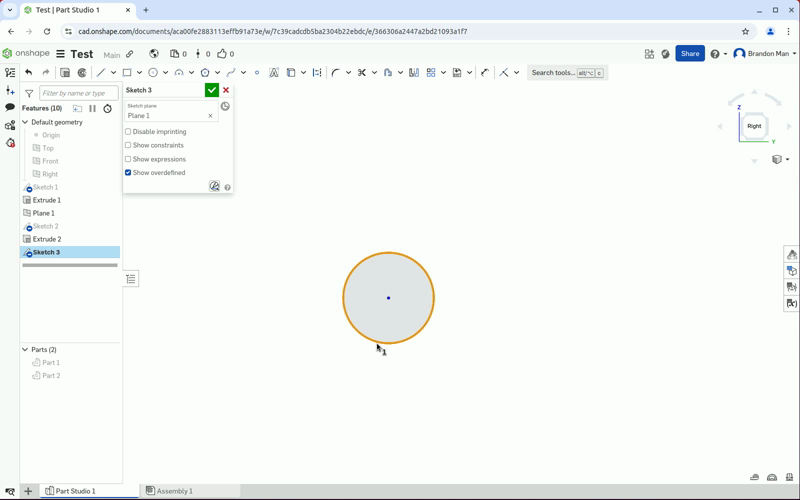
scroll(-6)
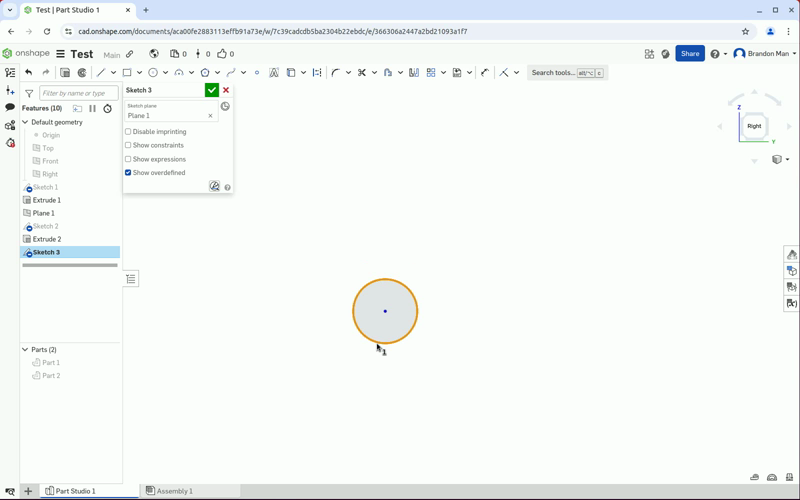
scroll(-6)
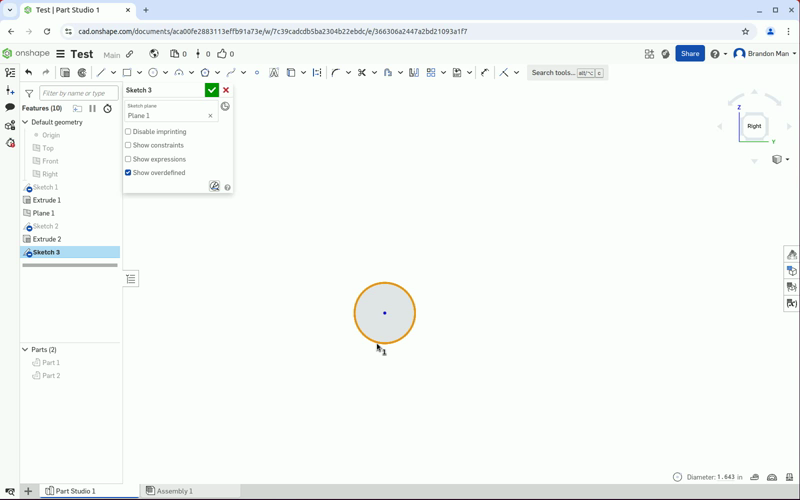
scroll(-6)
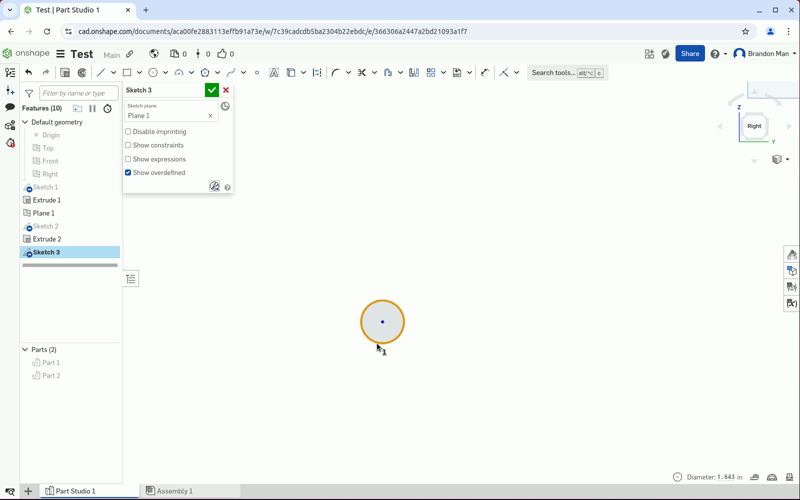
scroll(-6)
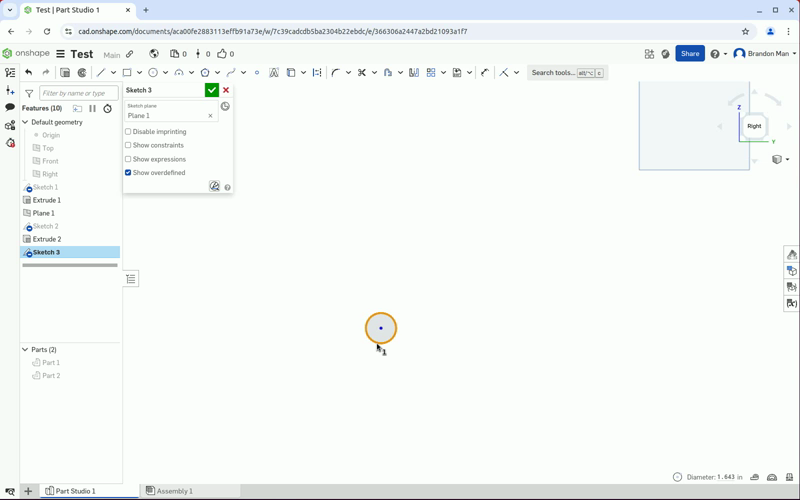
scroll(-6)
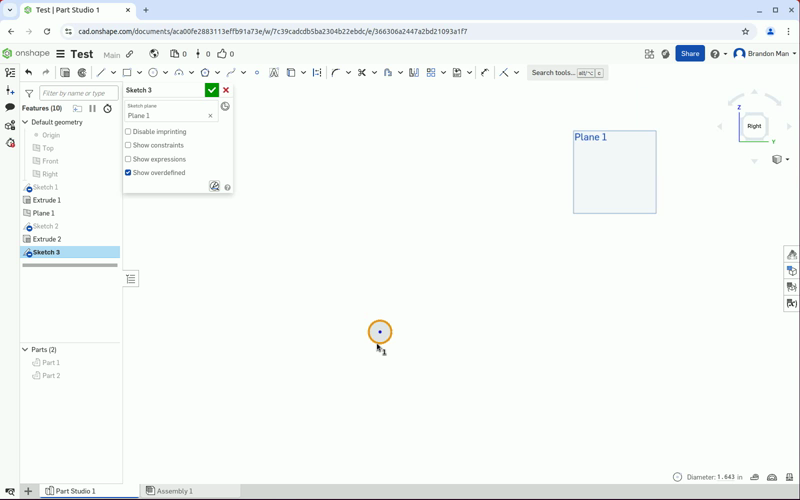
scroll(-6)
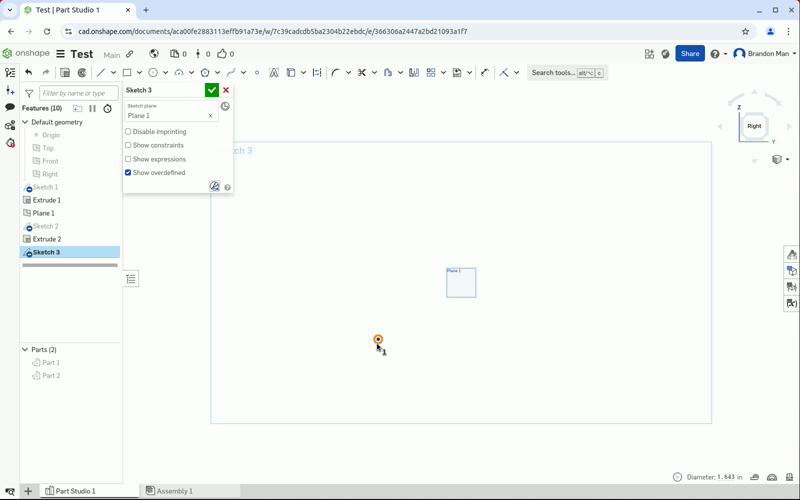
mouse_move(73, 352)
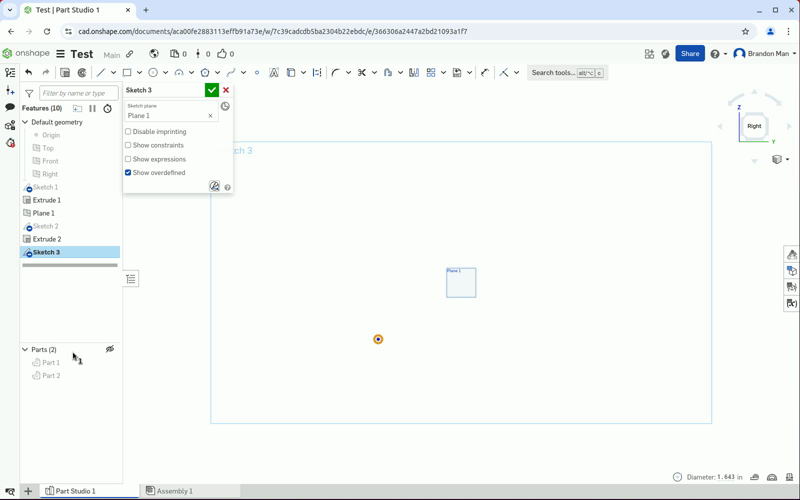
key(shift+y)
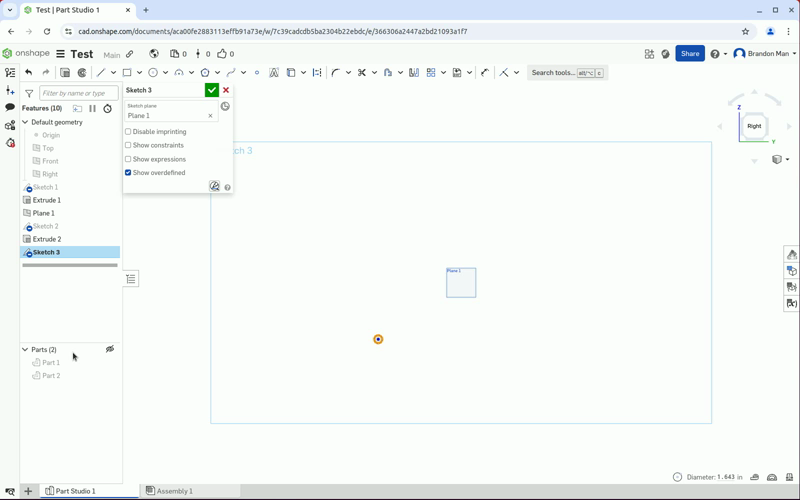
key(shift+e)
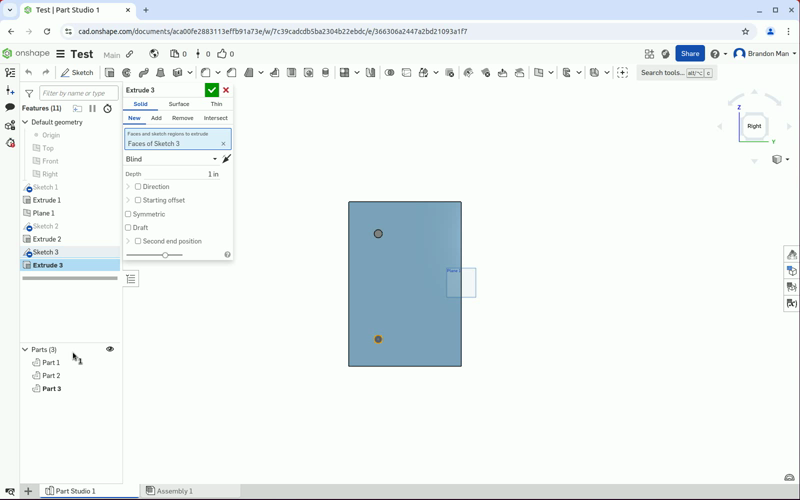
mouse_move(143, 106)
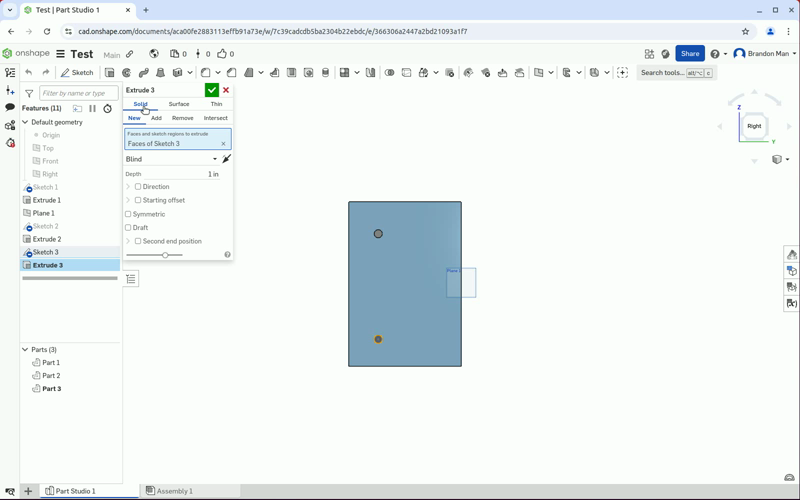
click(143, 106)
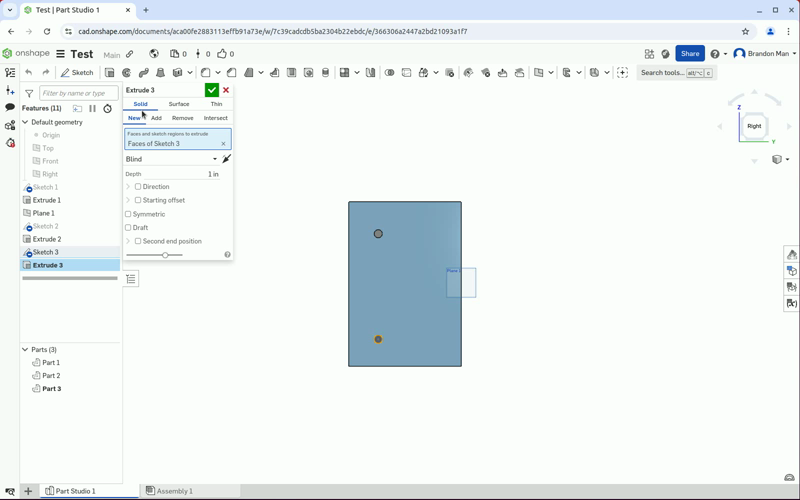
mouse_move(137, 120)
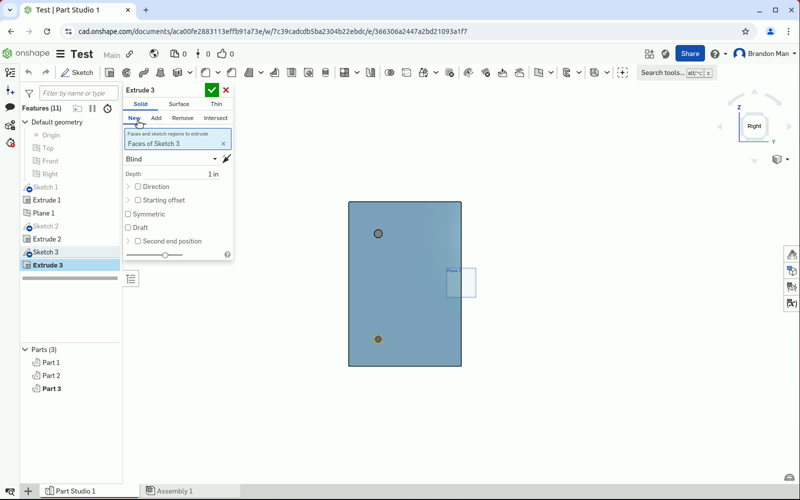
click(137, 120)
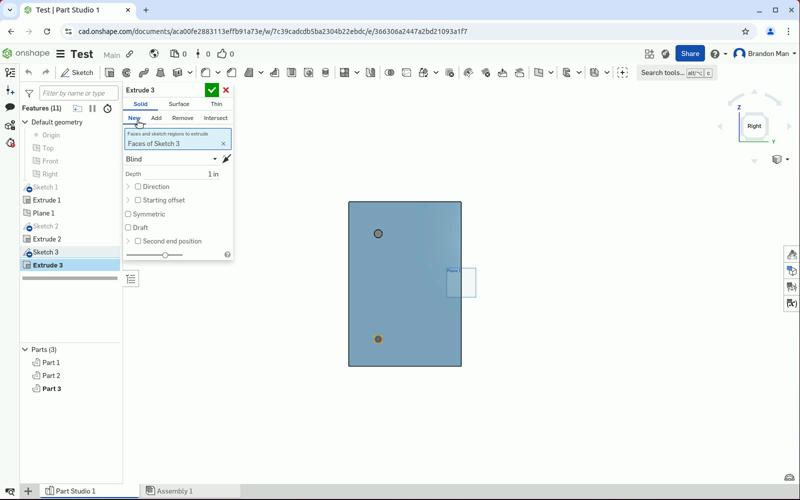
key(tab, 4)
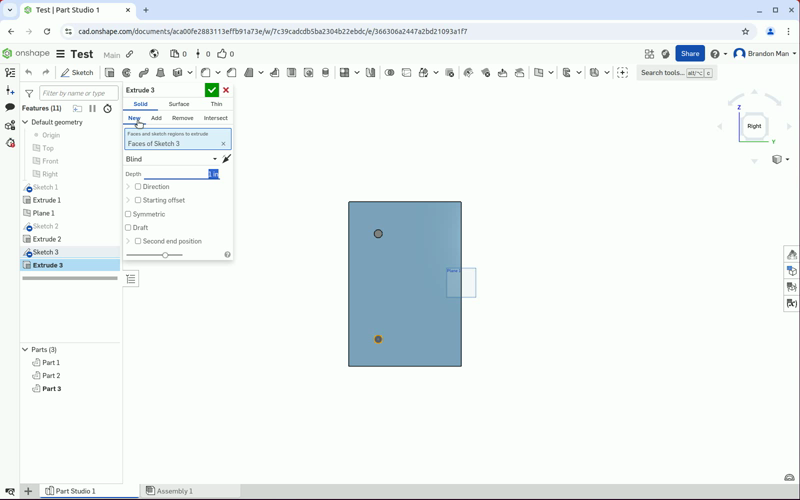
text(1.444)
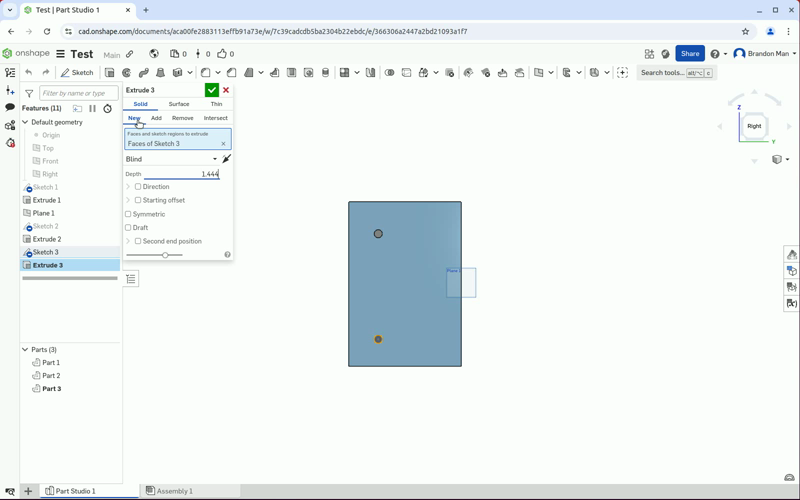
key(enter)
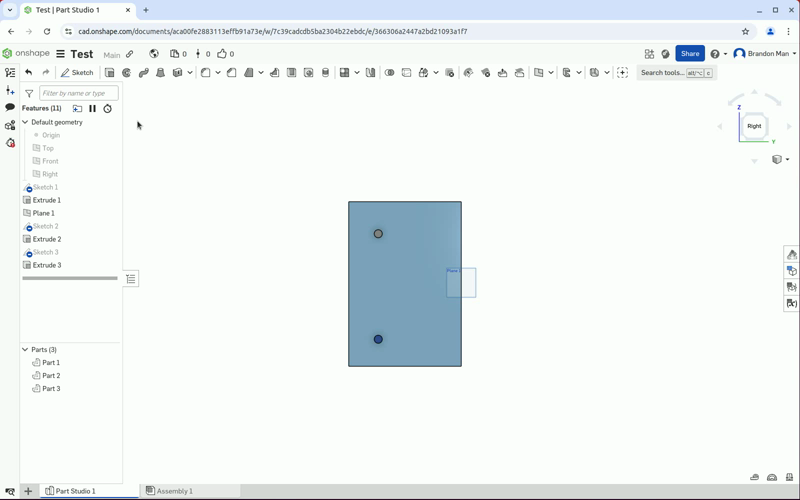
key(shift+h)
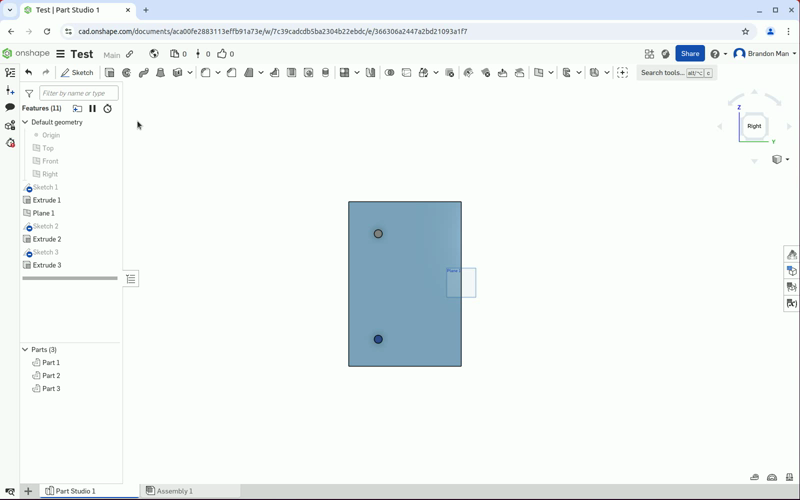
key(shift+h)
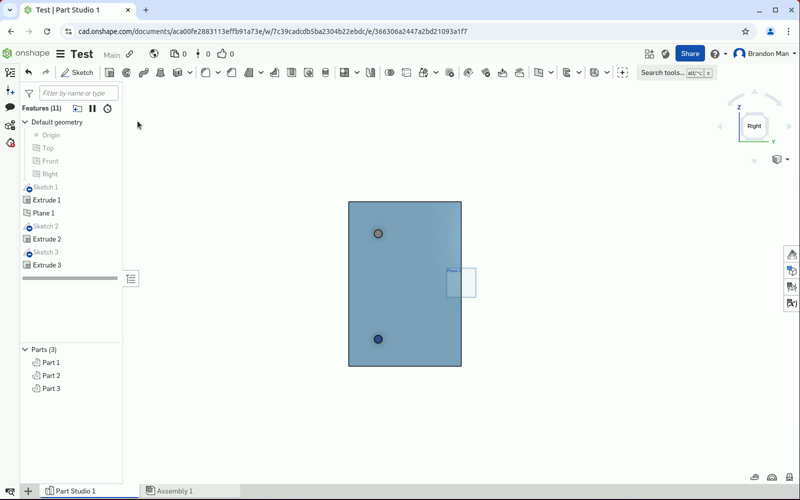
mouse_move(73, 189)
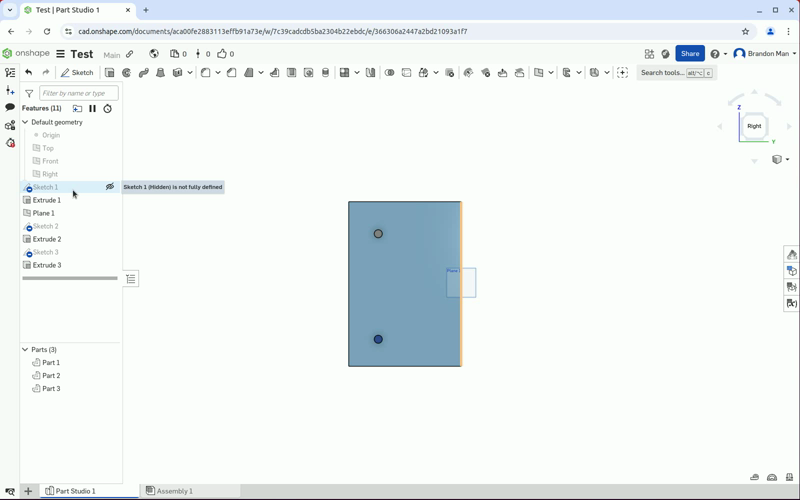
click(73, 189)
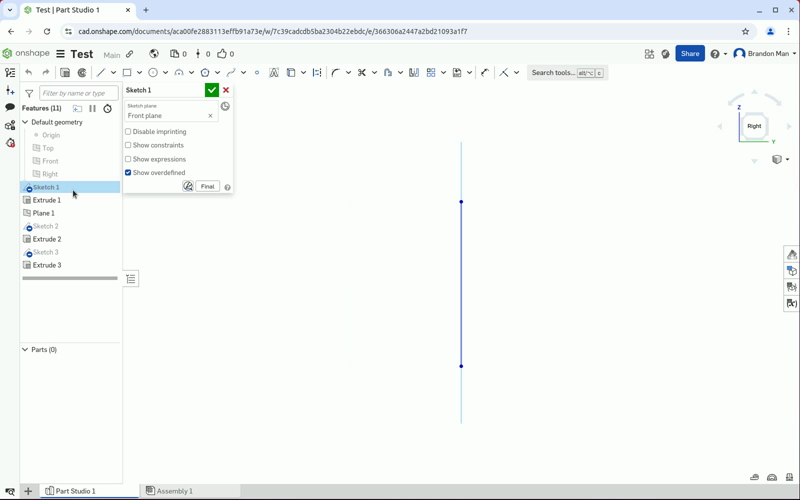
mouse_move(229, 92)
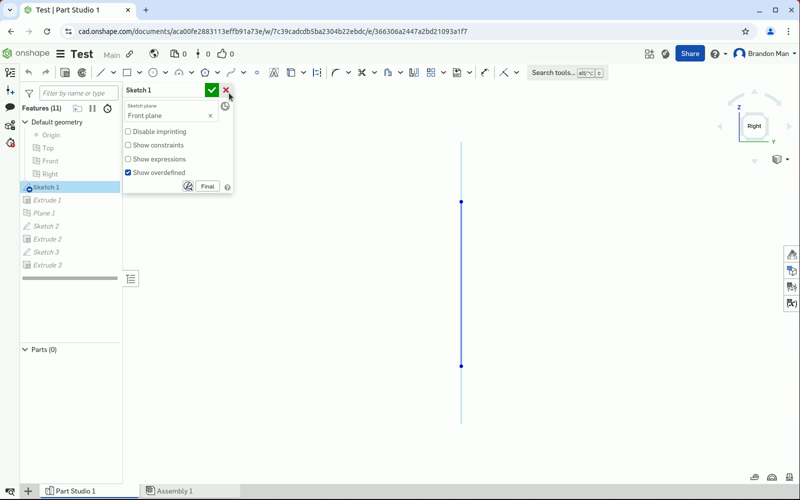
click(229, 92)
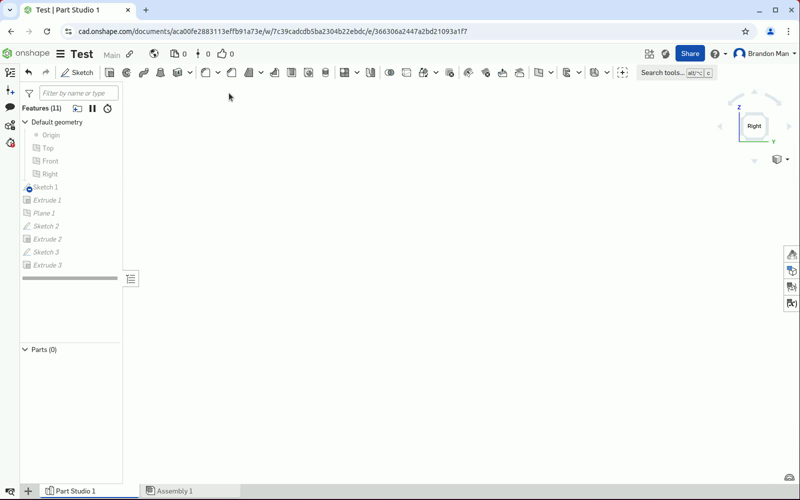
key(shift+s)
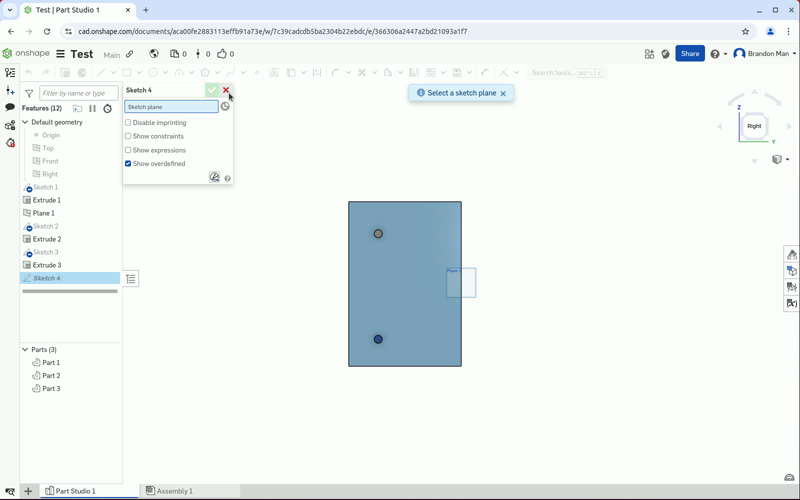
mouse_move(73, 215)
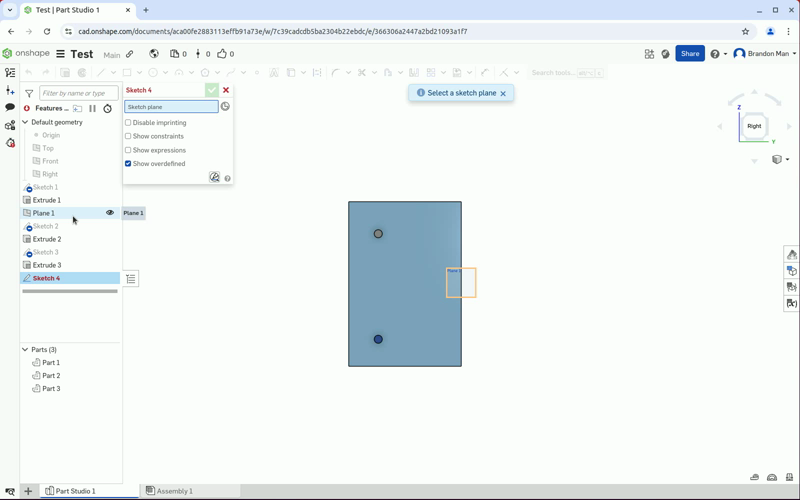
click(73, 215)
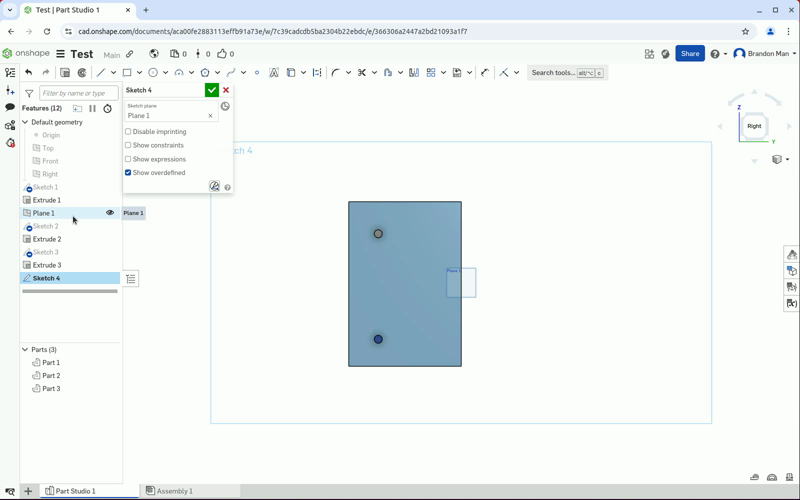
mouse_move(73, 352)
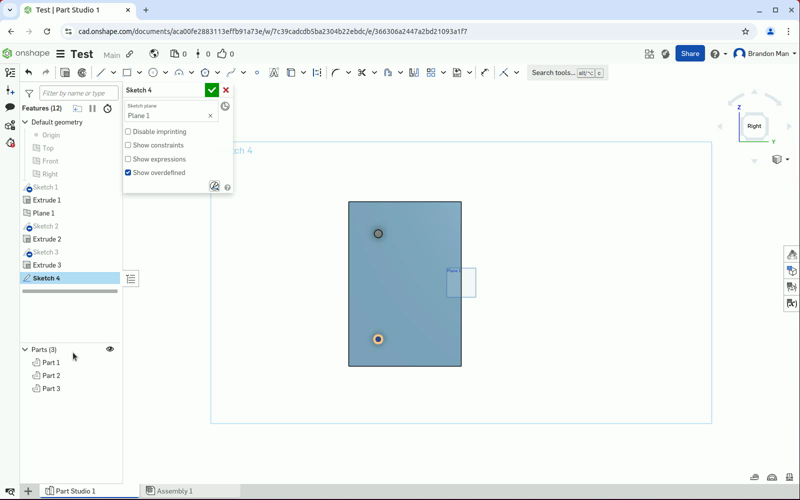
key(y)
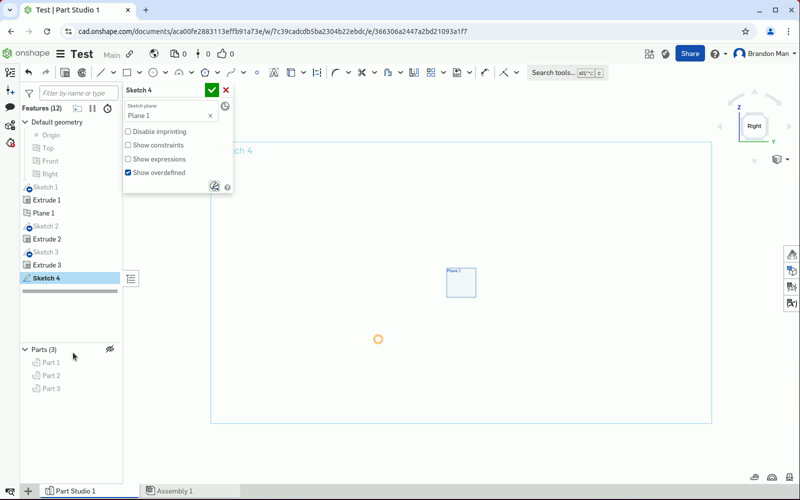
key(c)
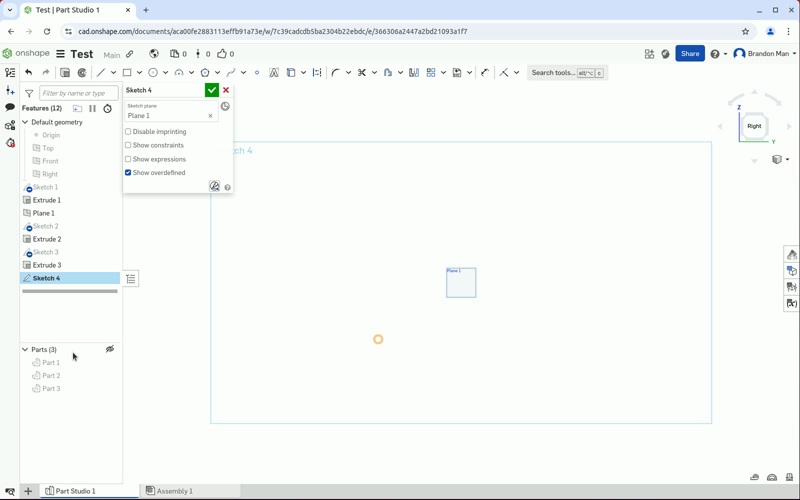
key_down(shift)
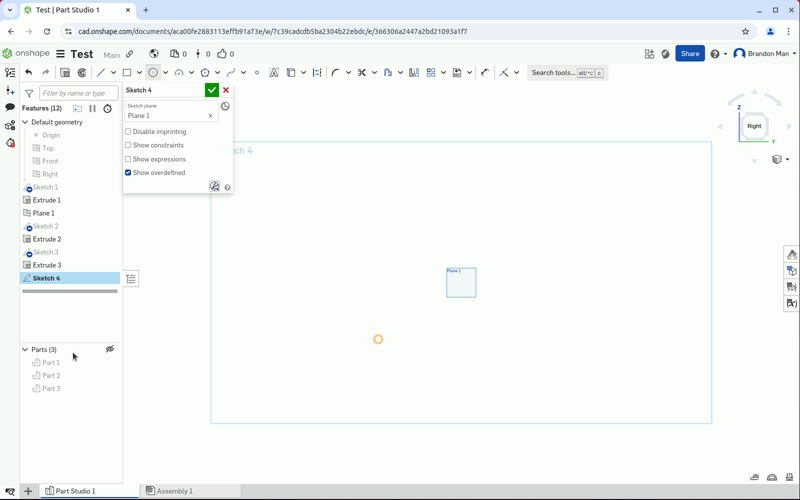
mouse_move(430, 233)
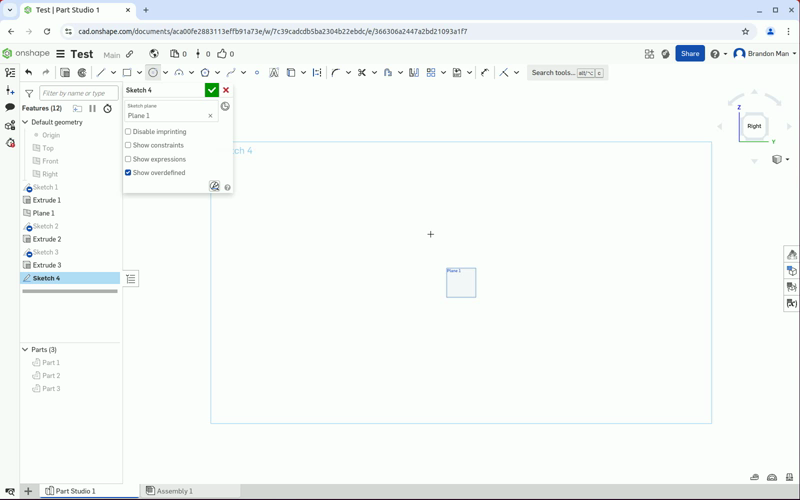
click(430, 233)
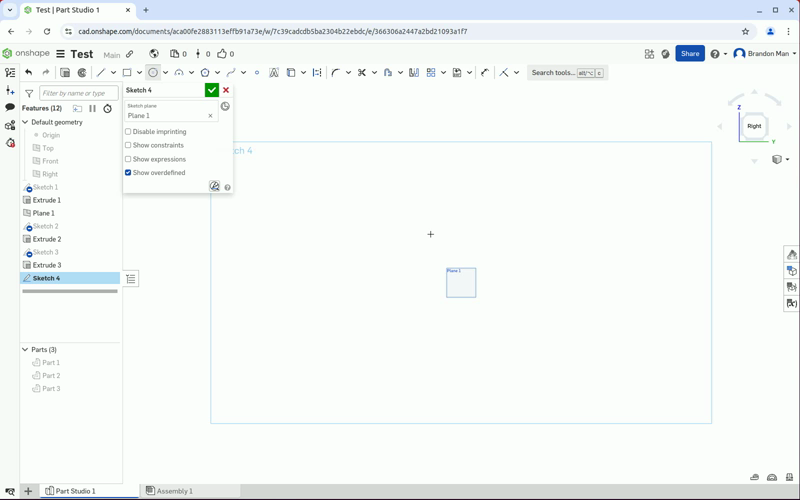
key_up(shift)
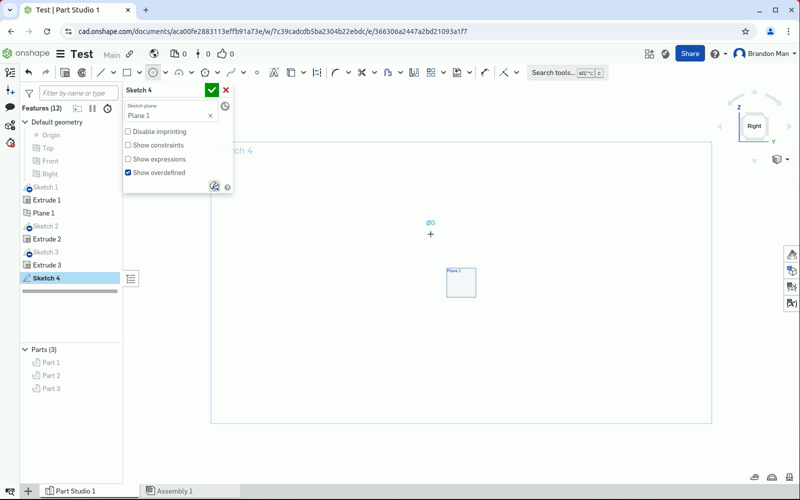
mouse_move(434, 233)
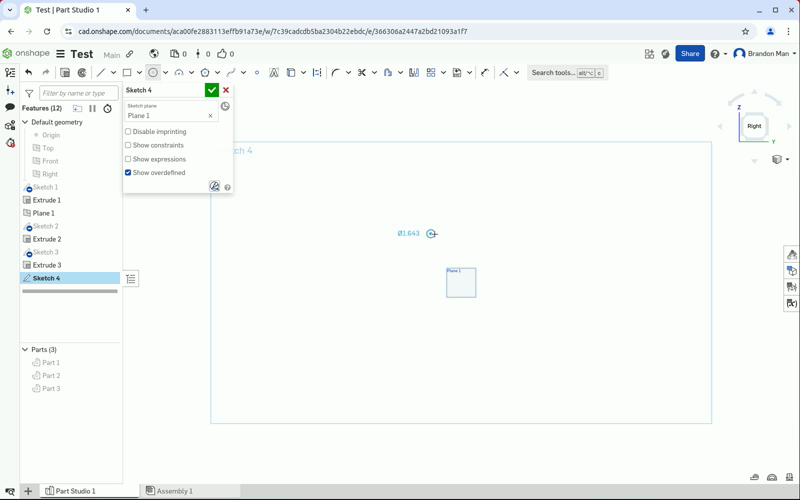
click(434, 233)
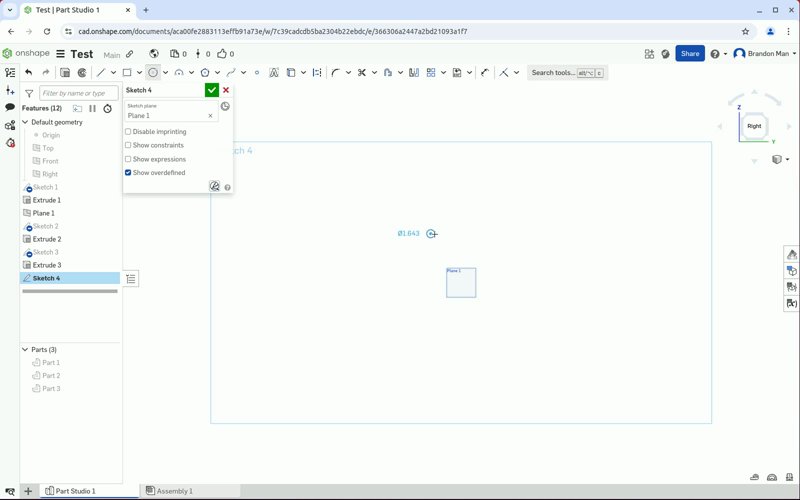
key(esc)
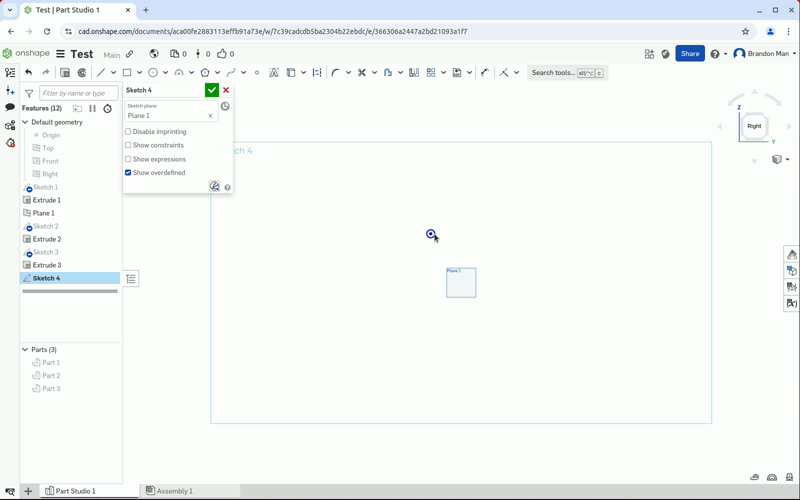
mouse_move(428, 231)
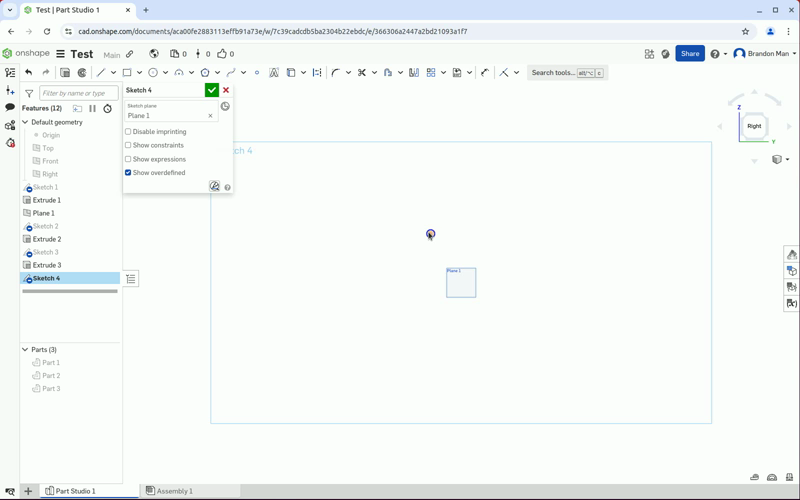
scroll(6)
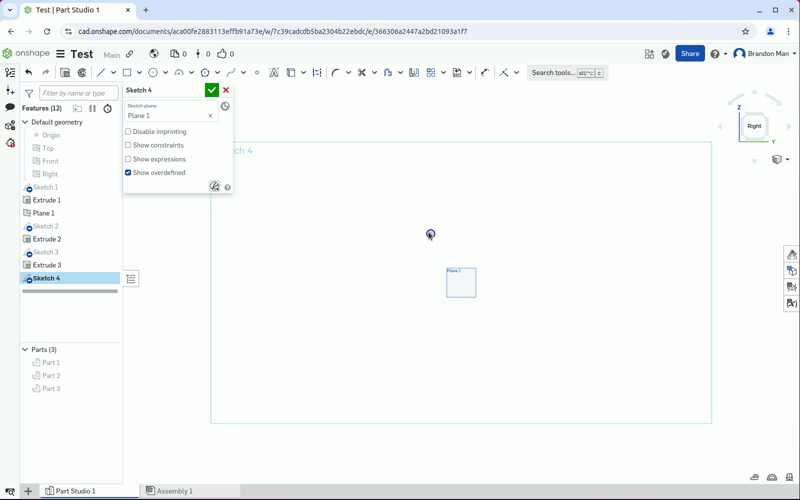
scroll(6)
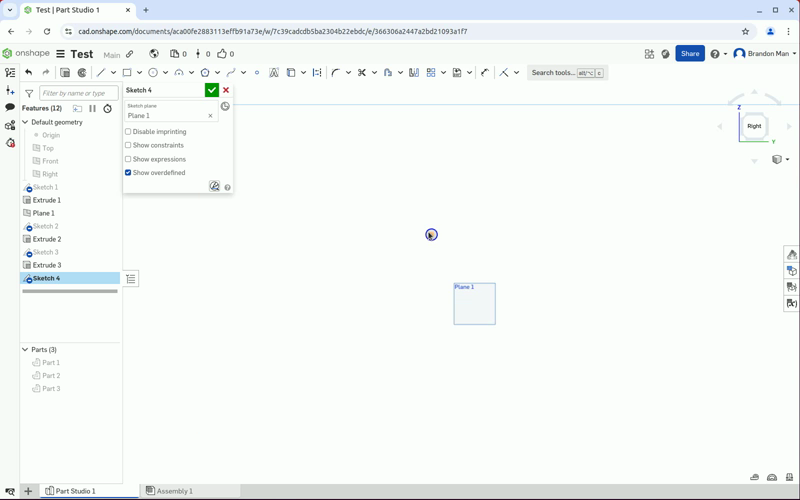
scroll(6)
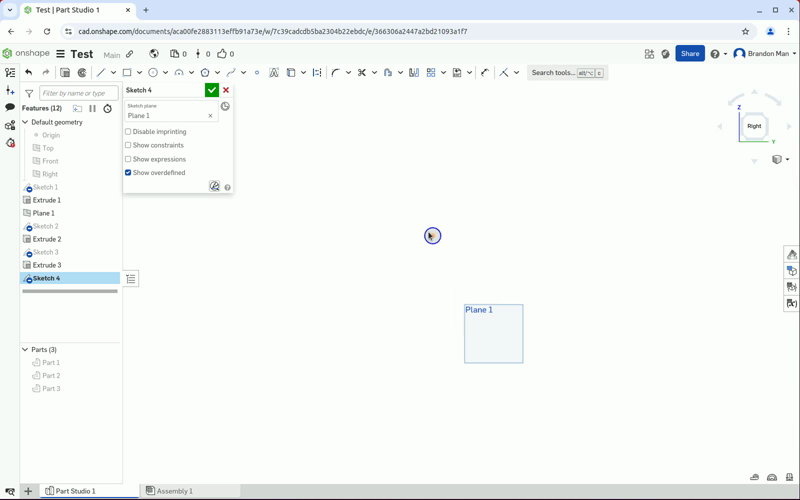
scroll(6)
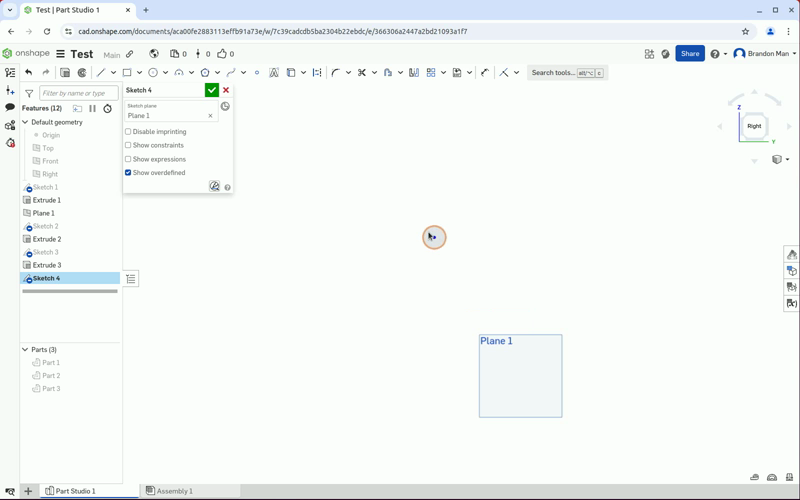
scroll(6)
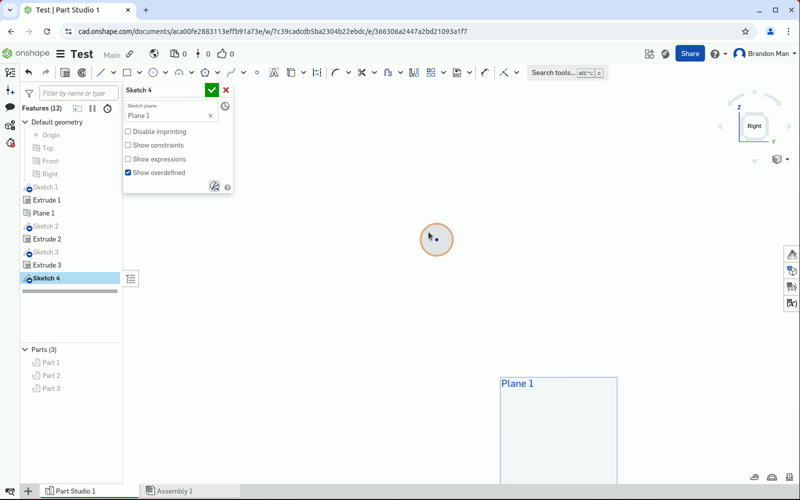
scroll(6)
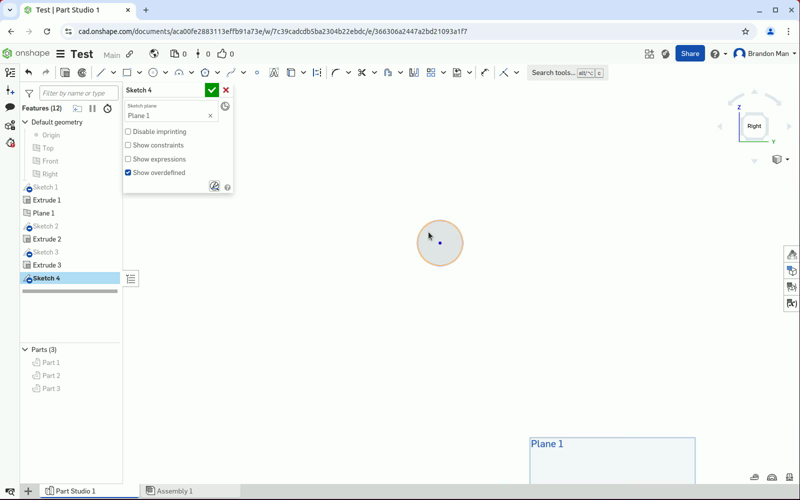
scroll(6)
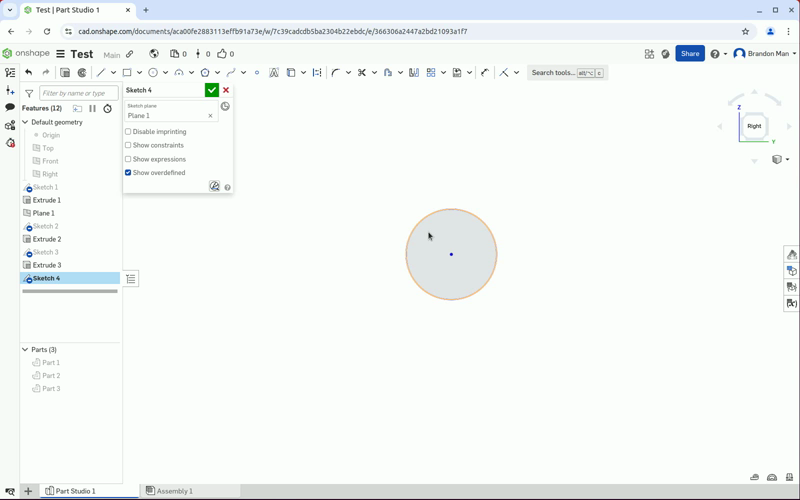
click(428, 231)
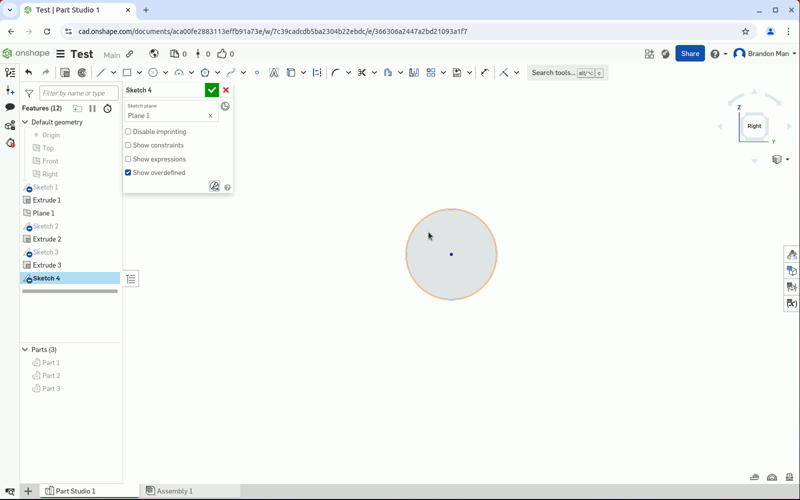
scroll(-6)
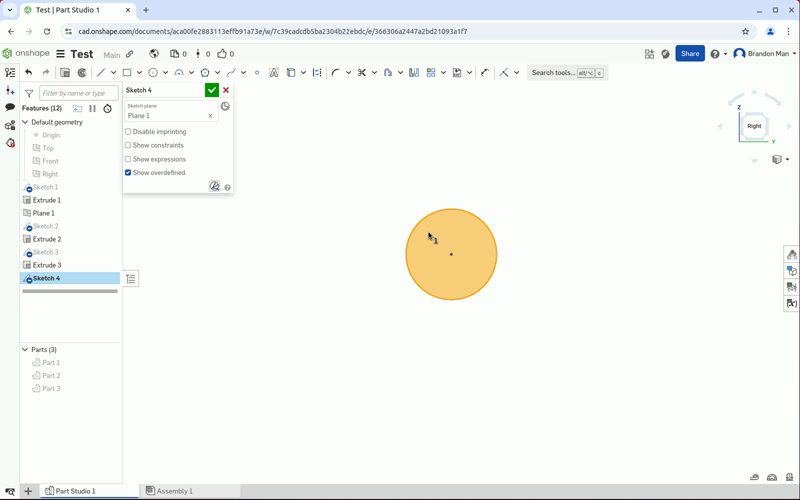
scroll(-6)
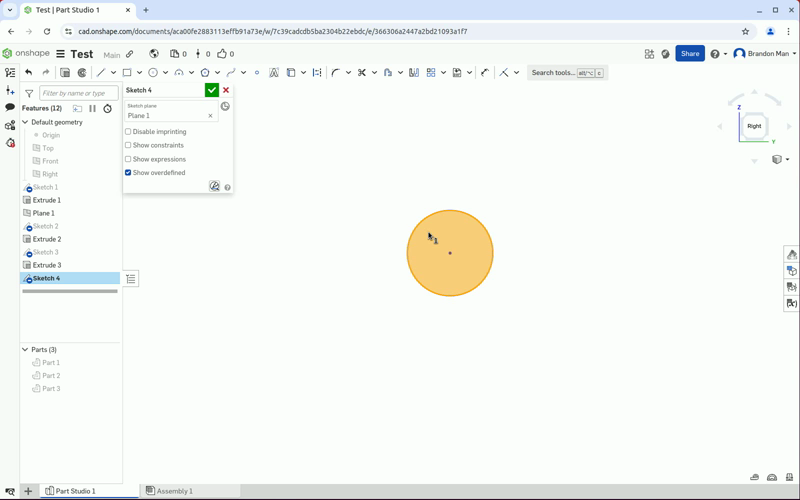
scroll(-6)
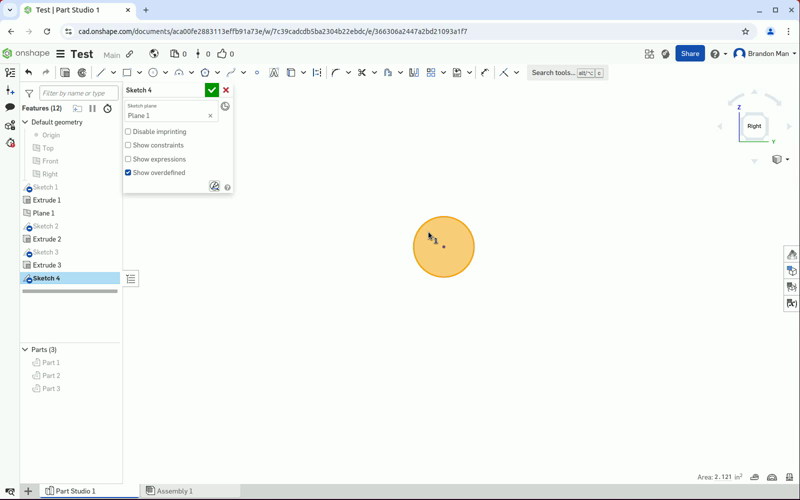
scroll(-6)
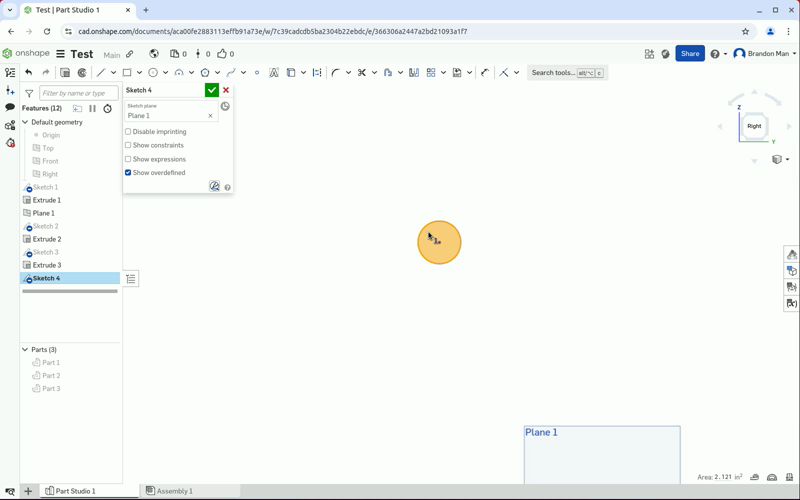
scroll(-6)
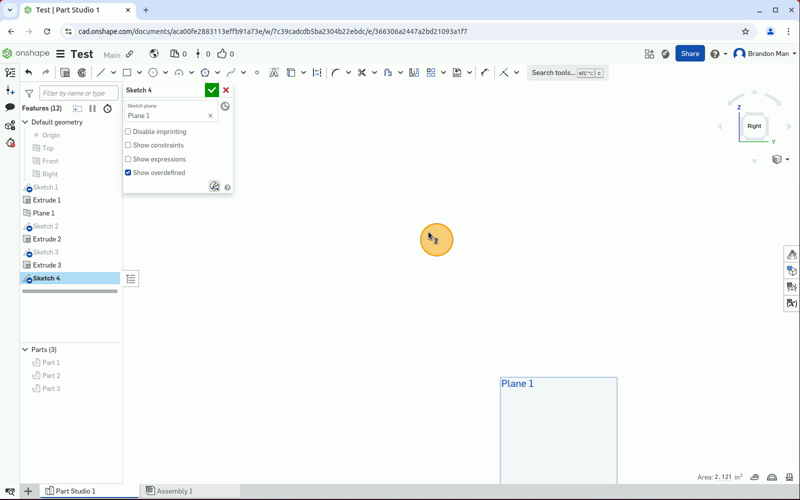
scroll(-6)
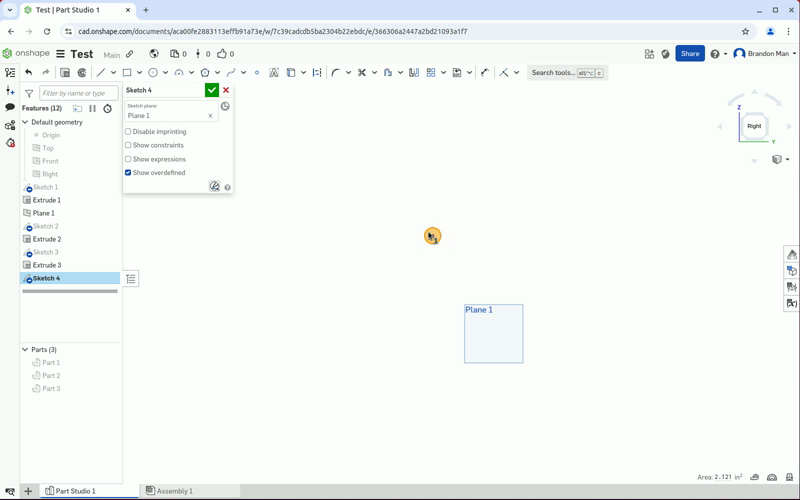
scroll(-6)
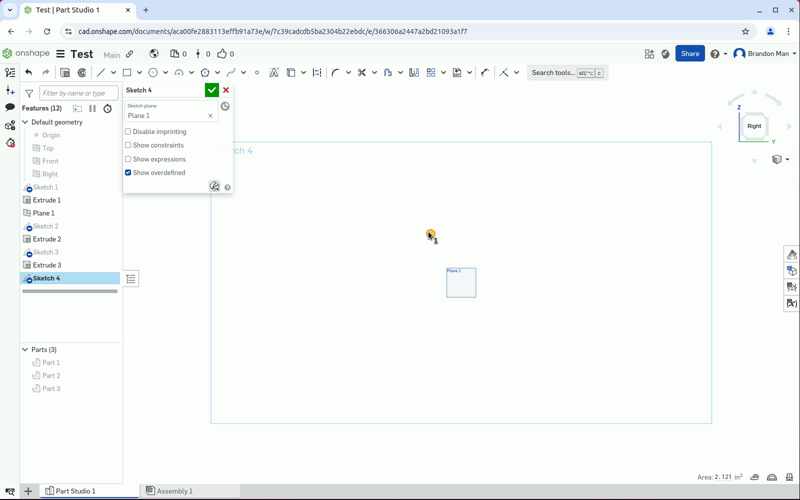
mouse_move(73, 352)
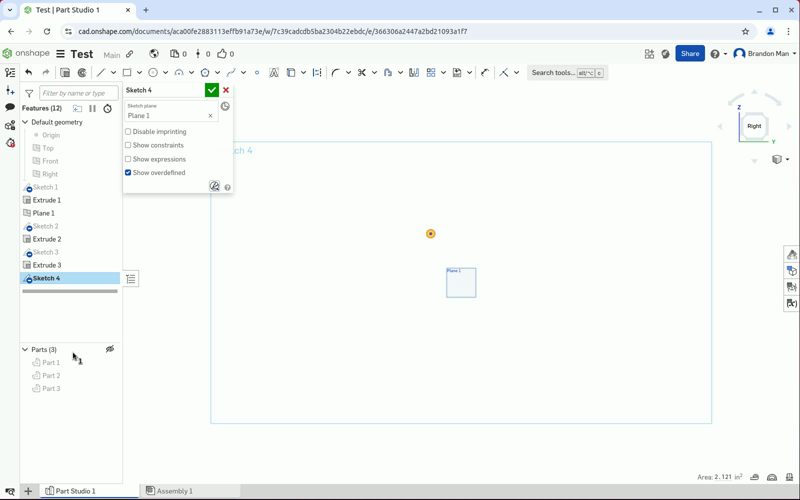
key(shift+y)
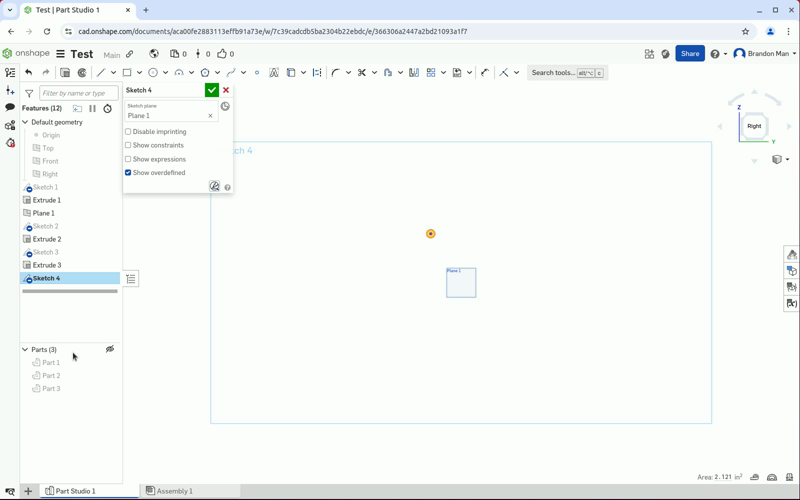
key(shift+e)
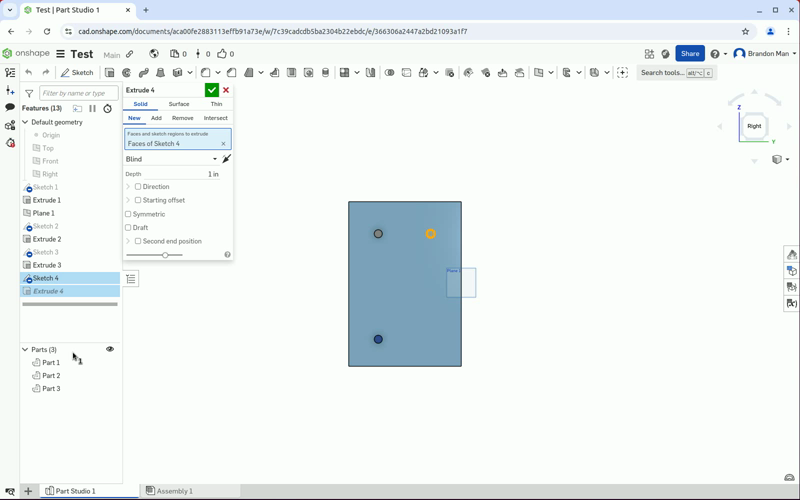
mouse_move(143, 106)
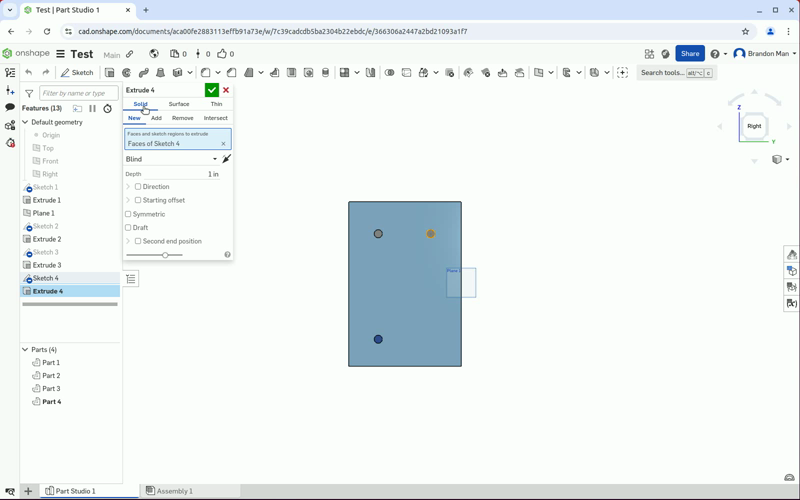
click(143, 106)
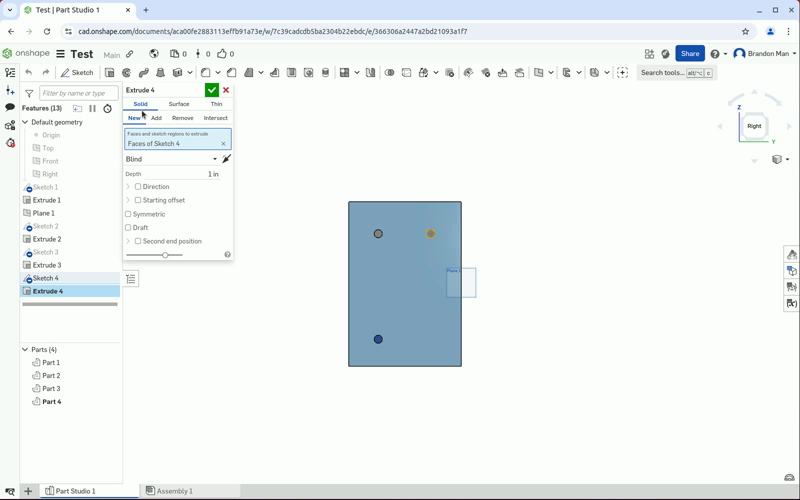
mouse_move(137, 120)
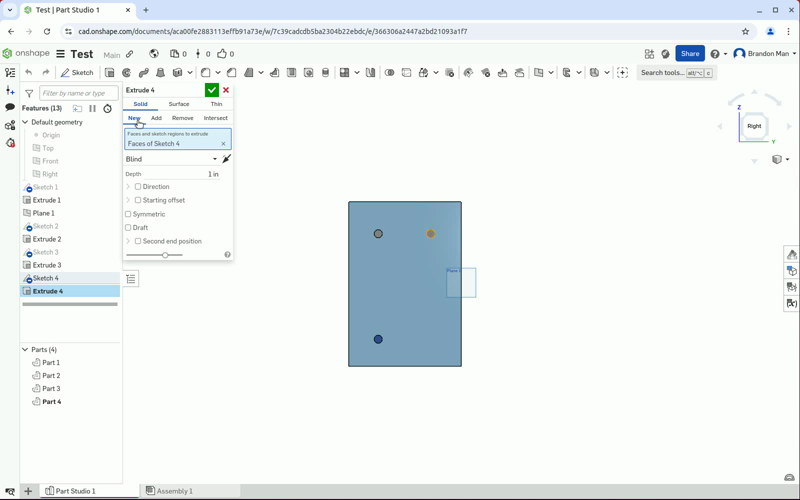
click(137, 120)
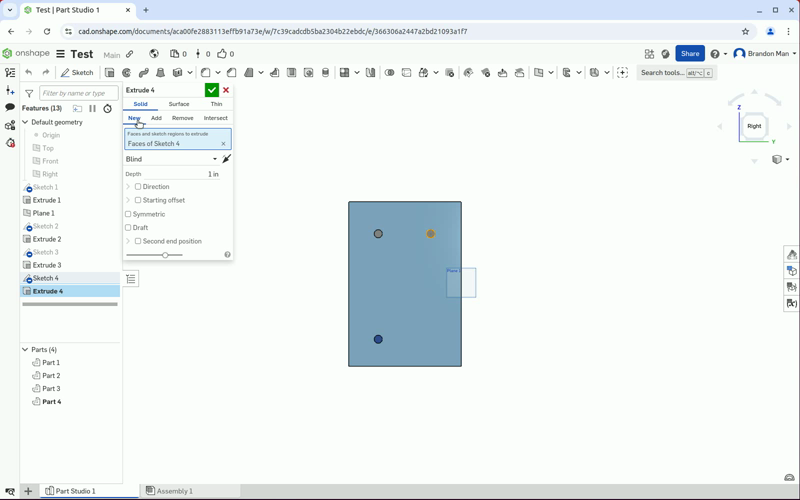
key(tab, 4)
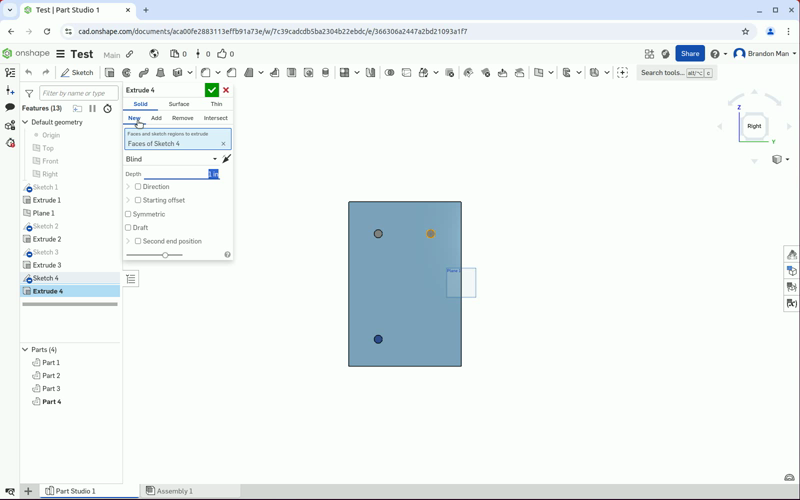
text(1.444)
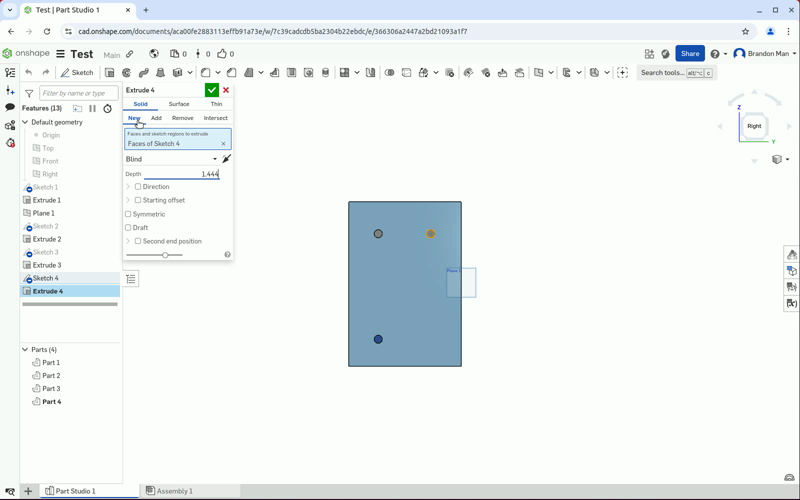
key(enter)
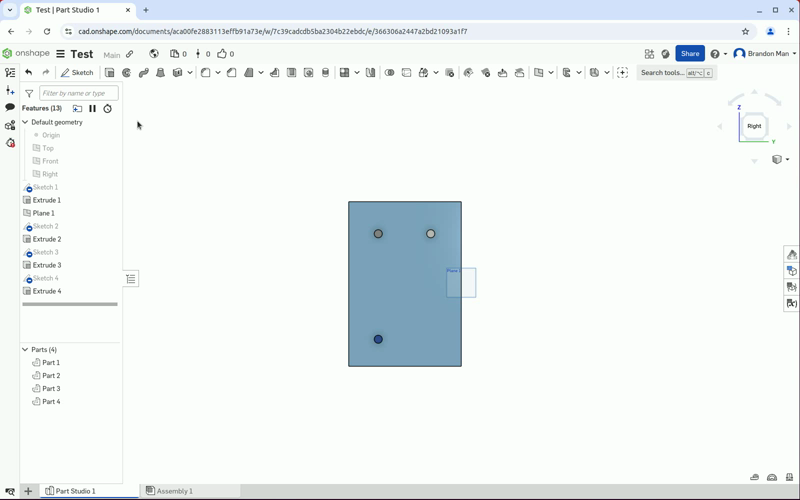
key(shift+h)
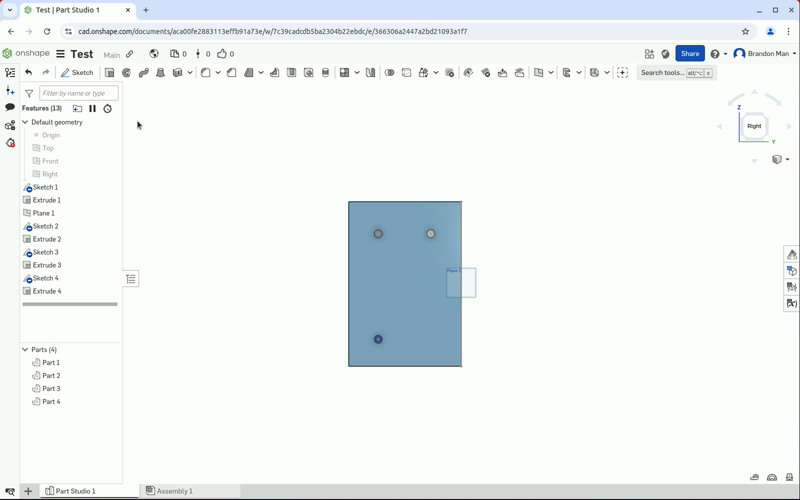
key(shift+h)
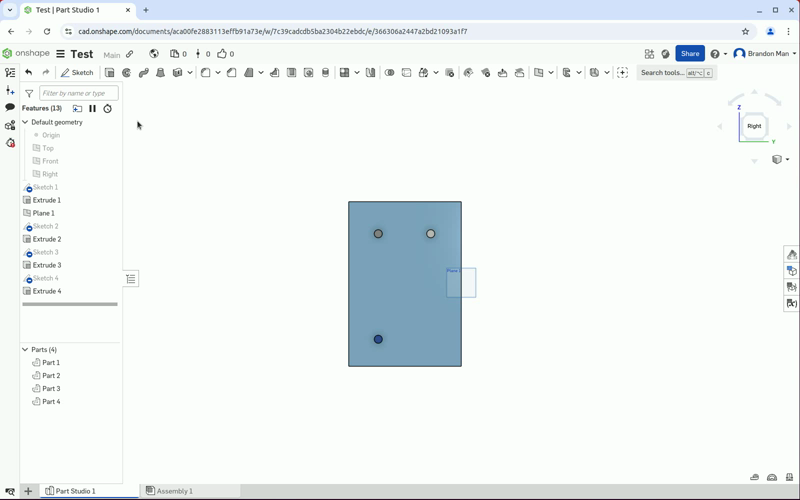
mouse_move(73, 189)
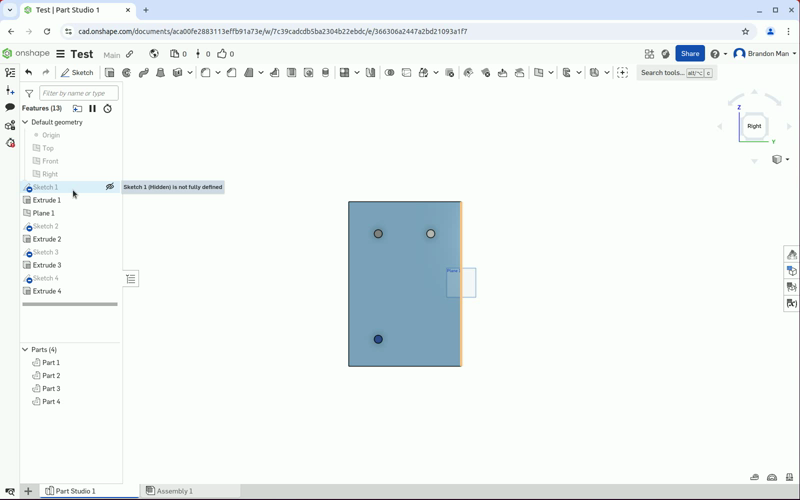
click(73, 189)
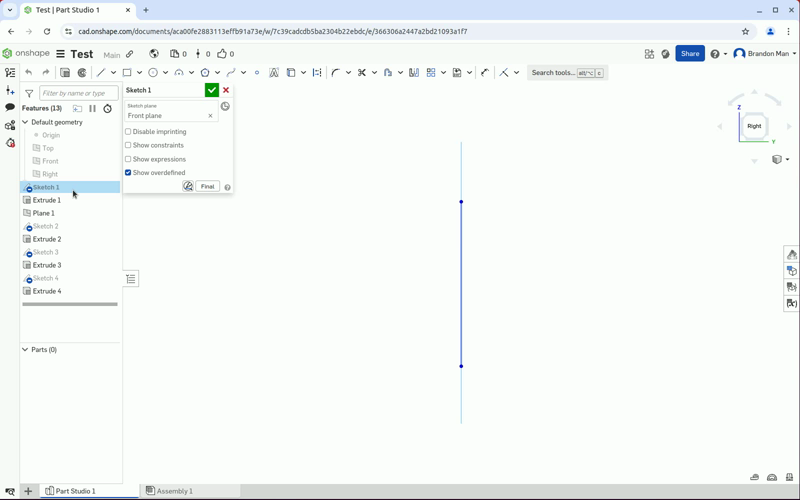
mouse_move(229, 92)
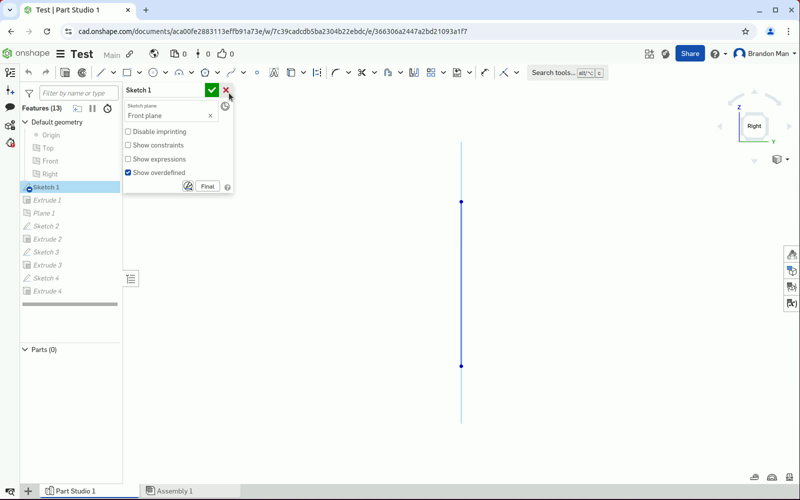
click(229, 92)
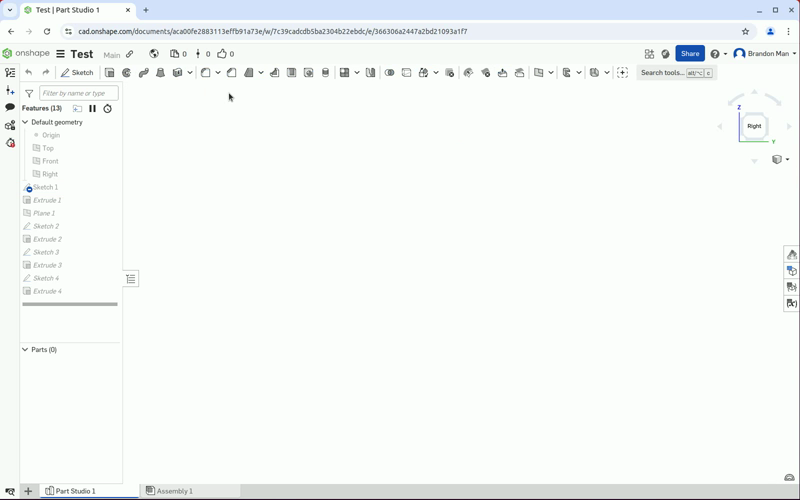
key(shift+s)
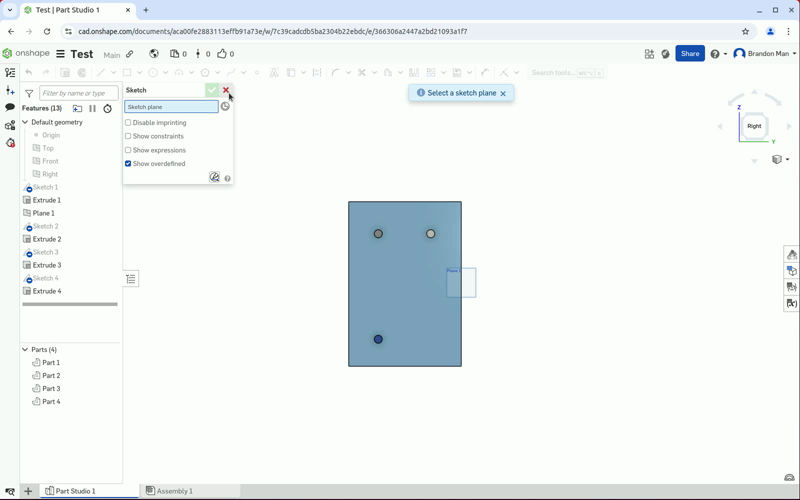
mouse_move(73, 215)
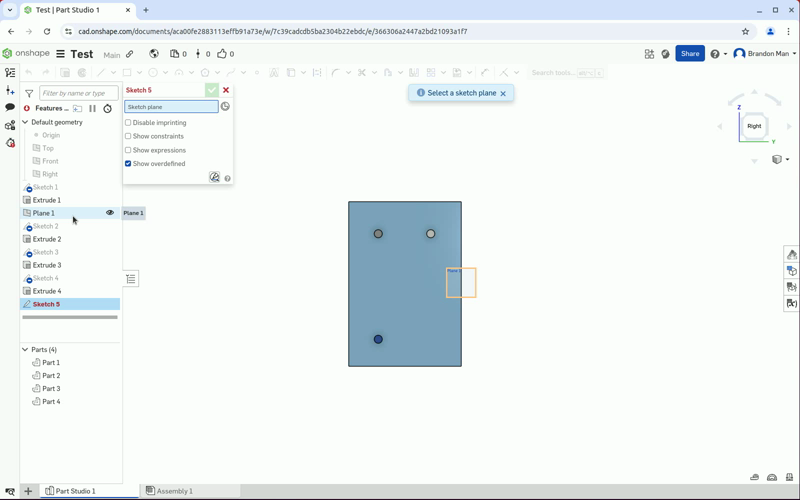
click(73, 215)
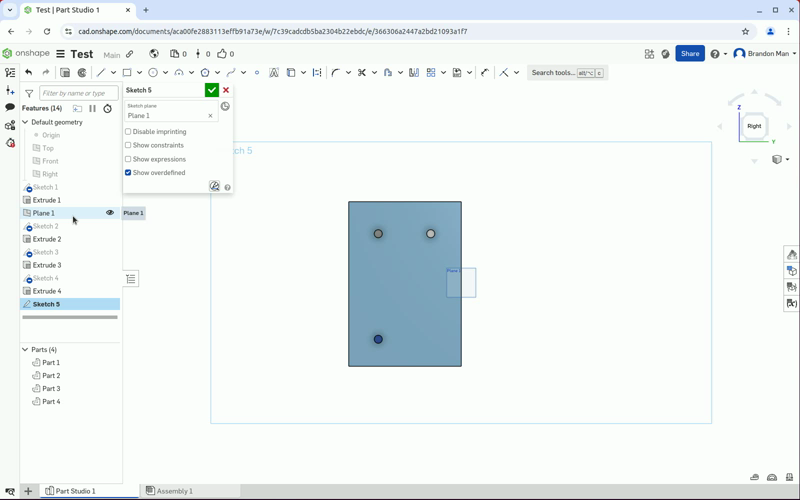
mouse_move(73, 352)
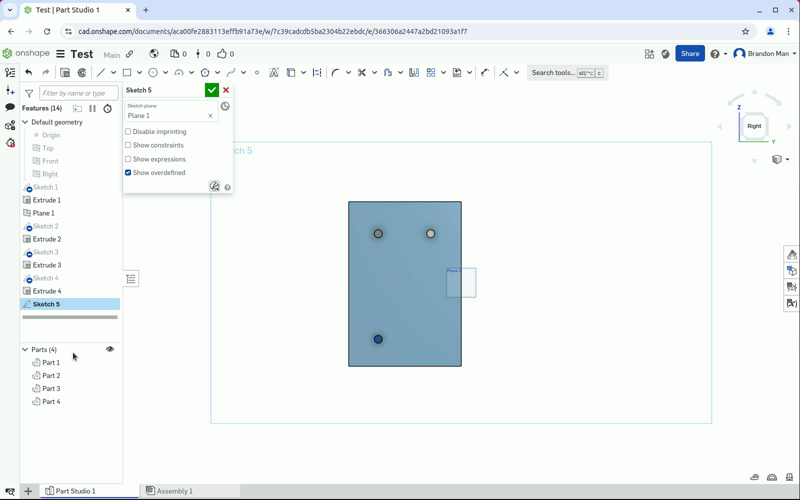
key(y)
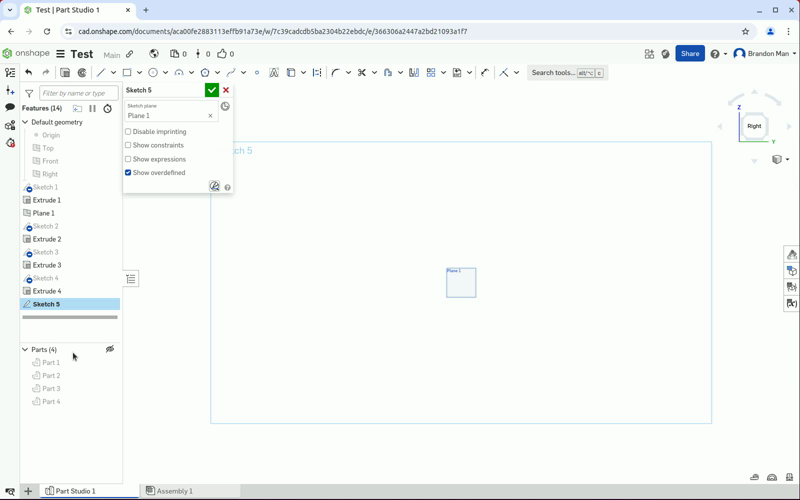
key(c)
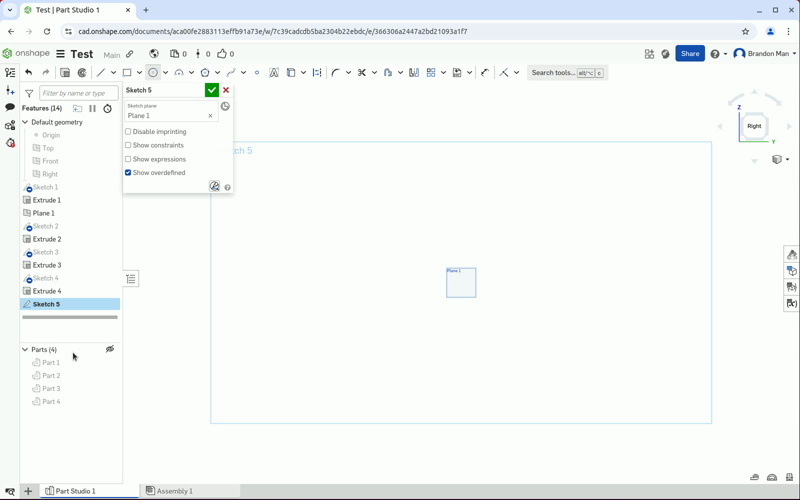
key_down(shift)
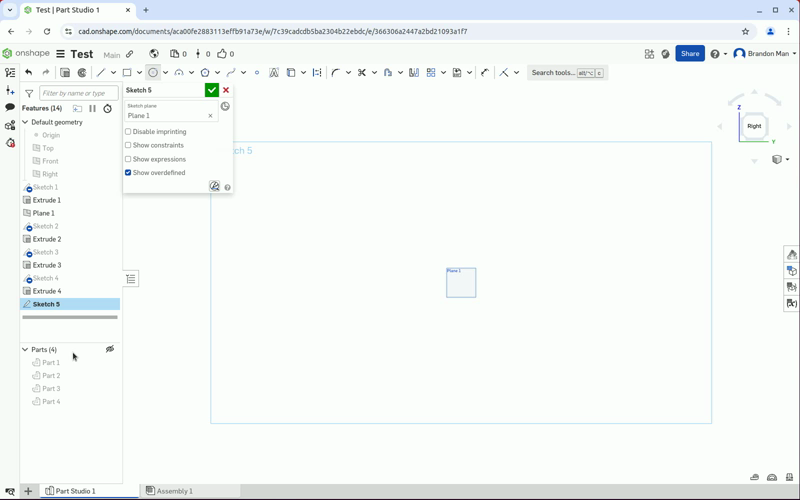
mouse_move(430, 339)
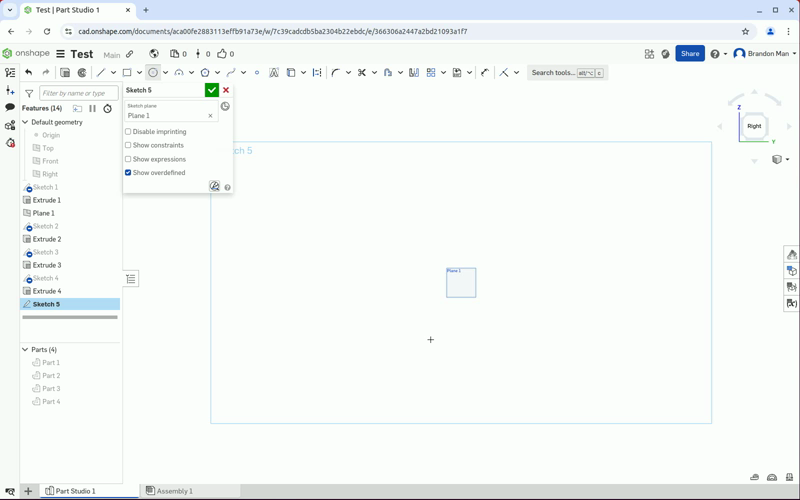
click(430, 339)
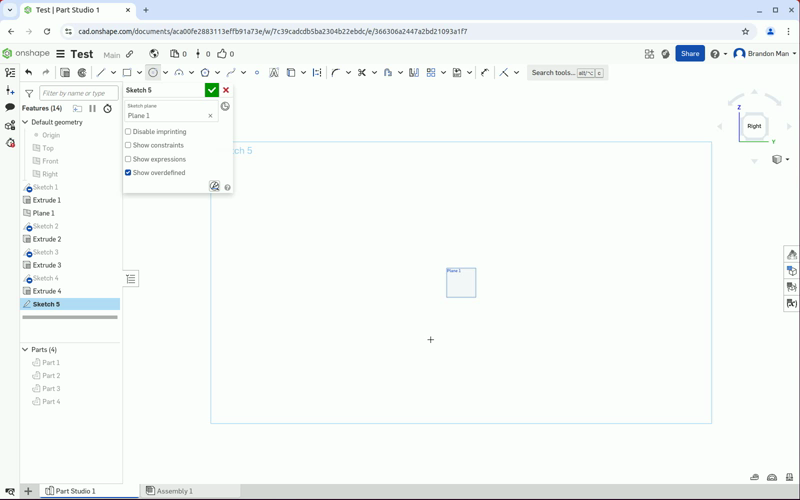
key_up(shift)
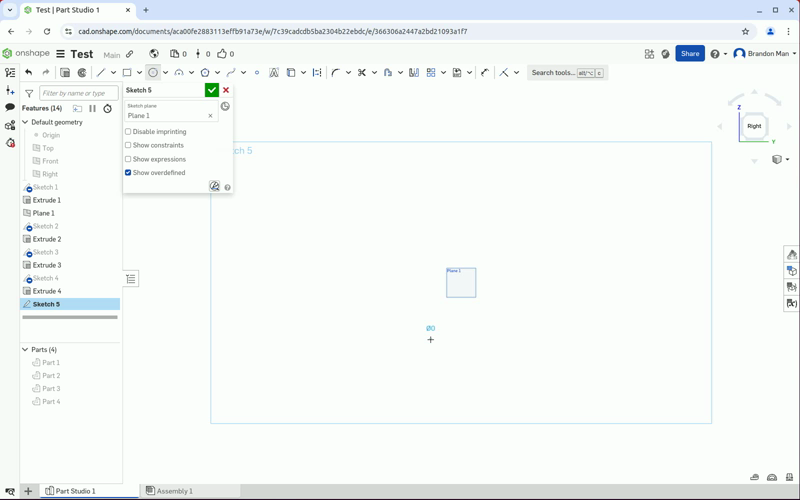
mouse_move(434, 339)
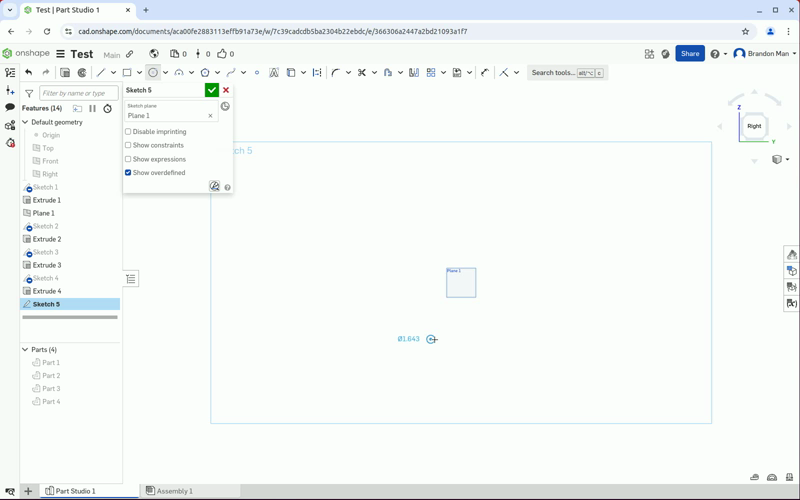
click(434, 339)
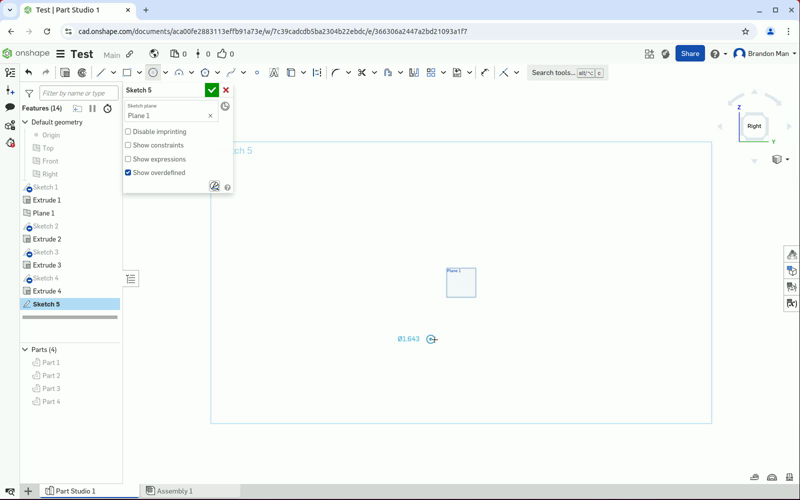
key(esc)
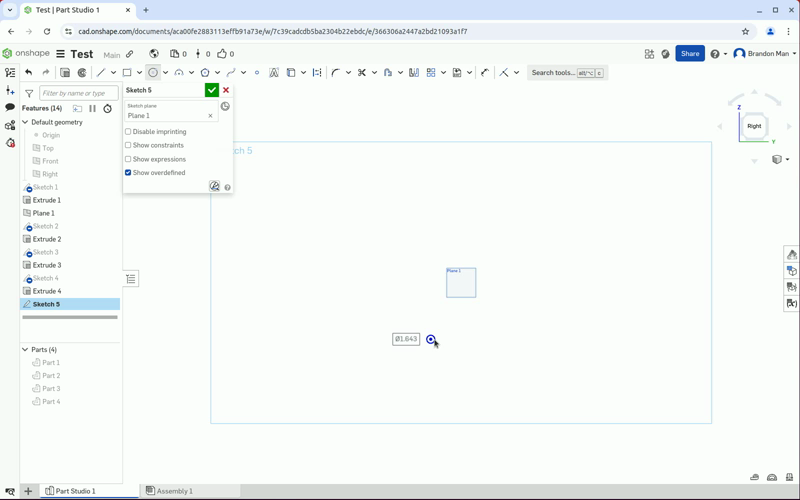
mouse_move(432, 341)
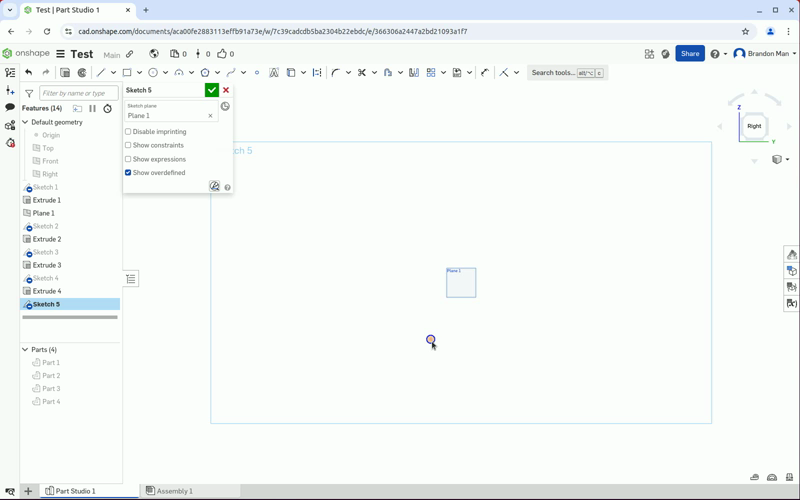
scroll(6)
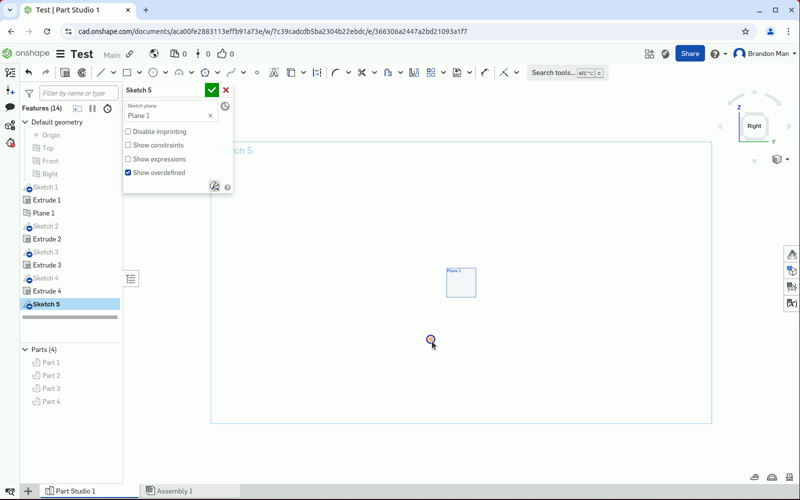
scroll(6)
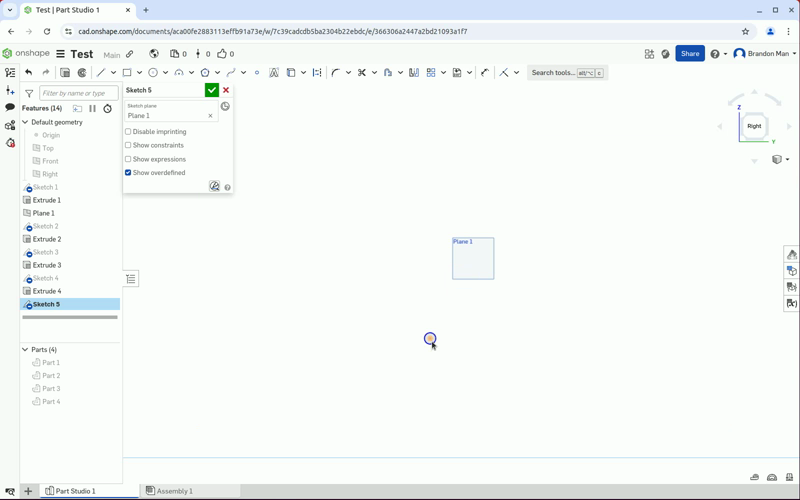
scroll(6)
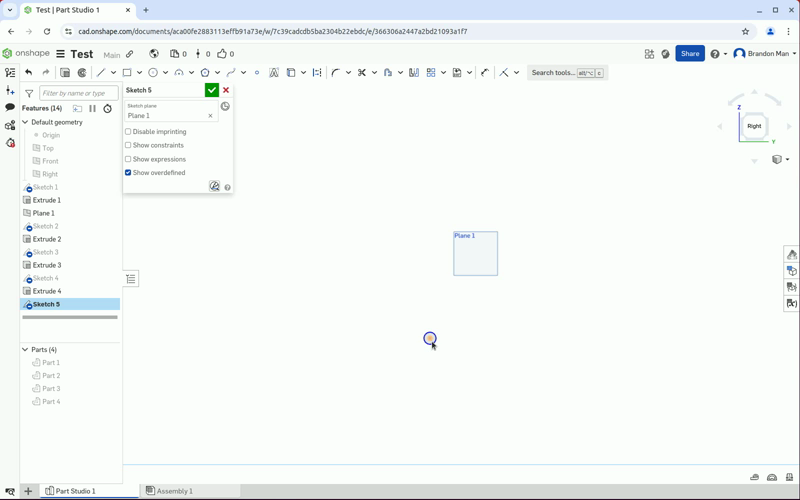
scroll(6)
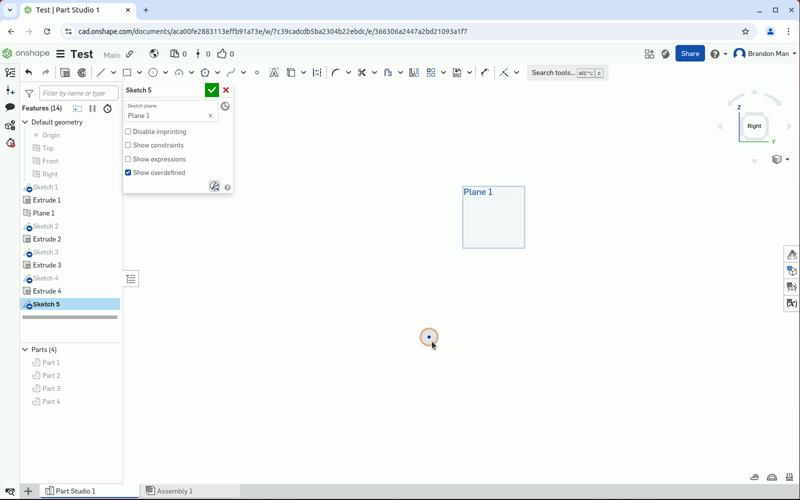
scroll(6)
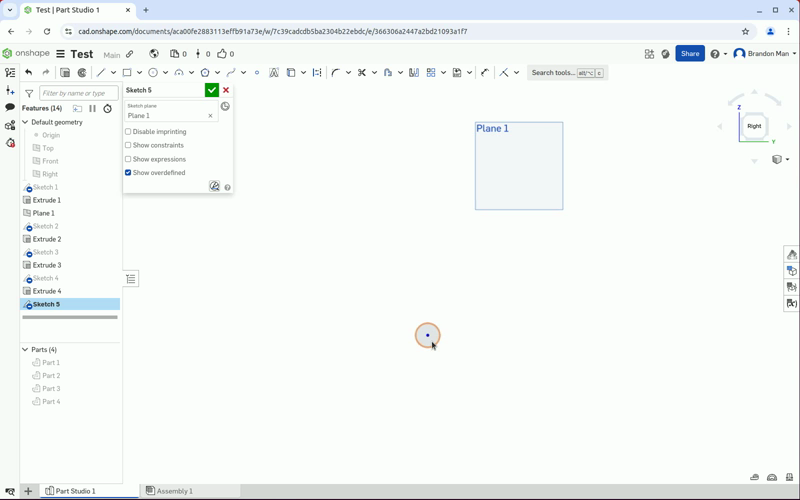
scroll(6)
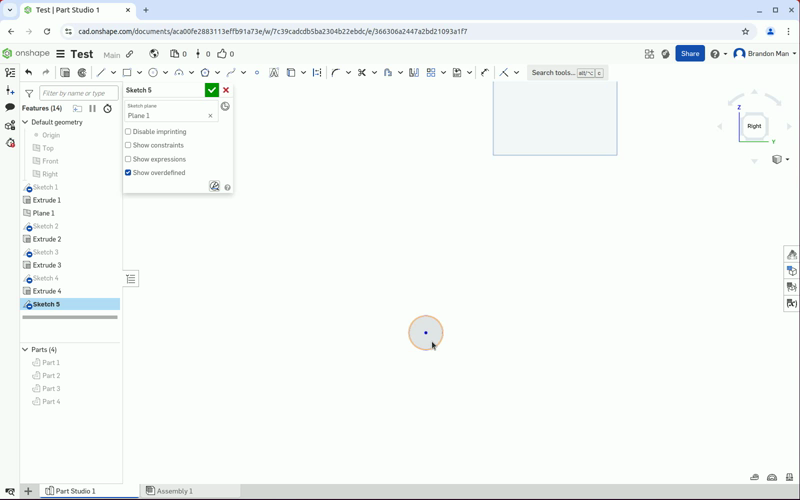
scroll(6)
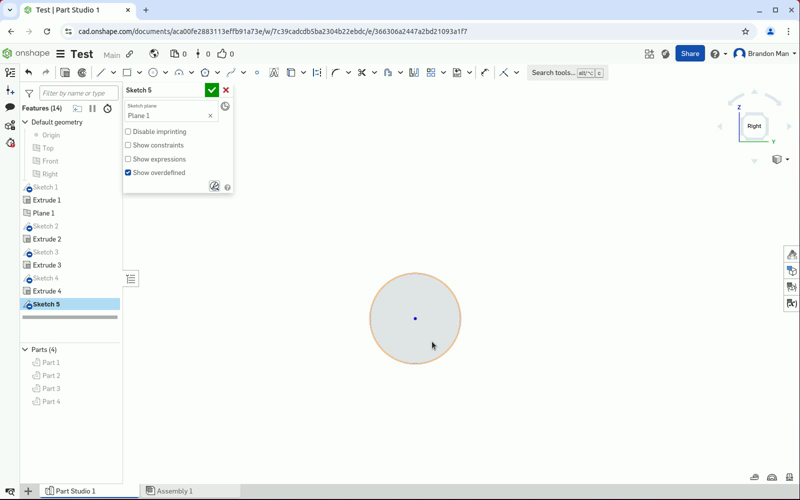
click(432, 341)
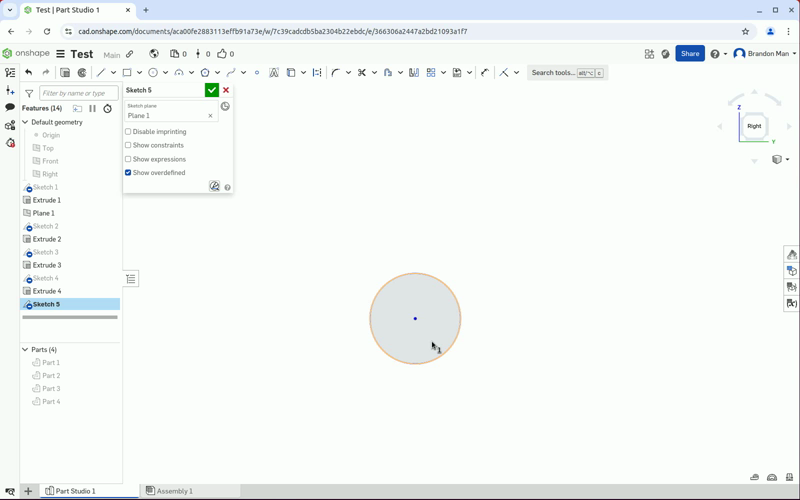
scroll(-6)
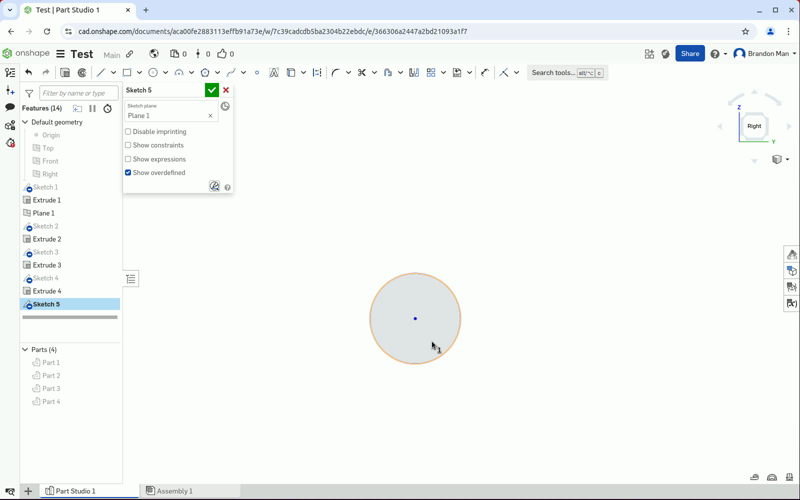
scroll(-6)
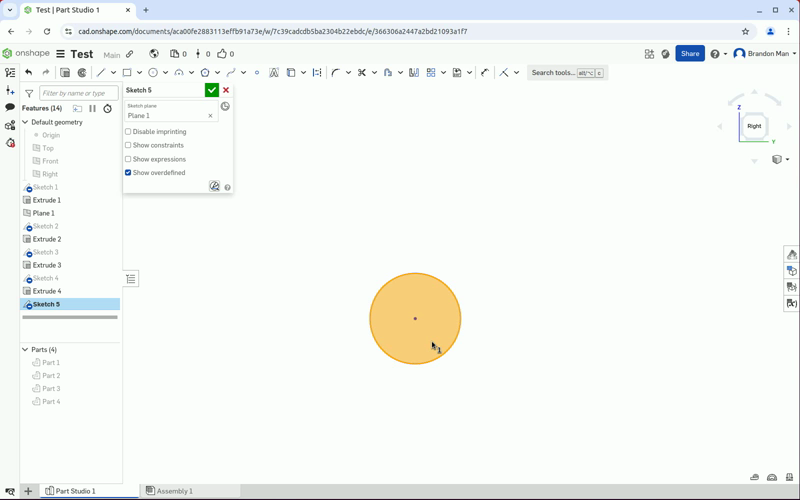
scroll(-6)
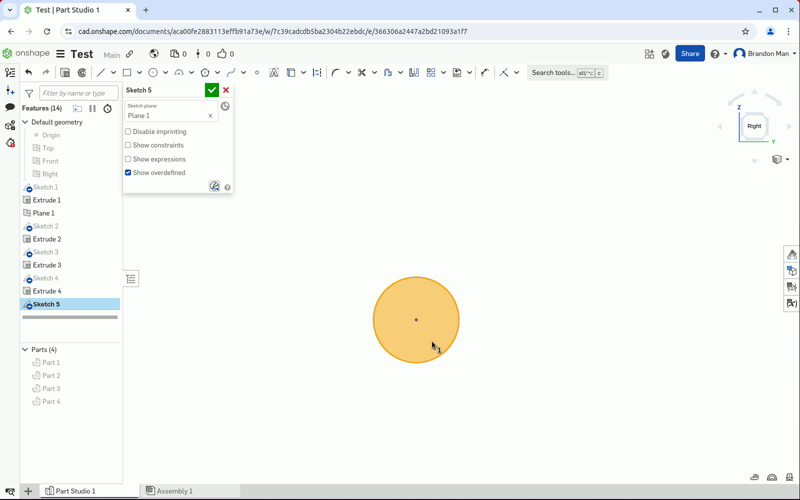
scroll(-6)
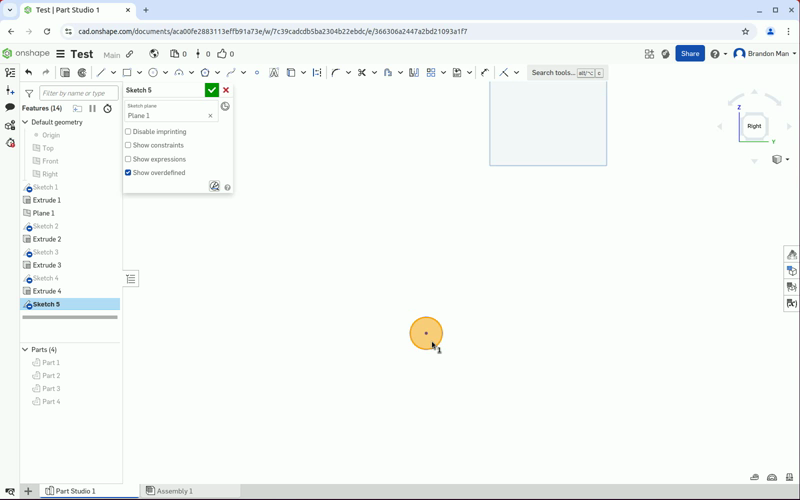
scroll(-6)
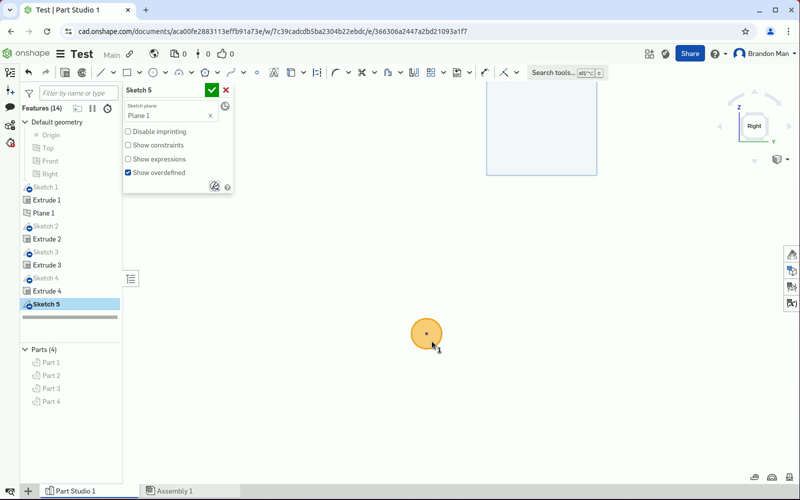
scroll(-6)
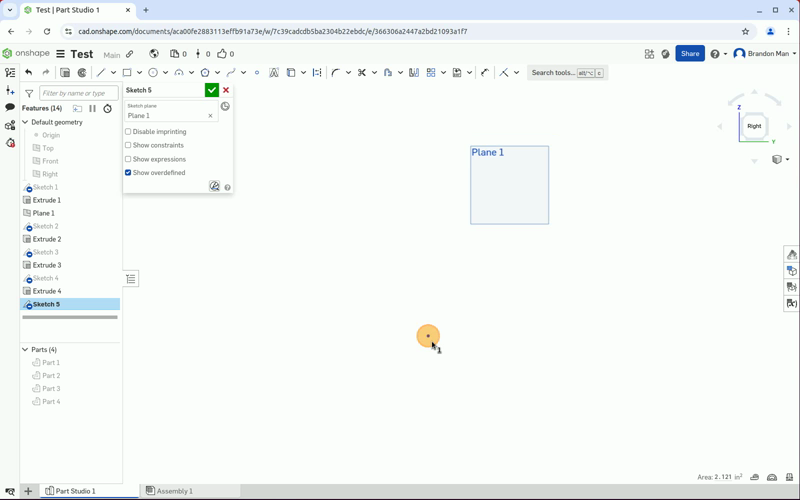
scroll(-6)
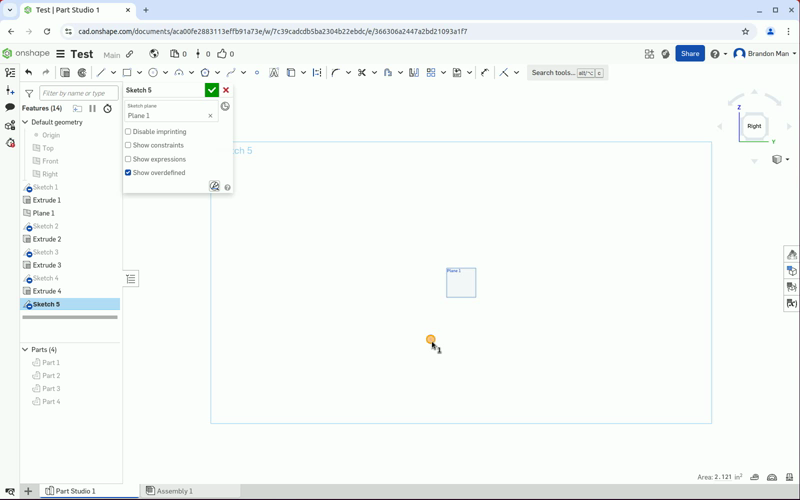
mouse_move(73, 352)
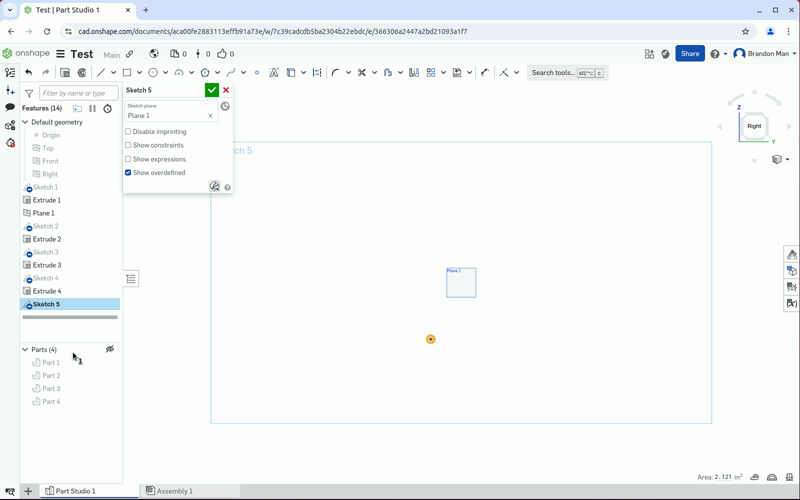
key(shift+y)
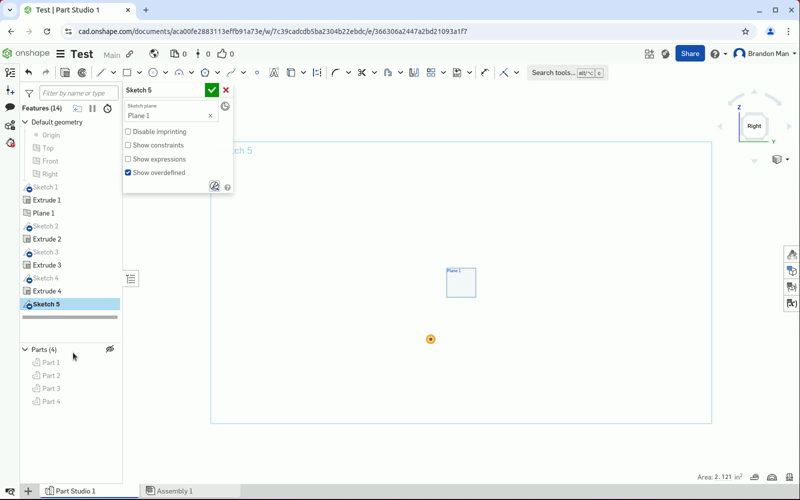
key(shift+e)
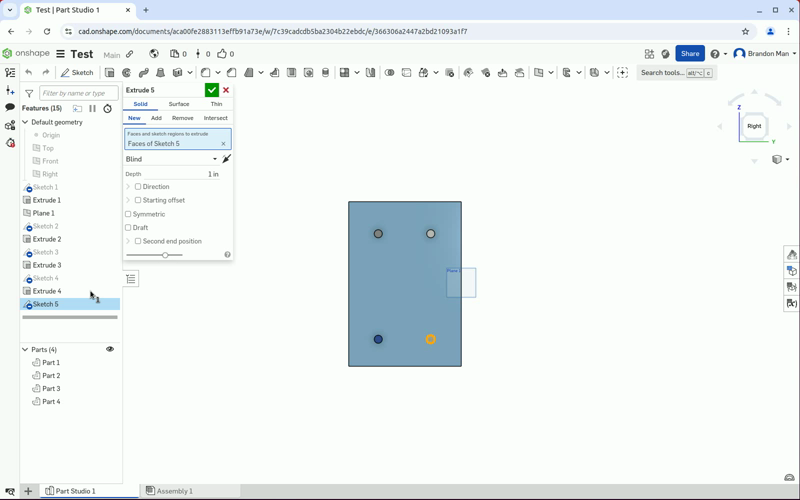
mouse_move(143, 106)
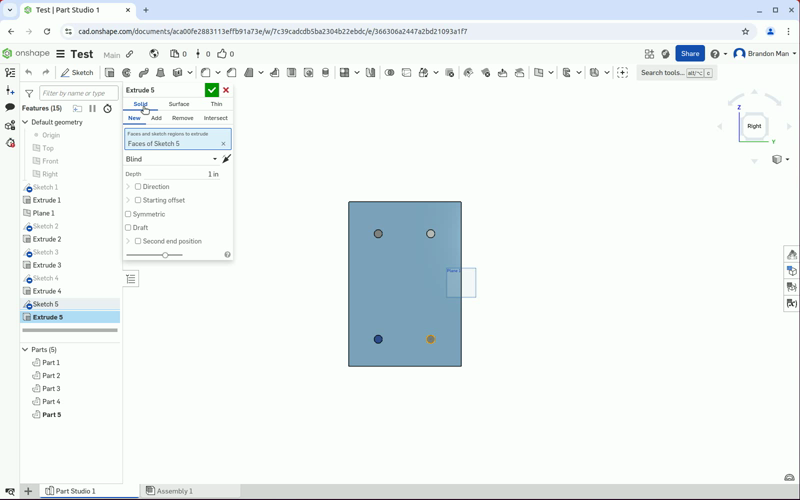
click(143, 106)
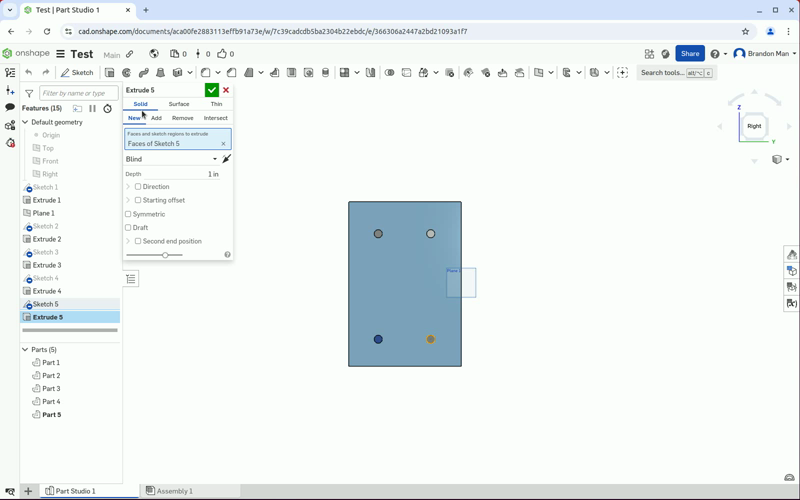
mouse_move(137, 120)
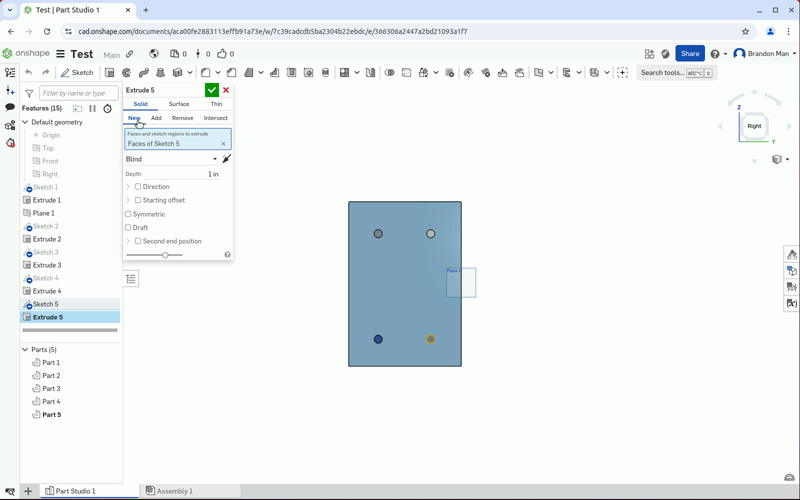
click(137, 120)
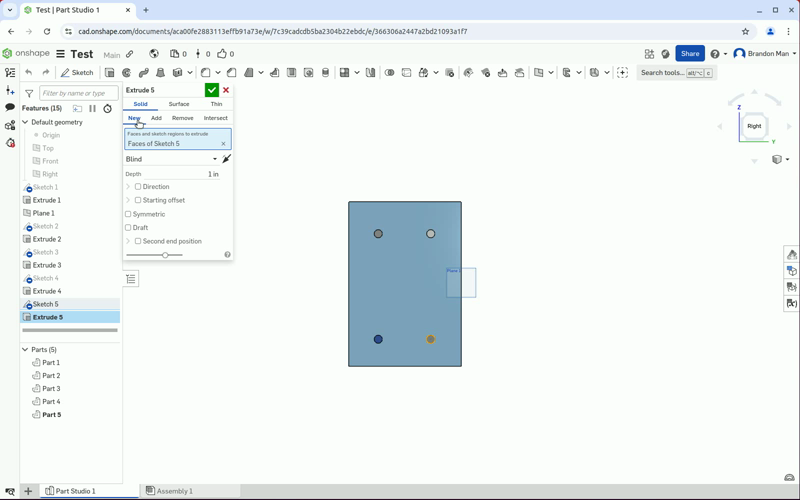
key(tab, 4)
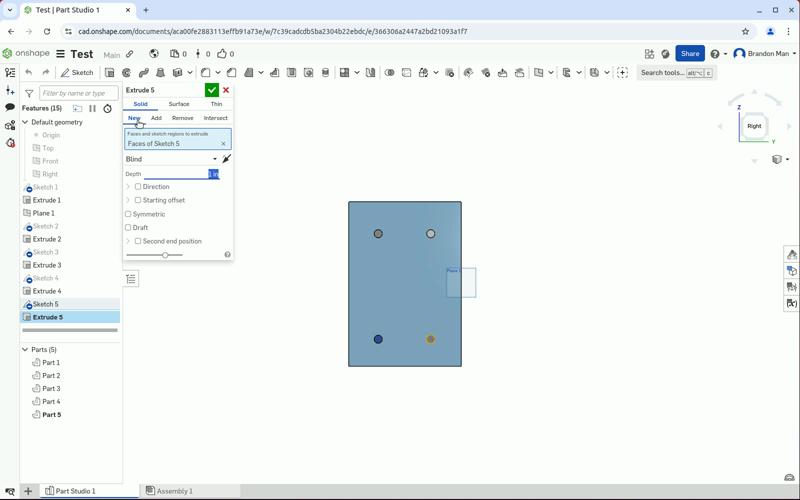
text(1.444)
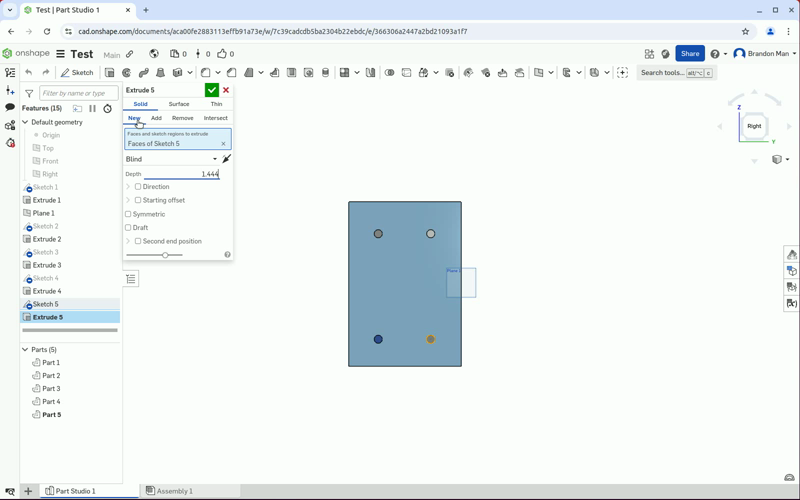
key(enter)
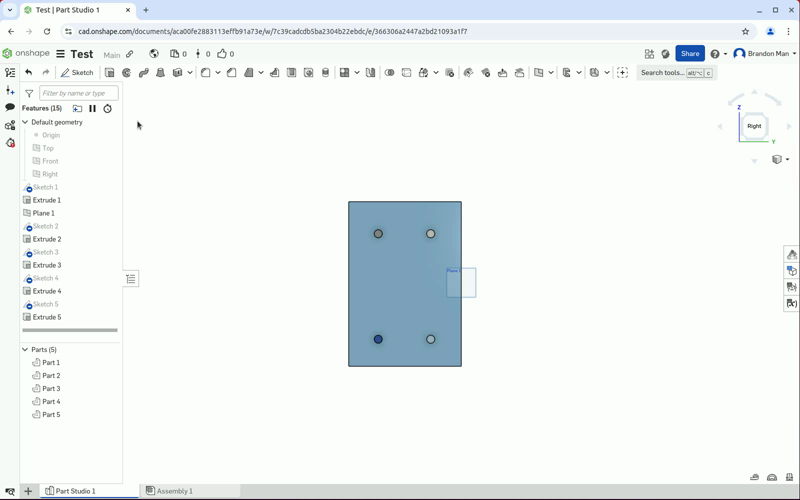
key(shift+h)
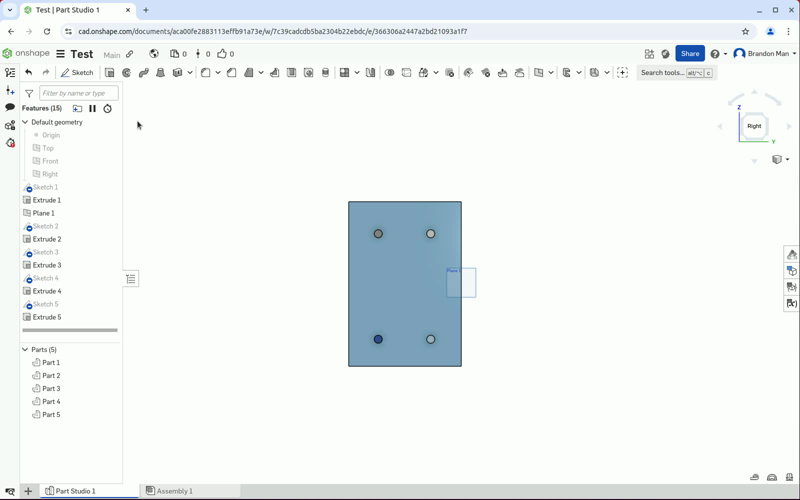
key(shift+h)
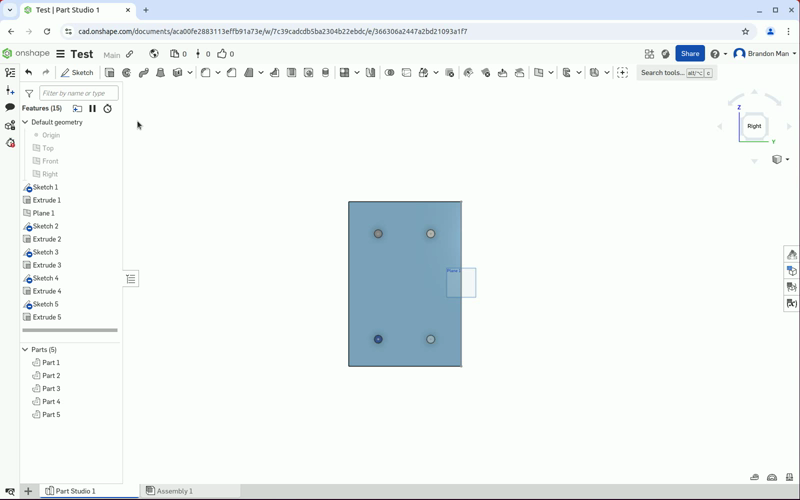
key(shift+7)
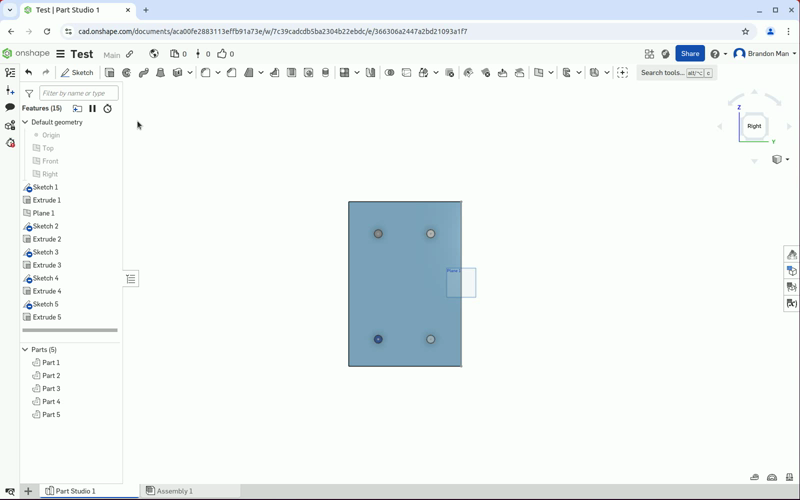
key(right, 2)
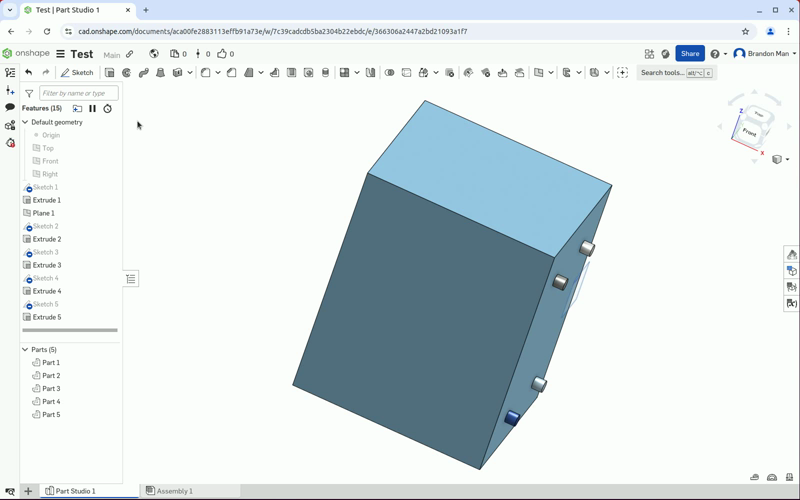
key(down, 2)
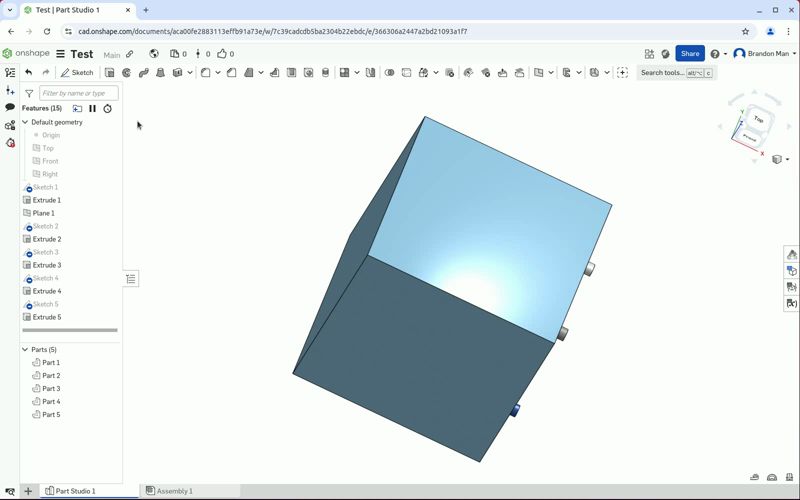
key(up, 2)
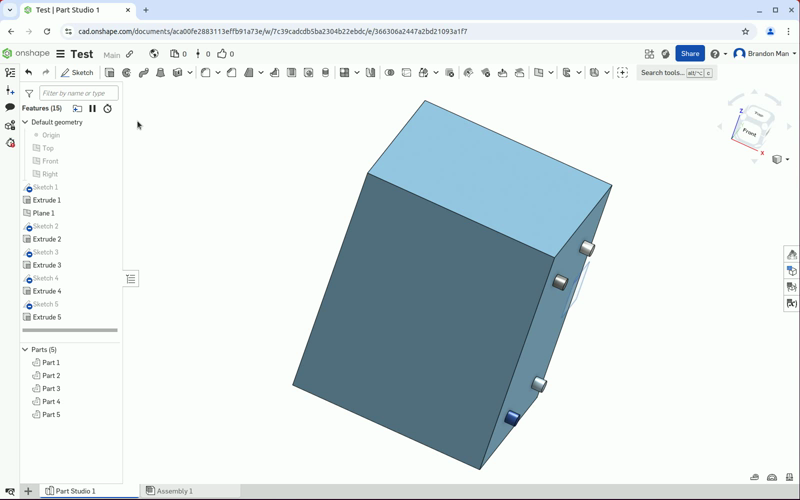
key(left, 2)
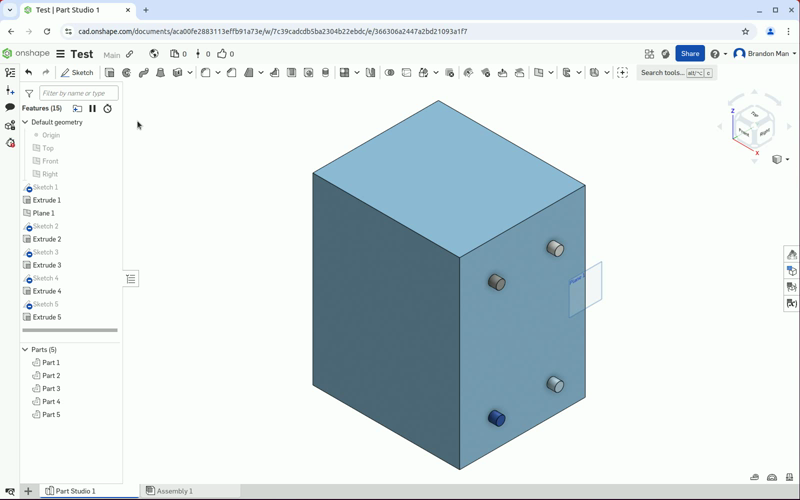
mouse_move(73, 189)
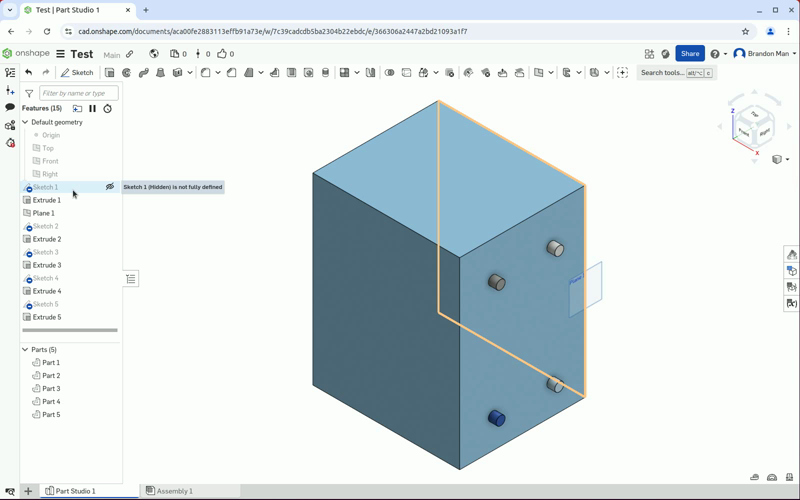
click(73, 189)